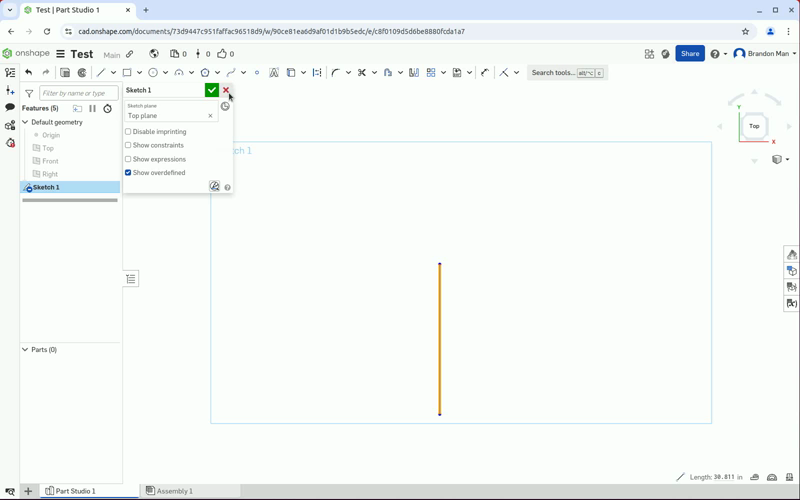
key(shift+h)
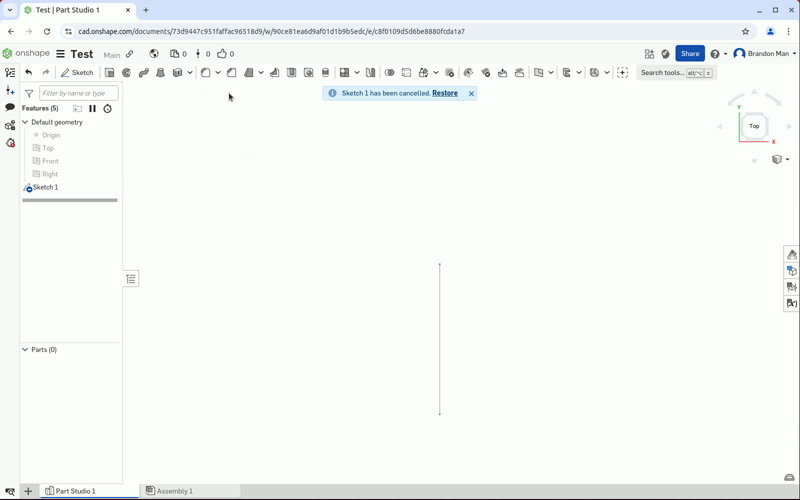
key(shift+s)
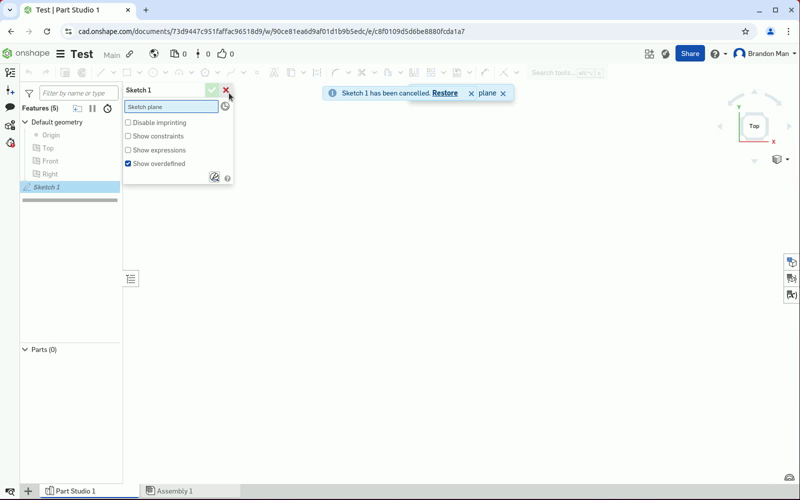
mouse_move(73, 150)
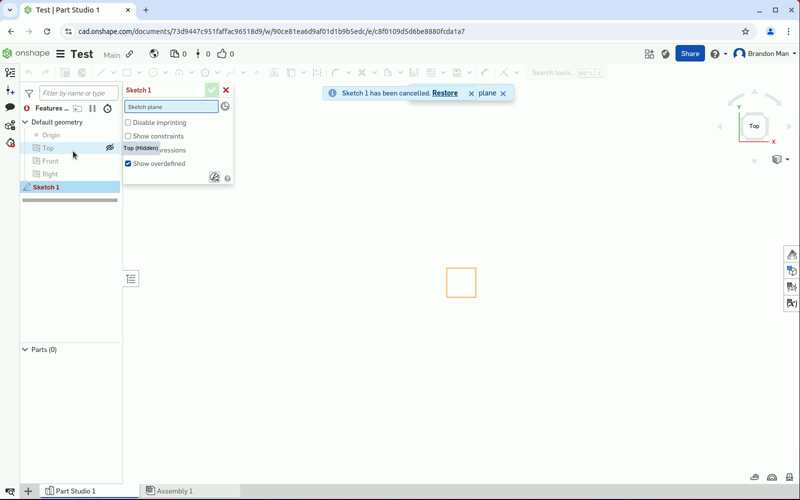
click(73, 150)
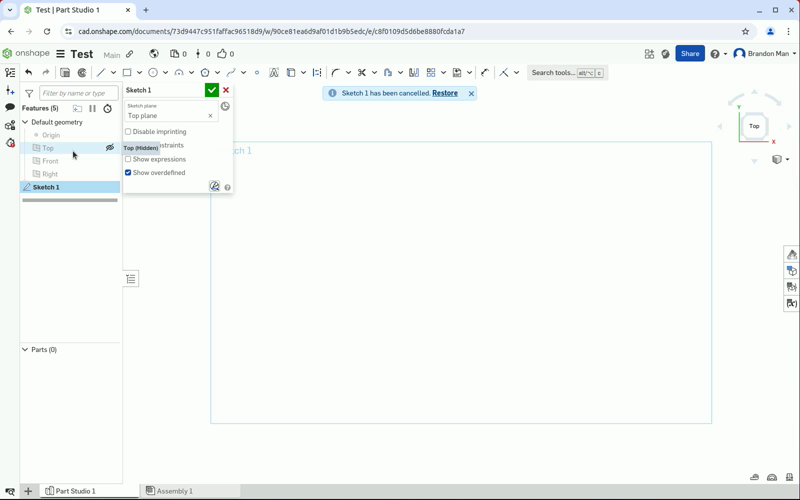
mouse_move(73, 352)
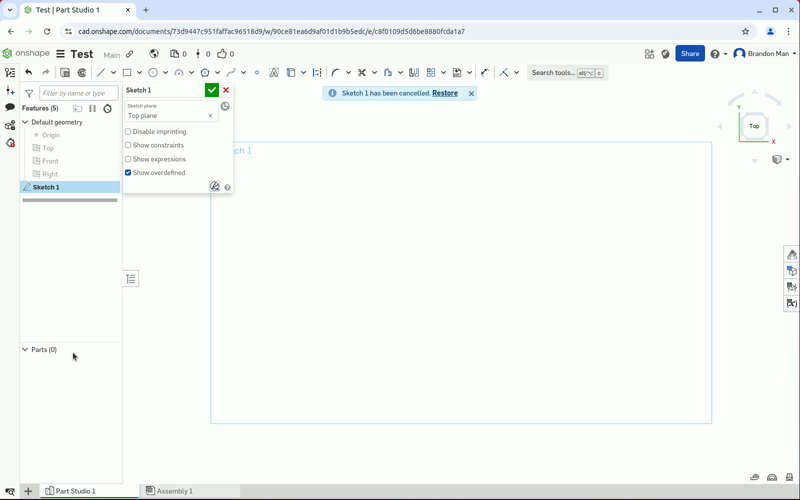
key(y)
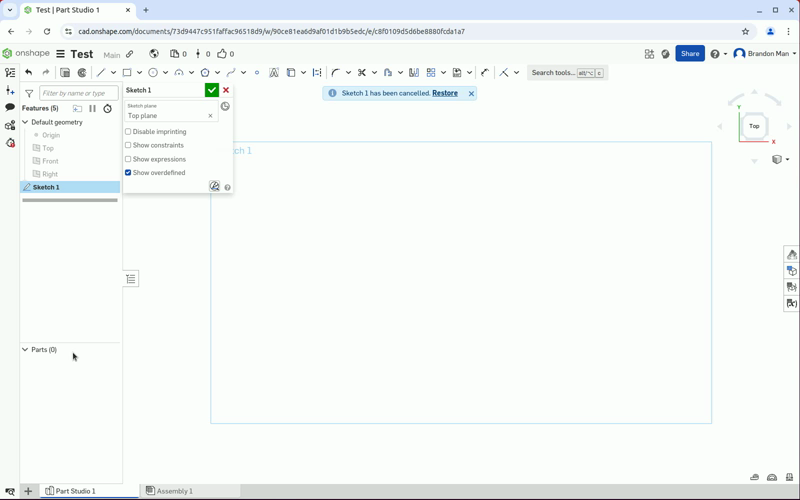
key(l)
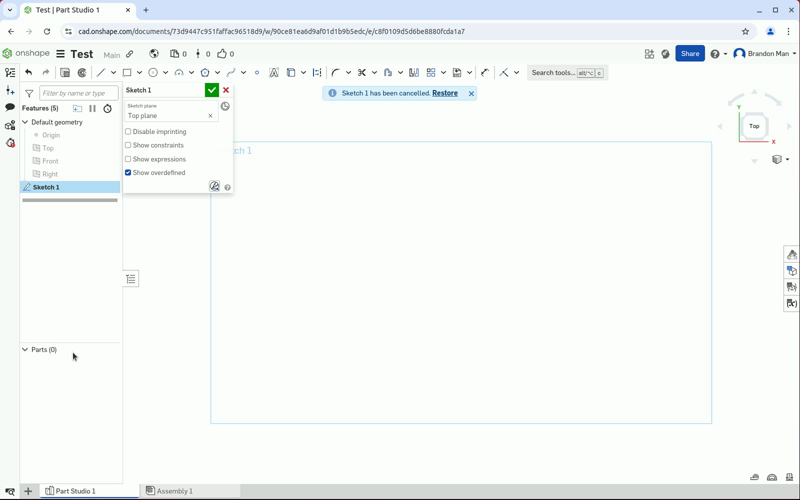
key_down(shift)
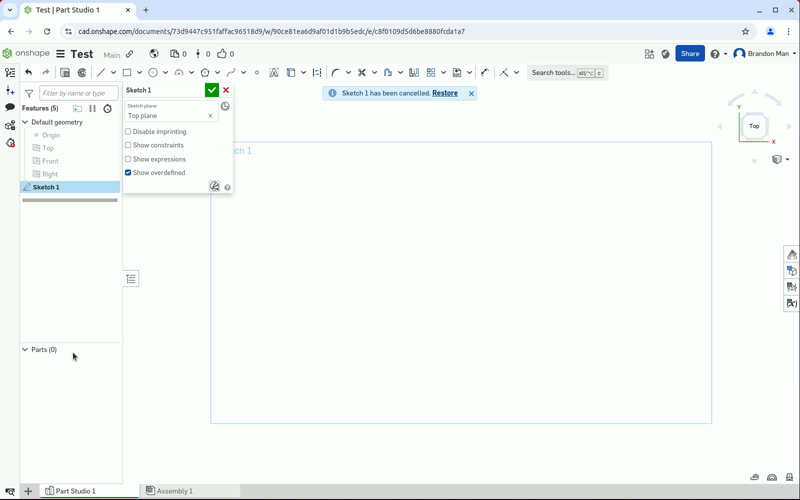
mouse_move(460, 282)
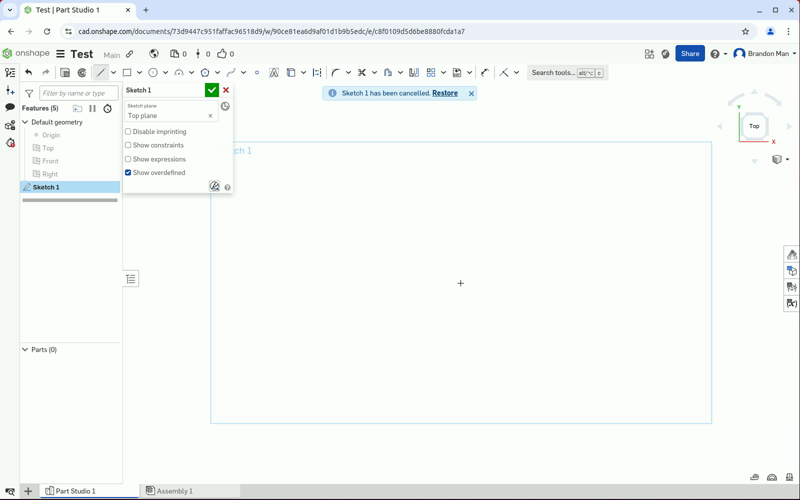
click(460, 282)
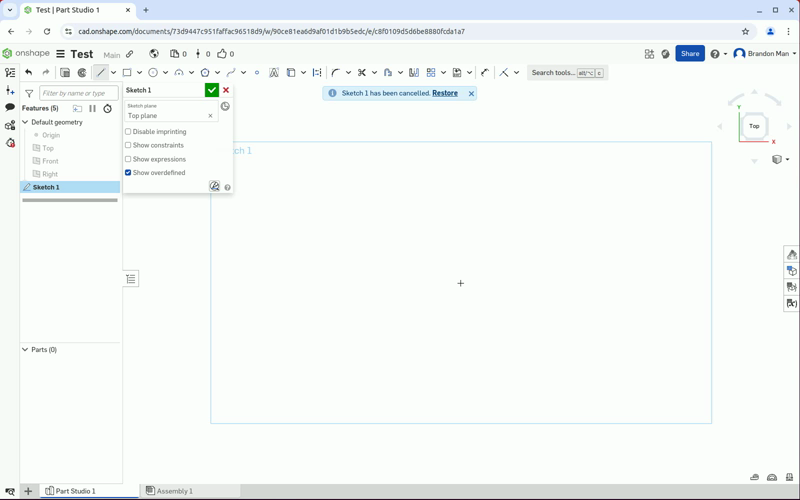
key_up(shift)
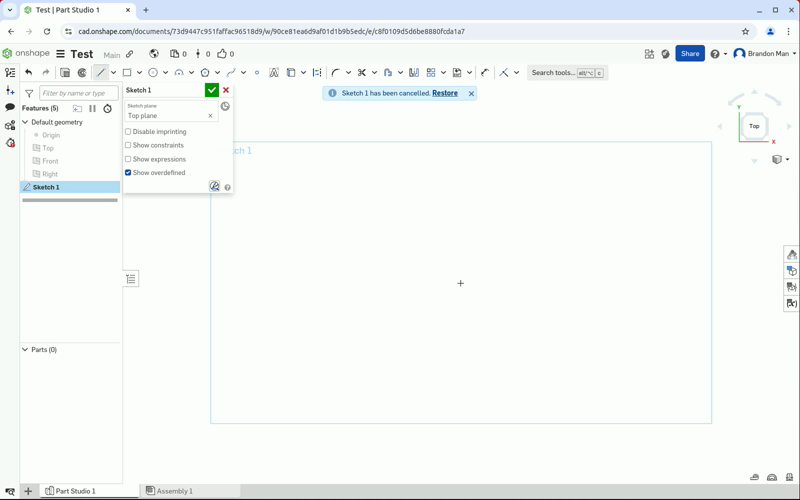
key_down(shift)
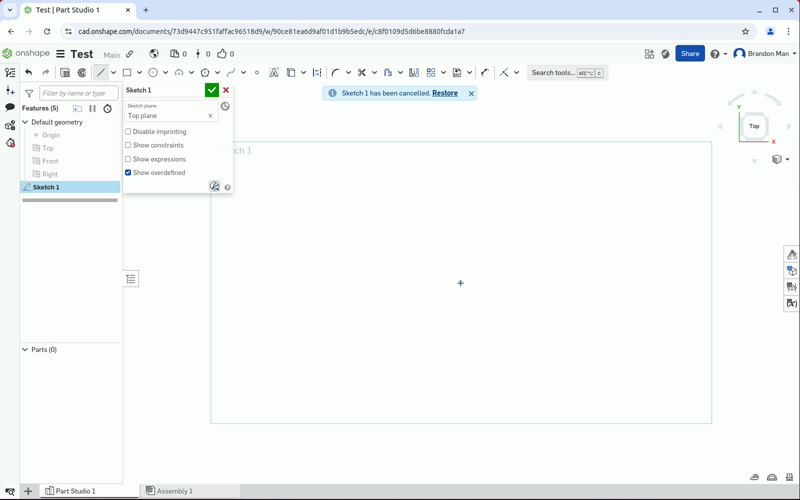
mouse_move(524, 282)
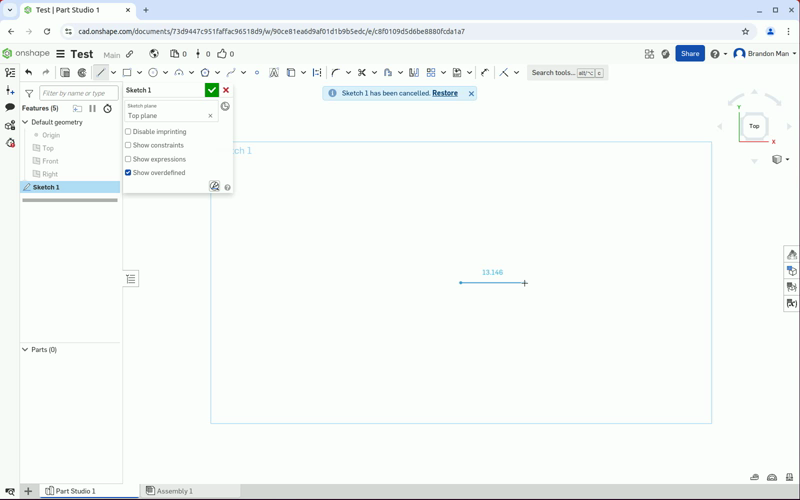
click(524, 282)
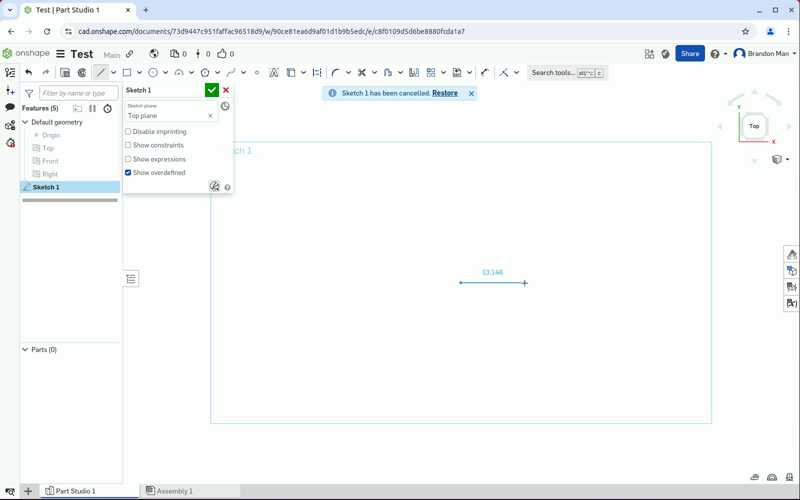
key_up(shift)
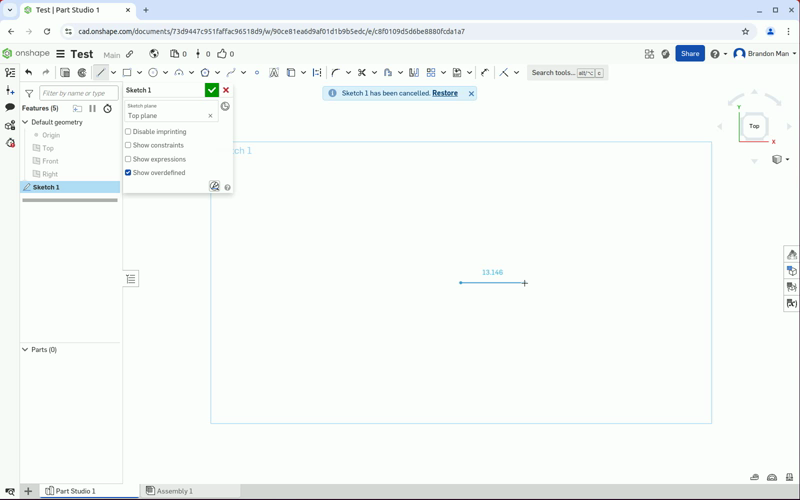
key(esc)
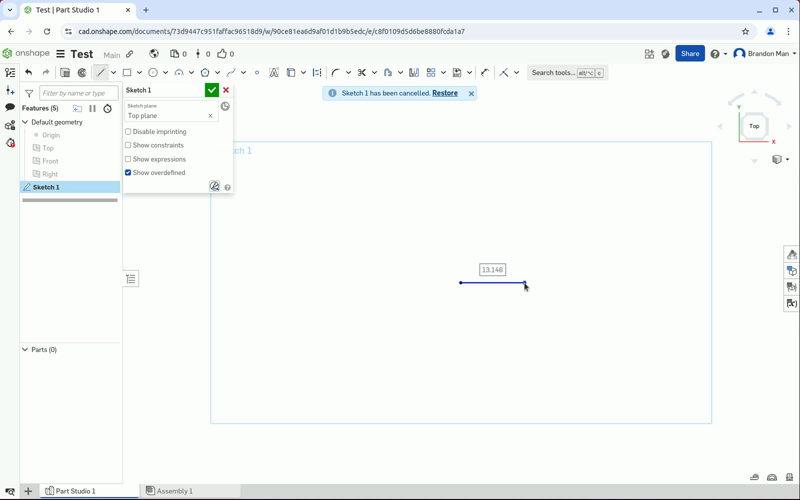
key(a)
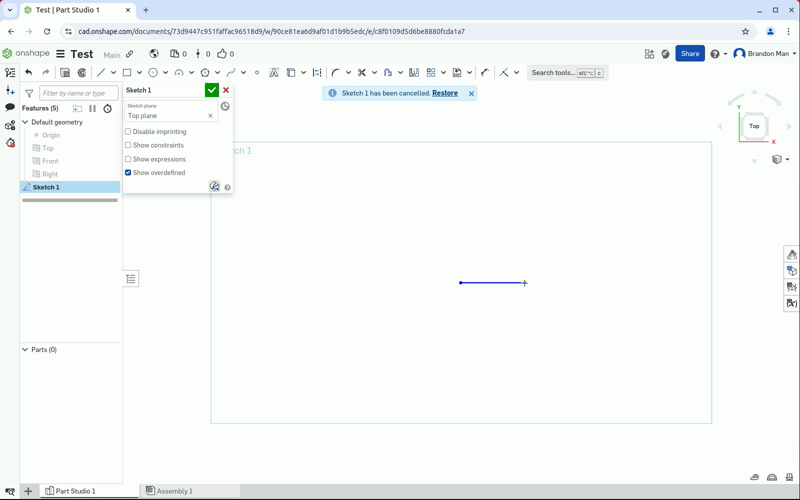
mouse_move(524, 282)
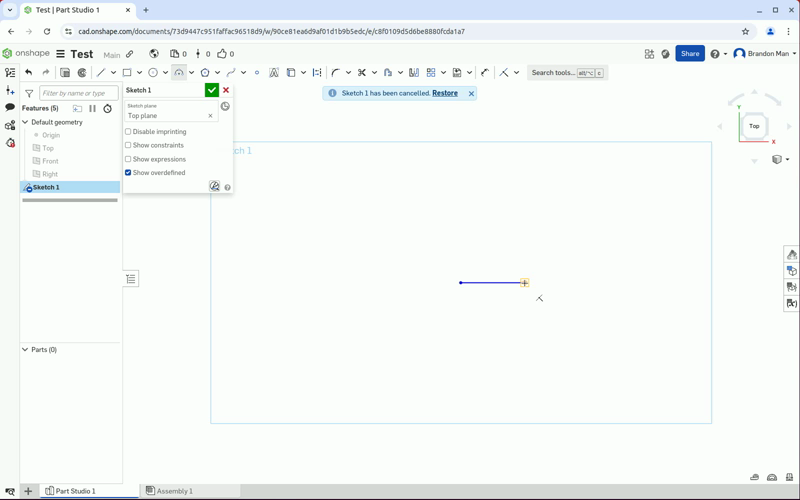
click(524, 282)
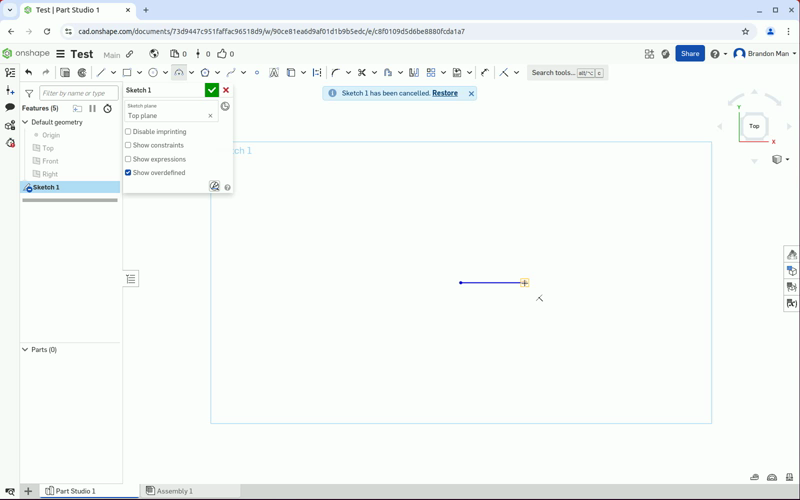
key_down(shift)
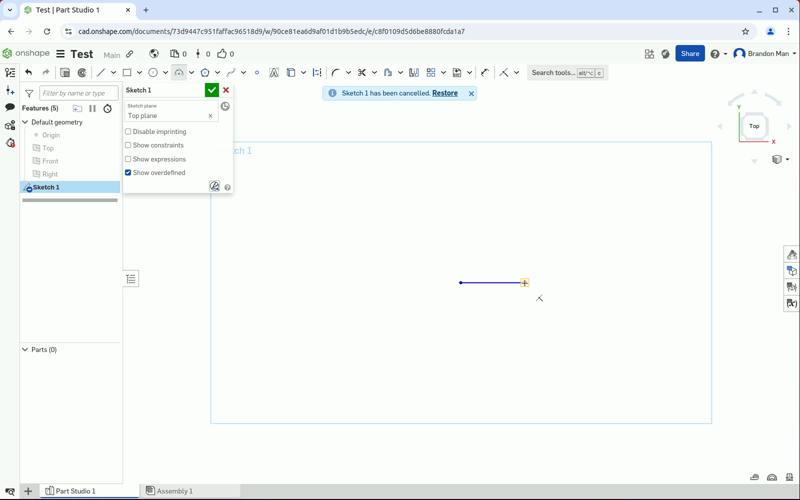
mouse_move(556, 282)
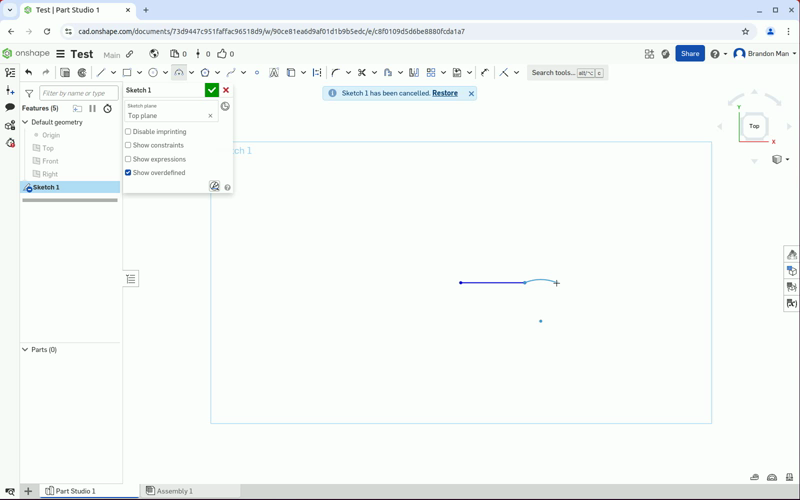
click(556, 282)
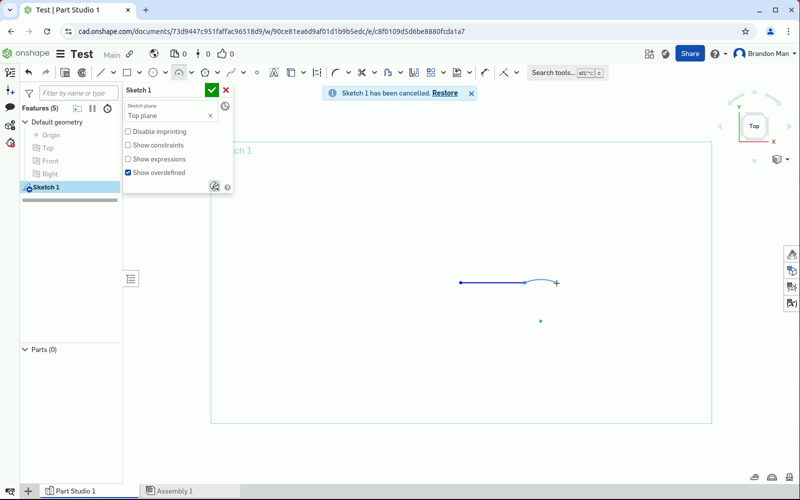
mouse_move(540, 267)
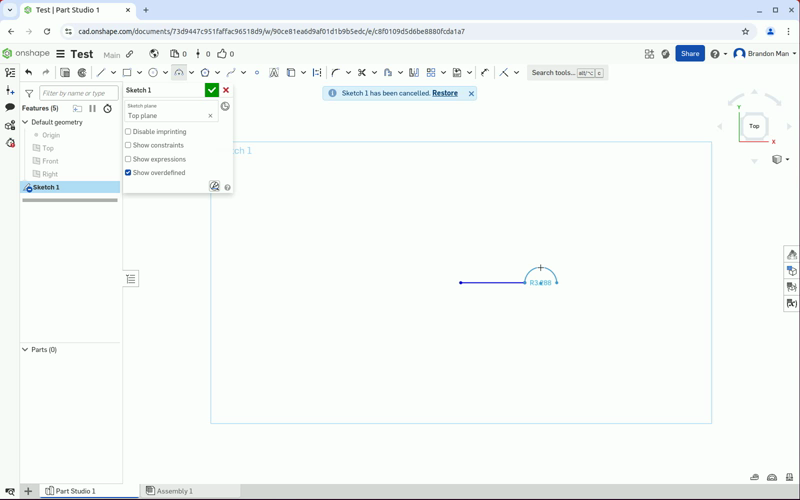
click(540, 267)
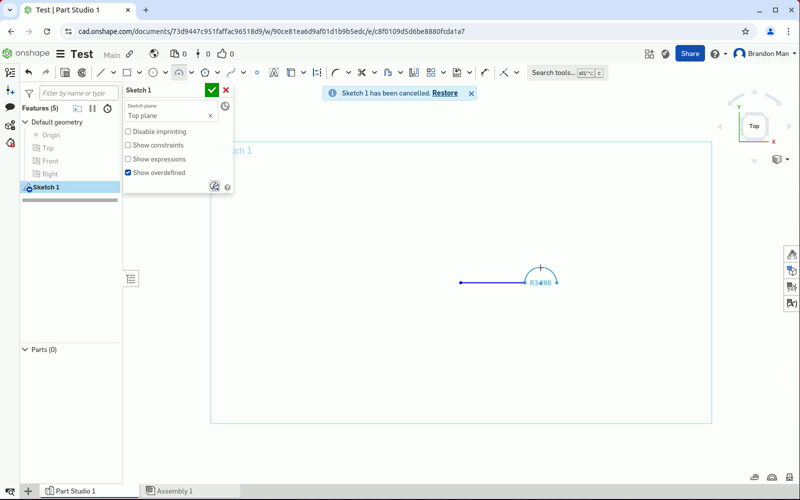
key_up(shift)
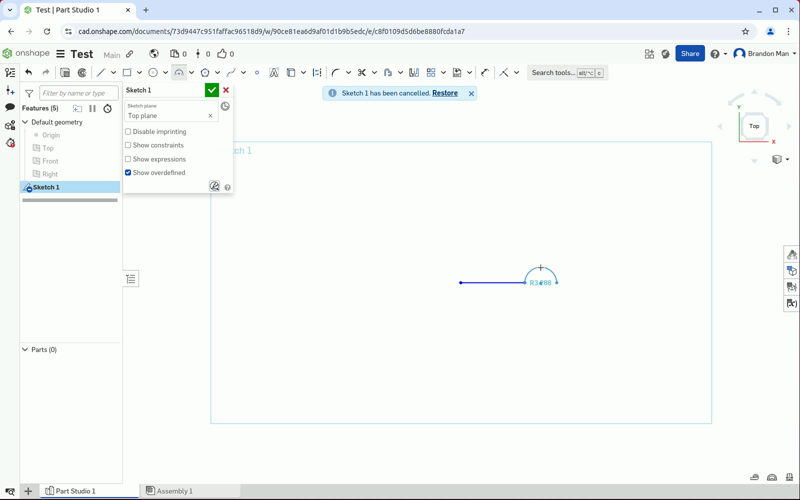
key(esc)
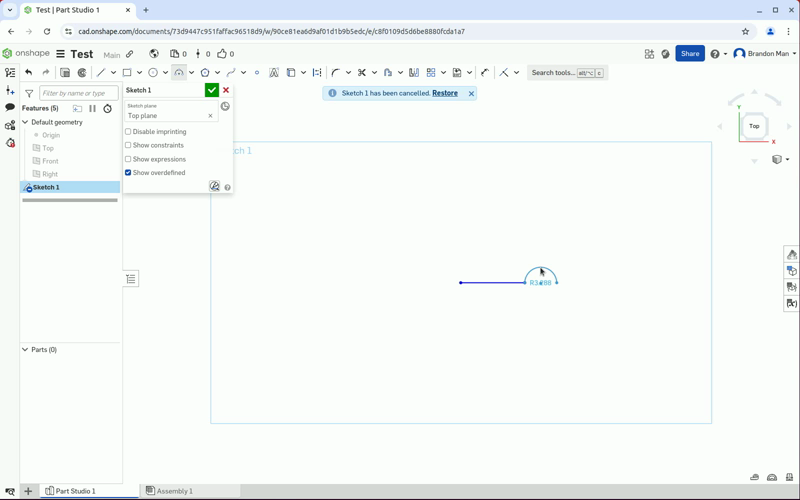
key(l)
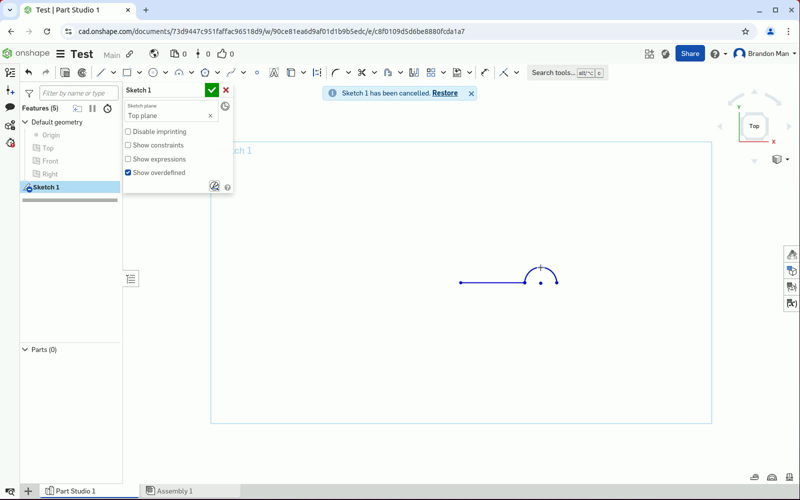
mouse_move(556, 282)
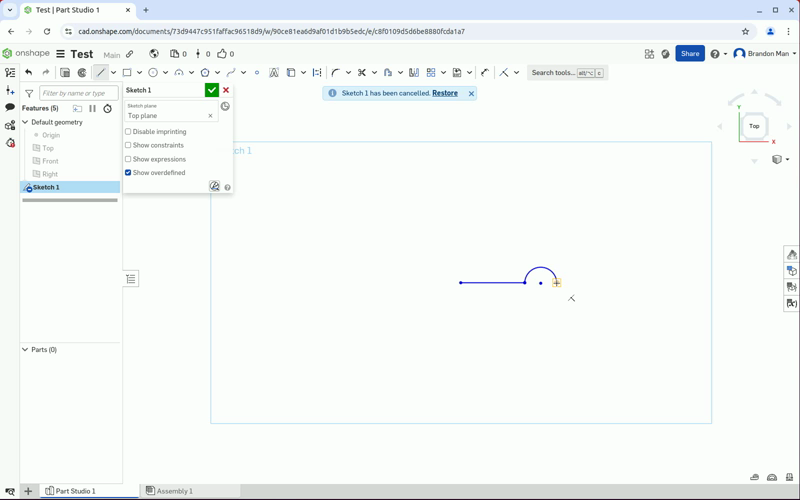
click(556, 282)
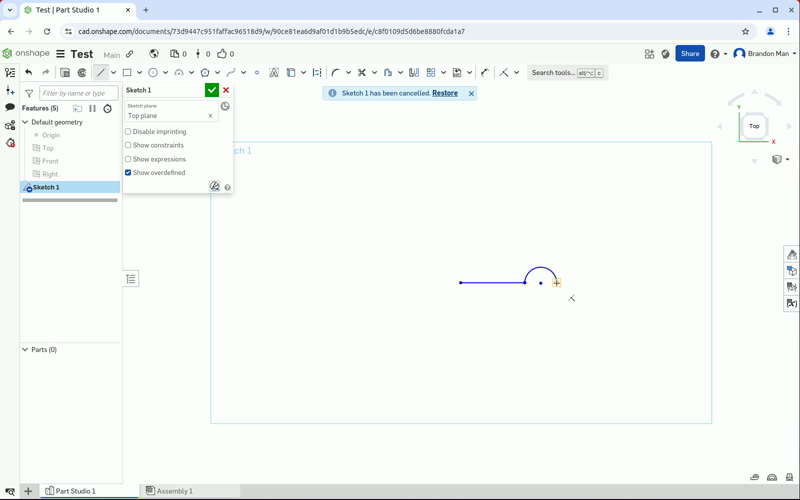
key_down(shift)
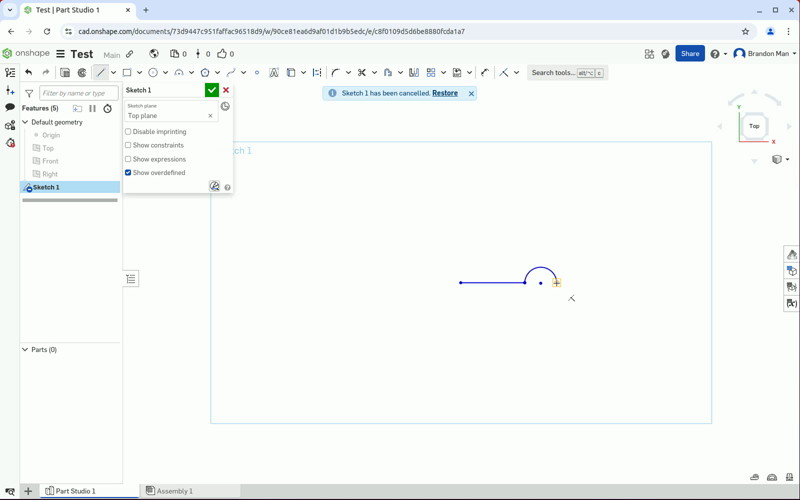
mouse_move(586, 282)
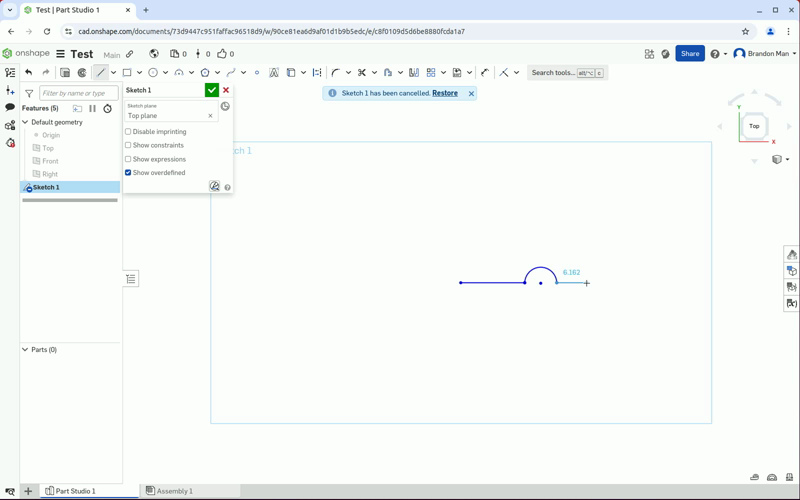
mouse_move(573, 282)
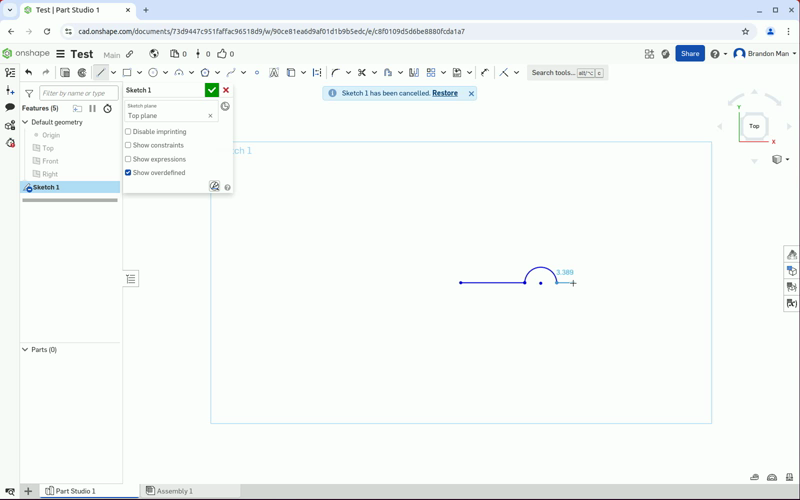
click(573, 282)
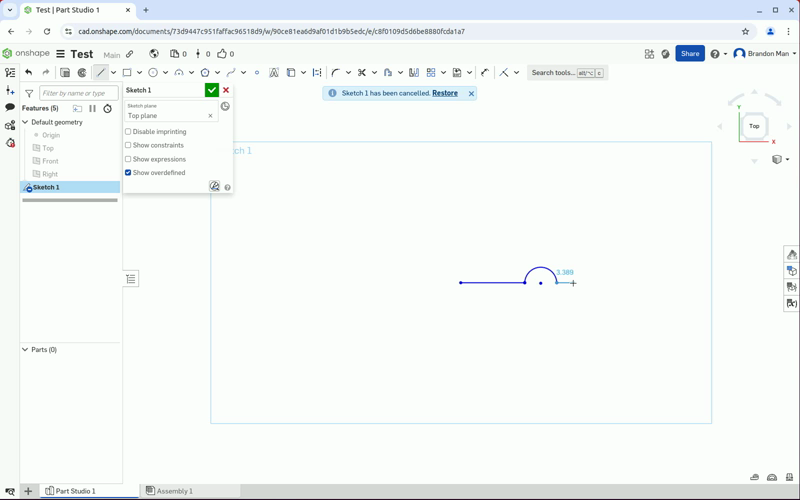
key_up(shift)
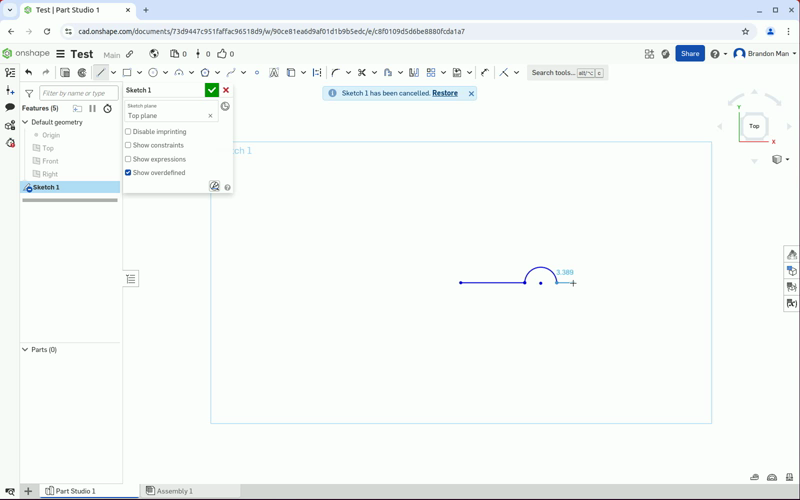
key(esc)
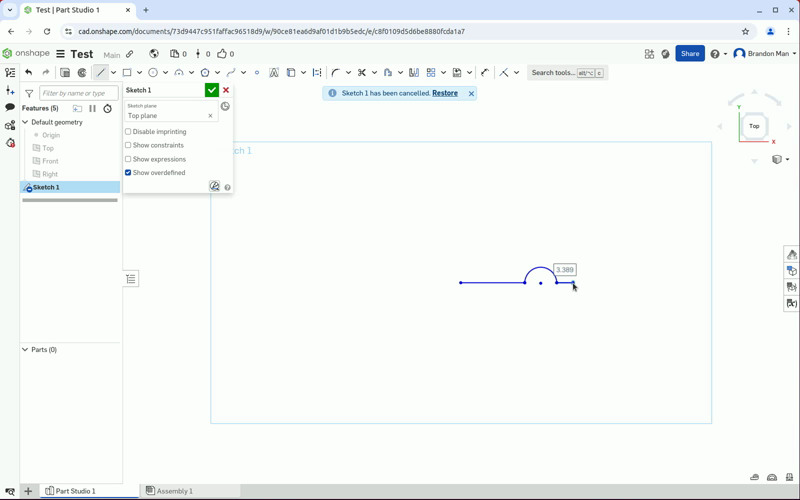
key(a)
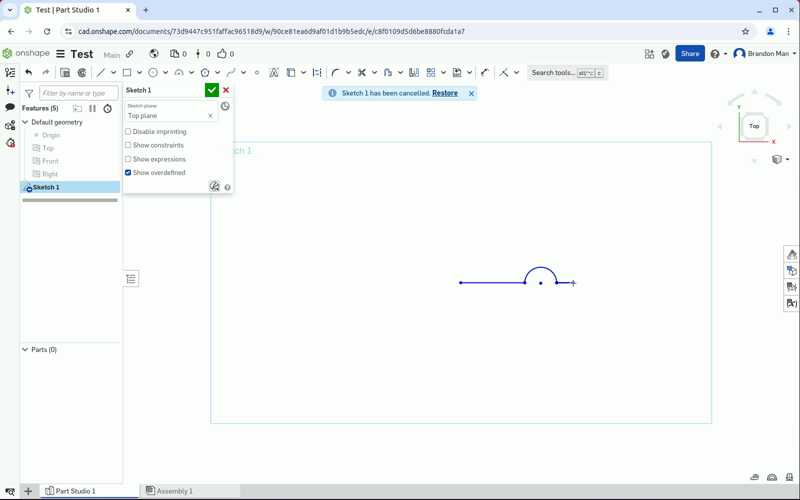
mouse_move(573, 282)
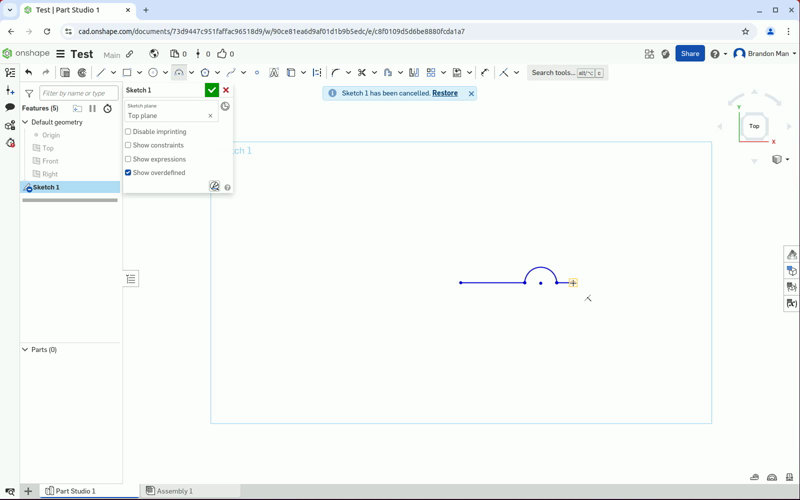
click(573, 282)
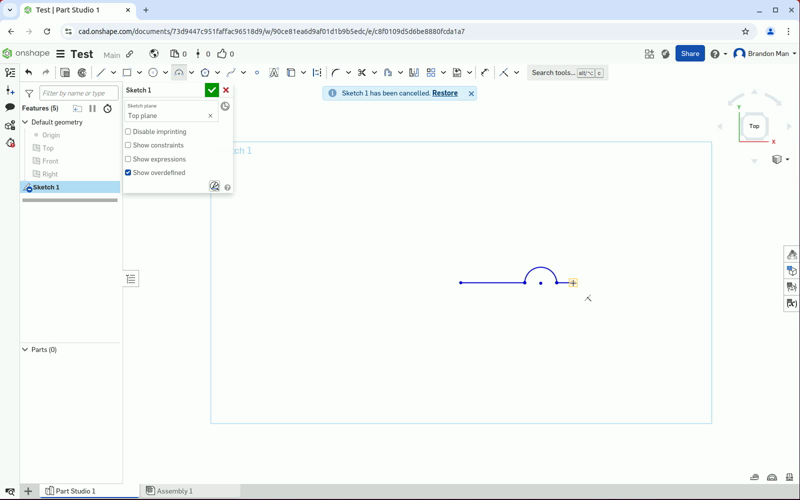
key_down(shift)
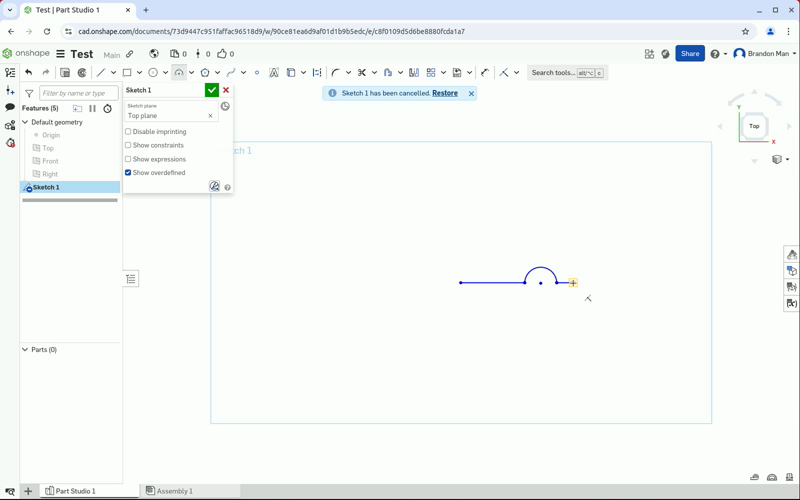
mouse_move(460, 170)
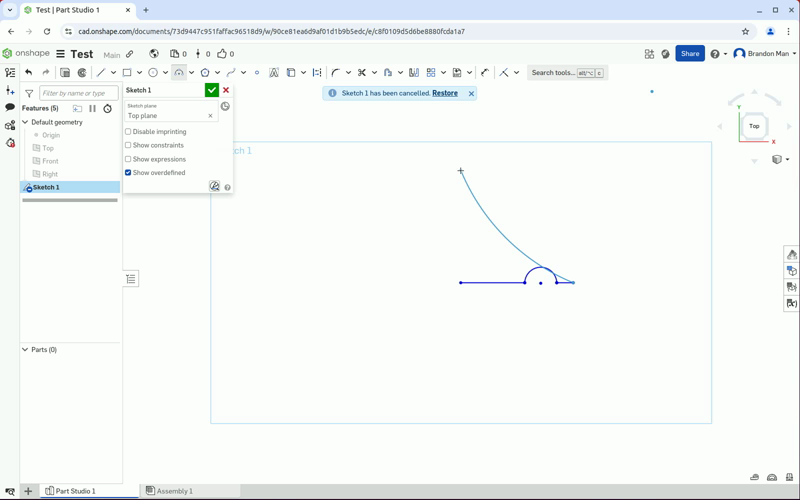
click(460, 170)
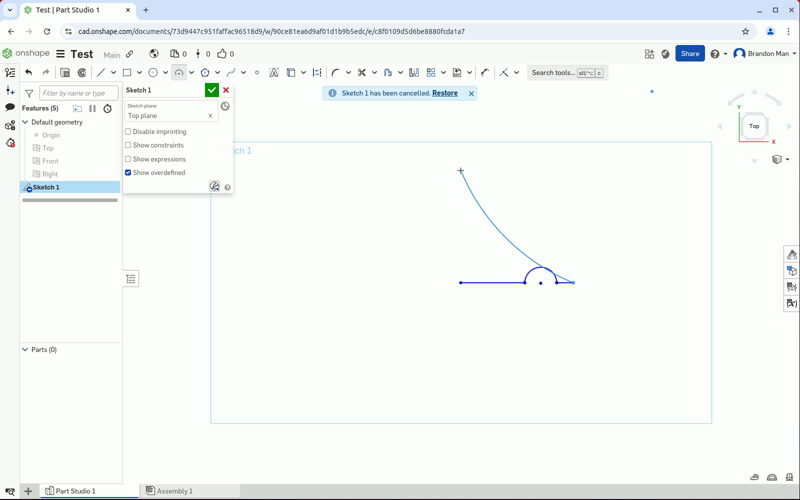
mouse_move(540, 203)
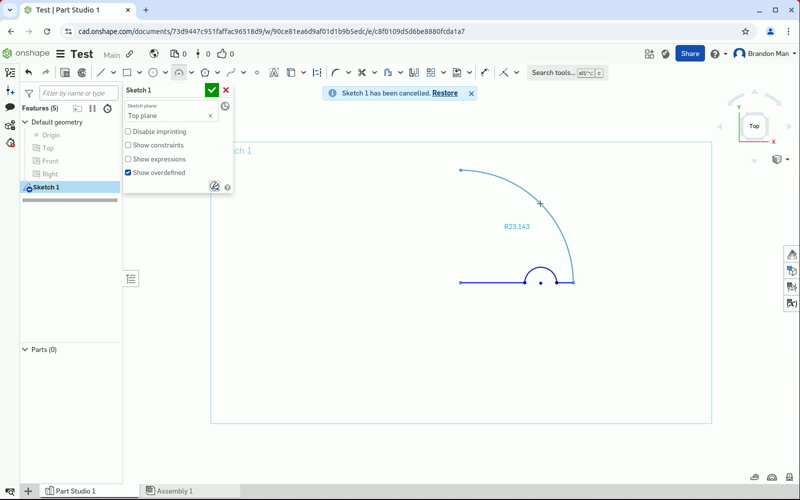
click(540, 203)
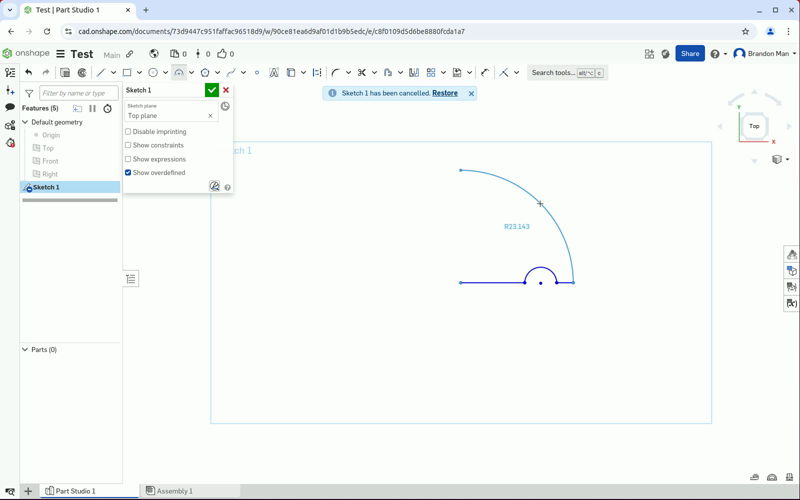
key_up(shift)
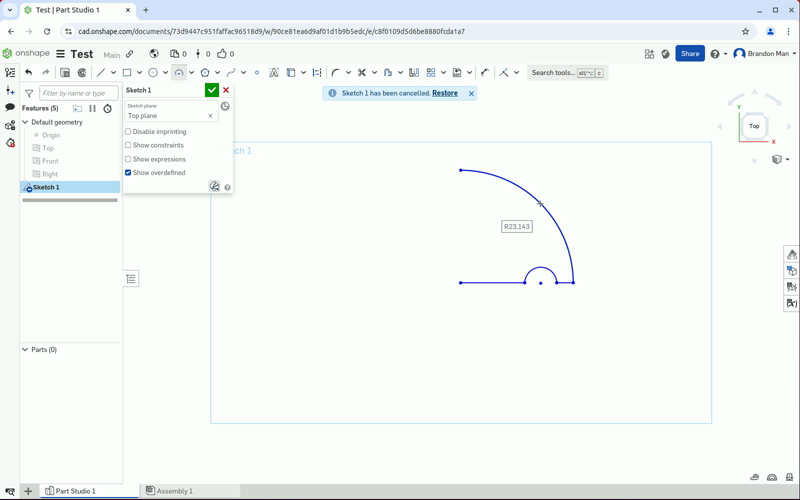
key(esc)
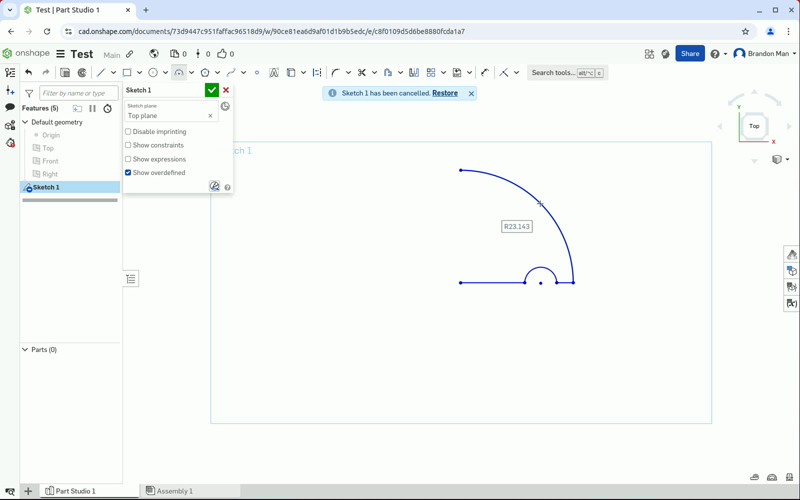
key(l)
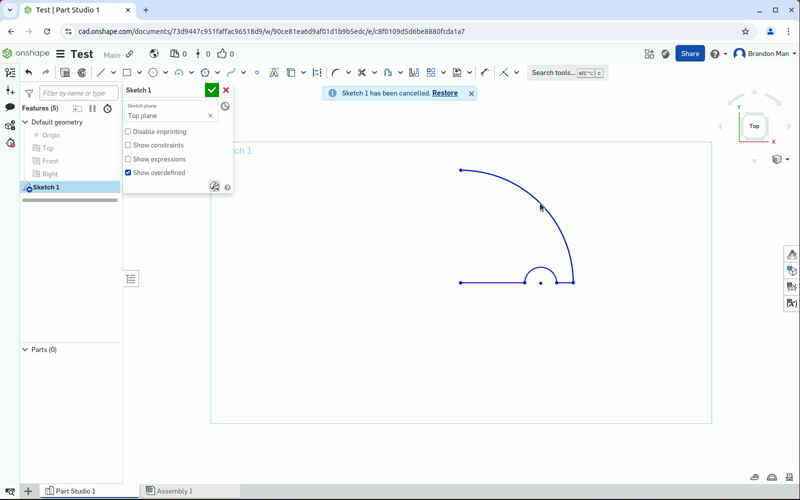
mouse_move(460, 170)
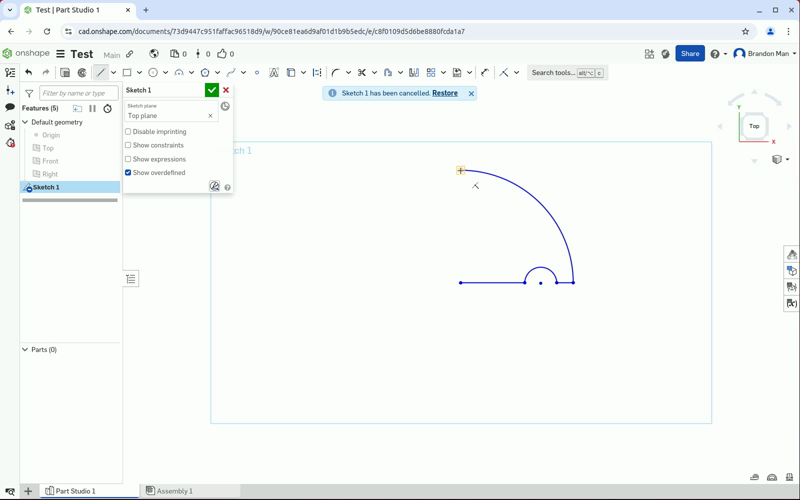
click(460, 170)
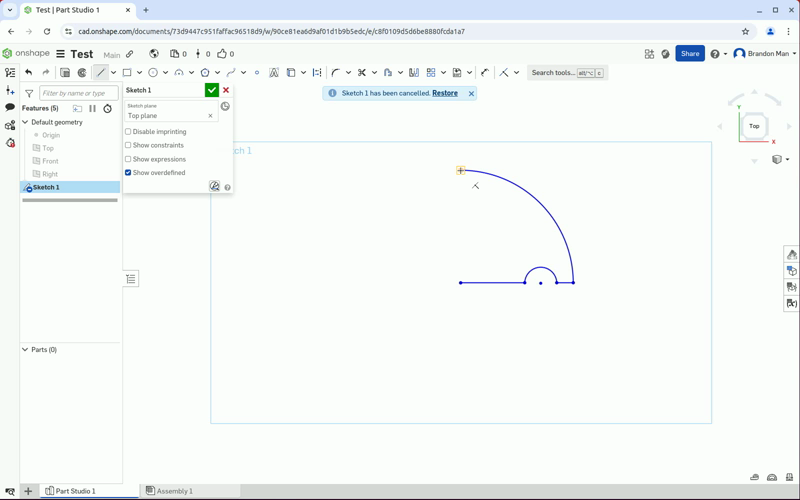
key_down(shift)
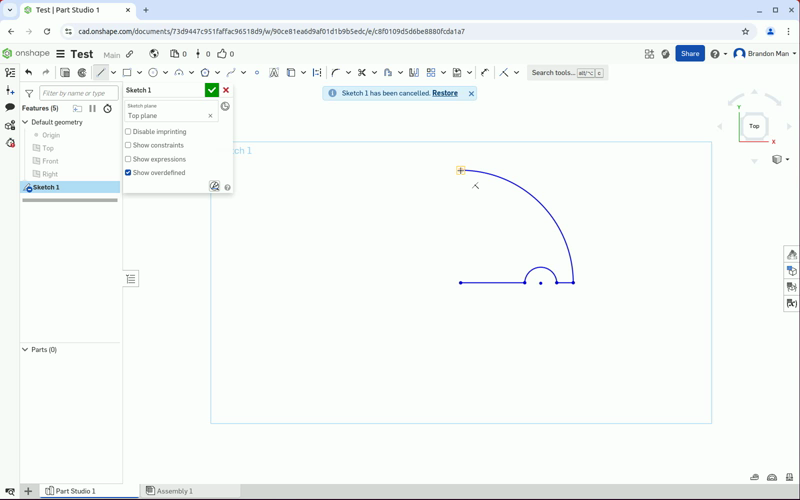
mouse_move(490, 170)
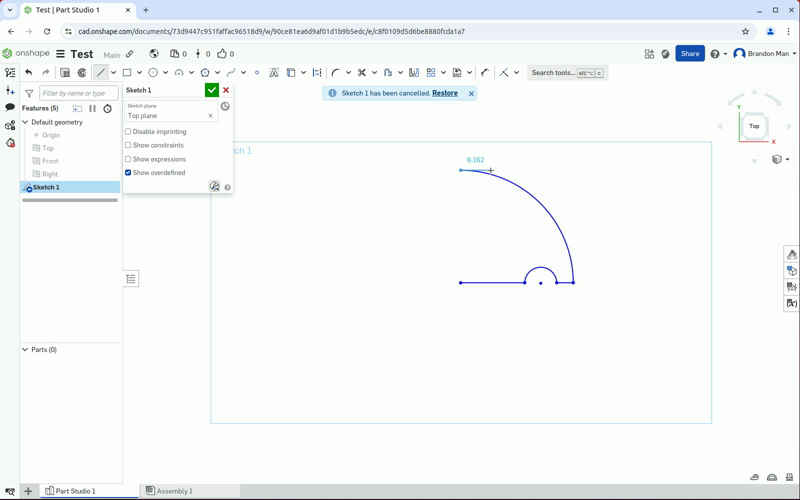
mouse_move(460, 186)
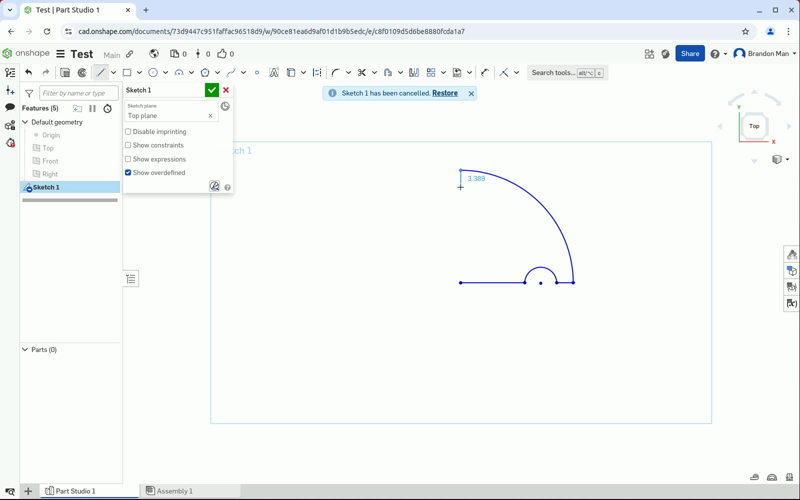
click(460, 186)
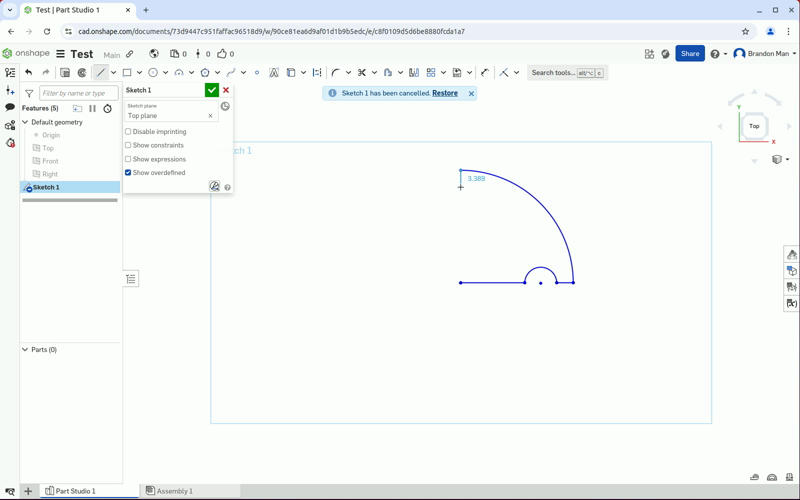
key_up(shift)
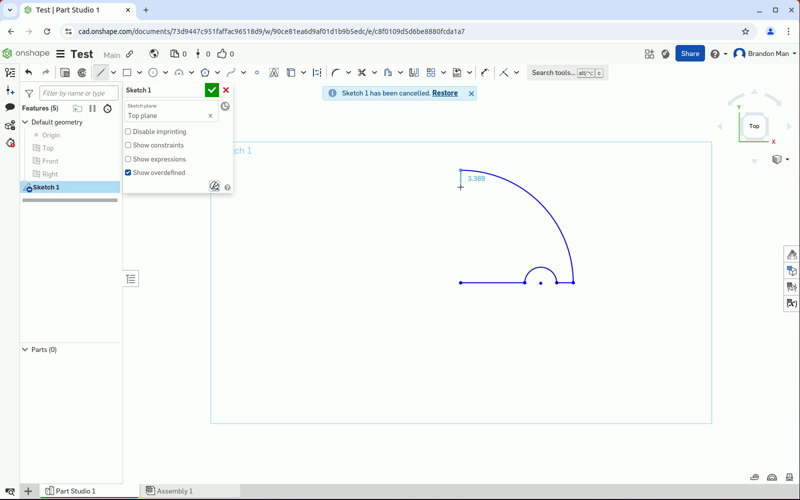
key_down(shift)
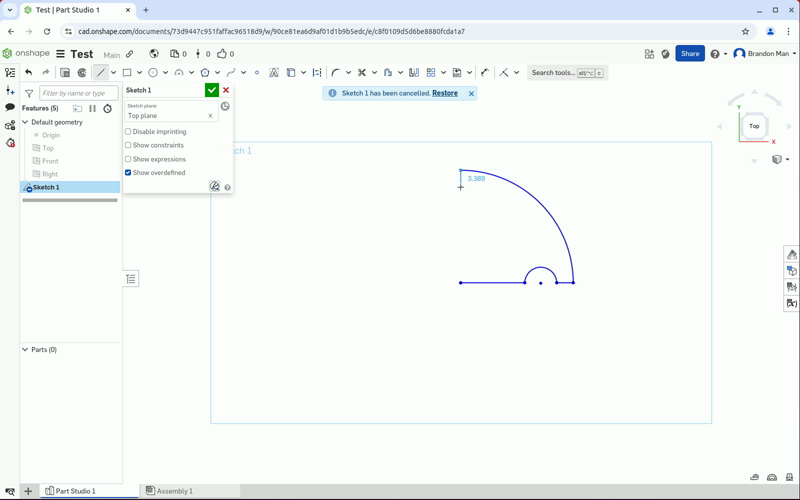
mouse_move(490, 186)
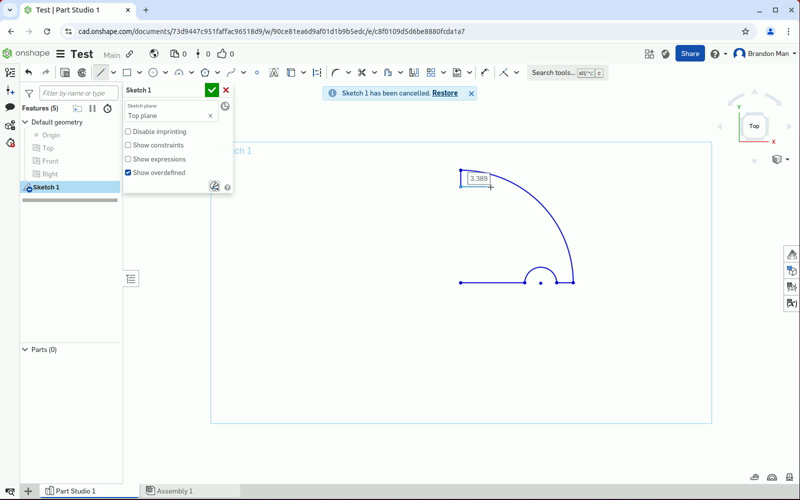
mouse_move(460, 219)
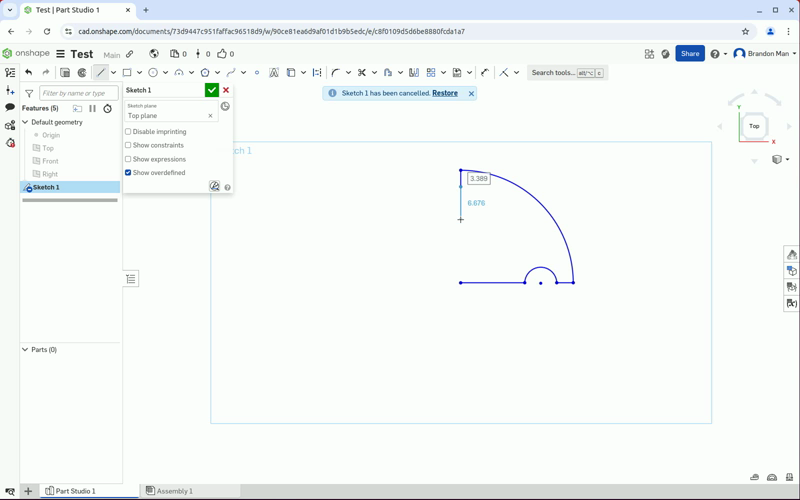
click(460, 219)
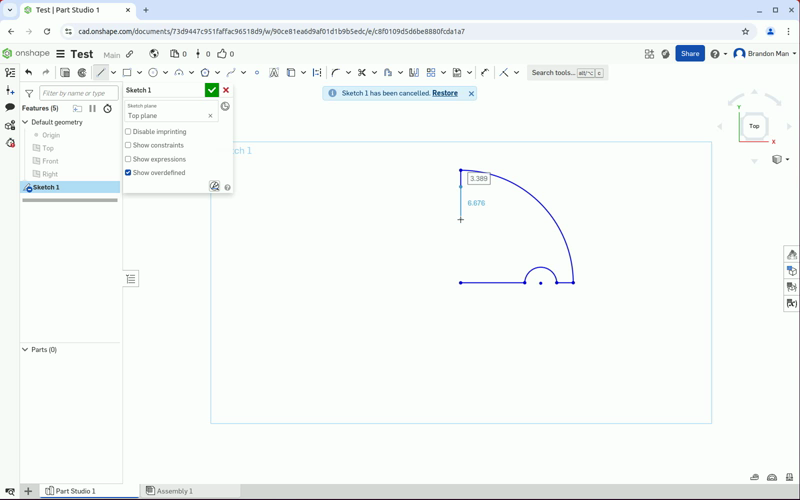
key_up(shift)
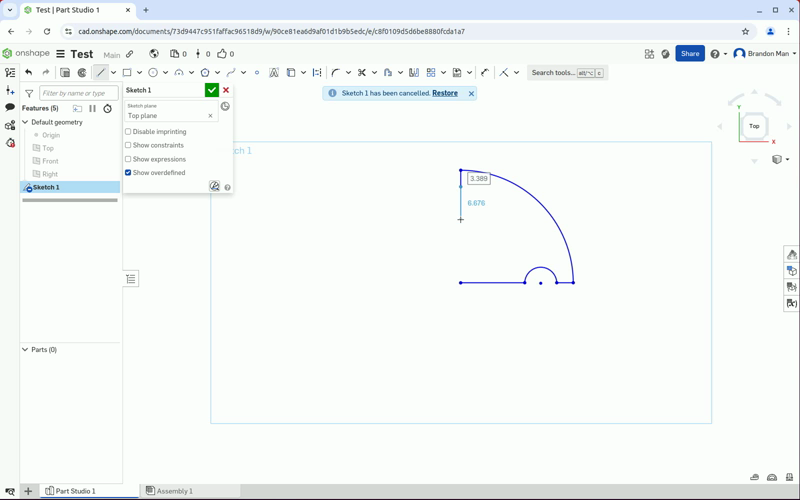
key_down(shift)
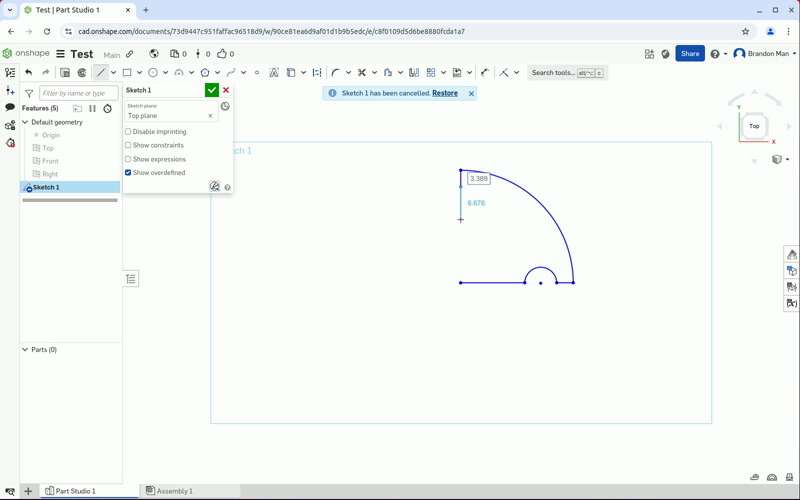
mouse_move(460, 282)
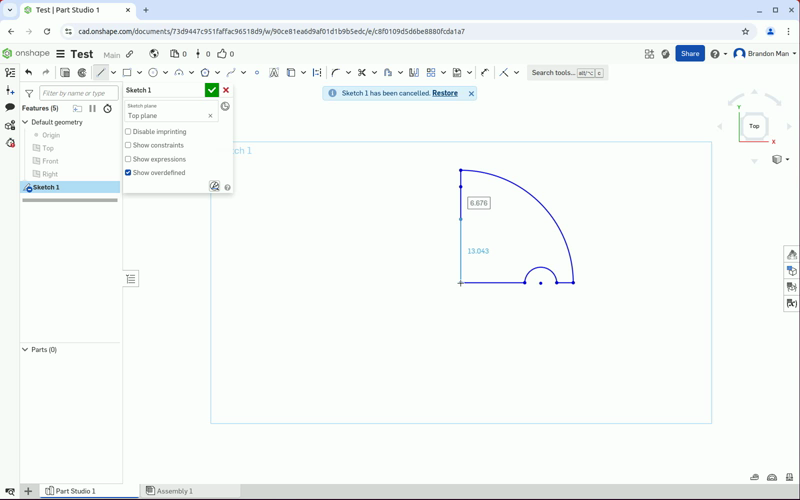
key_up(shift)
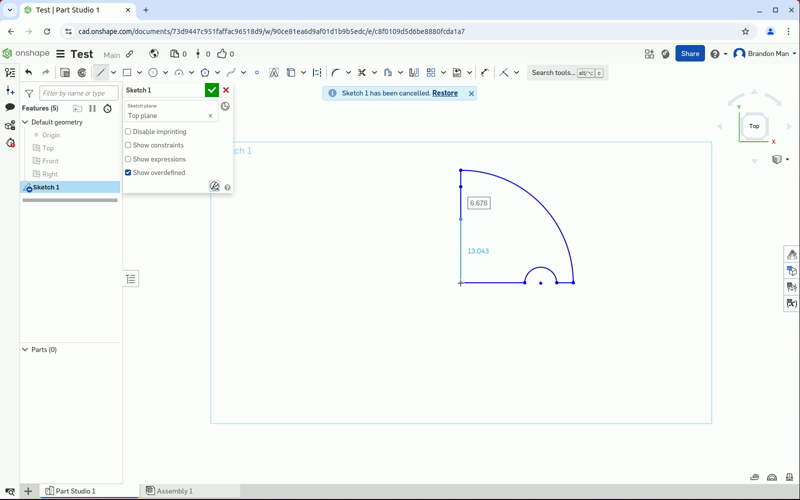
click(460, 282)
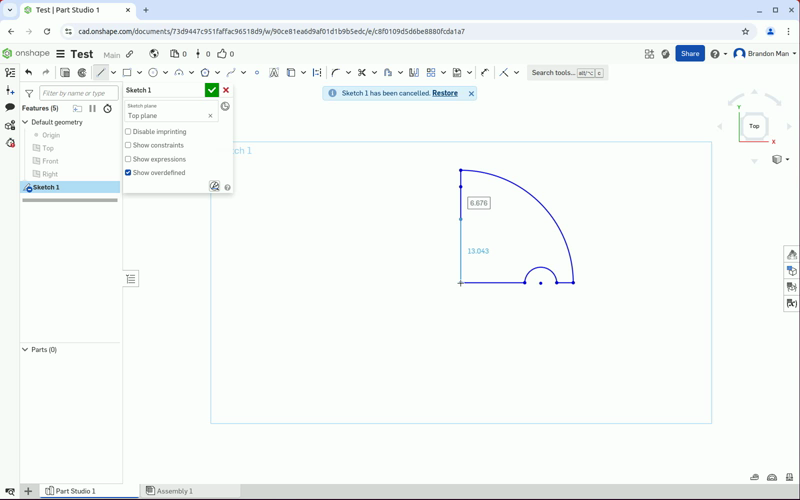
key(esc)
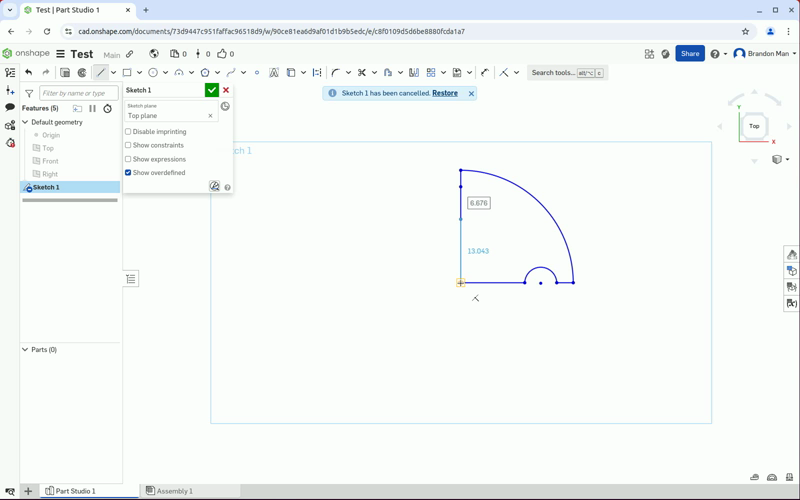
mouse_move(544, 252)
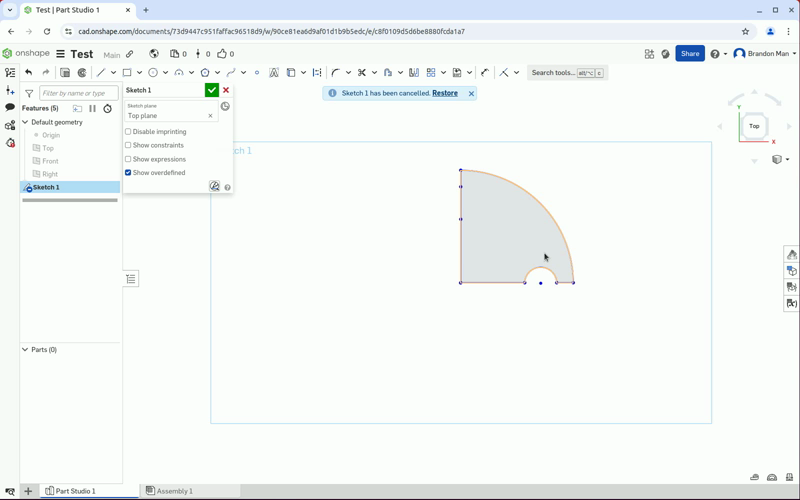
scroll(6)
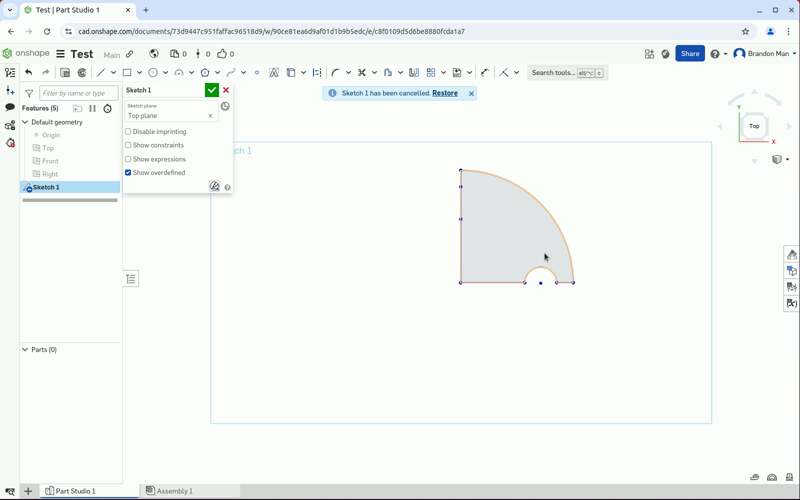
scroll(6)
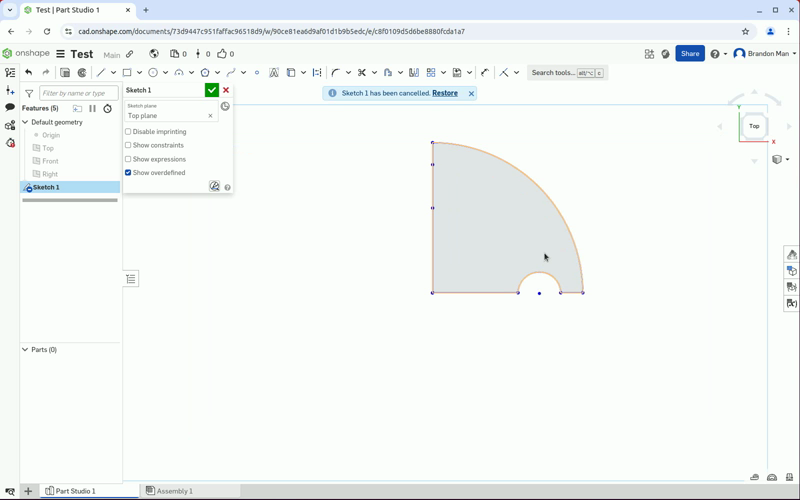
scroll(6)
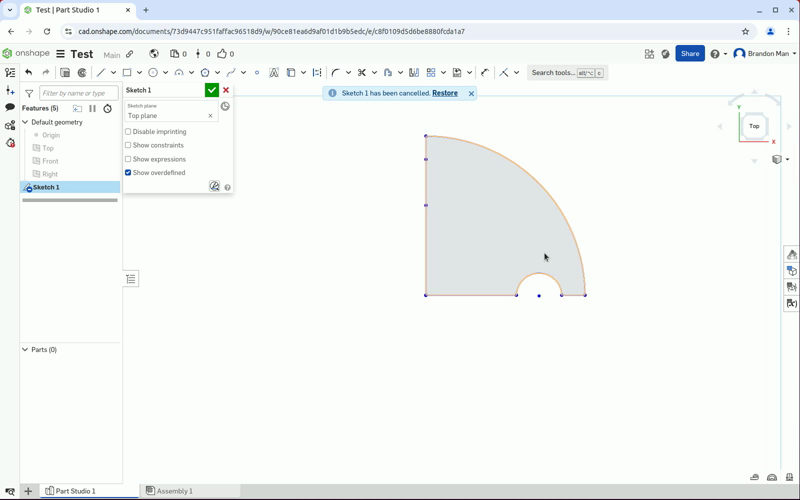
scroll(6)
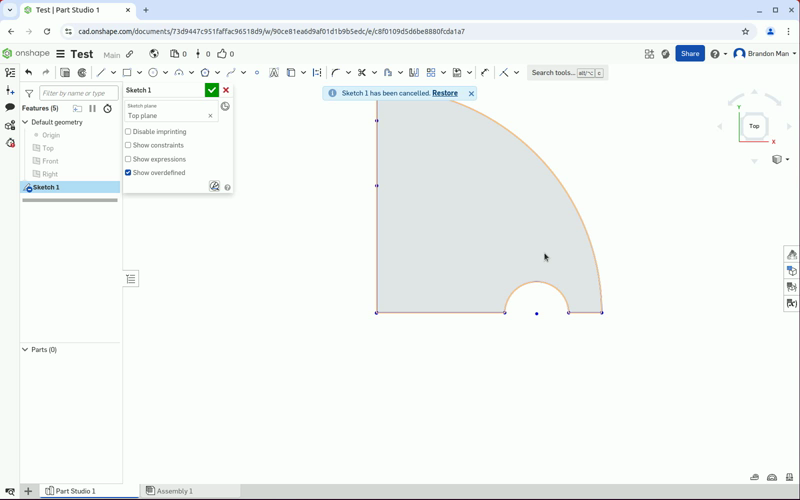
scroll(6)
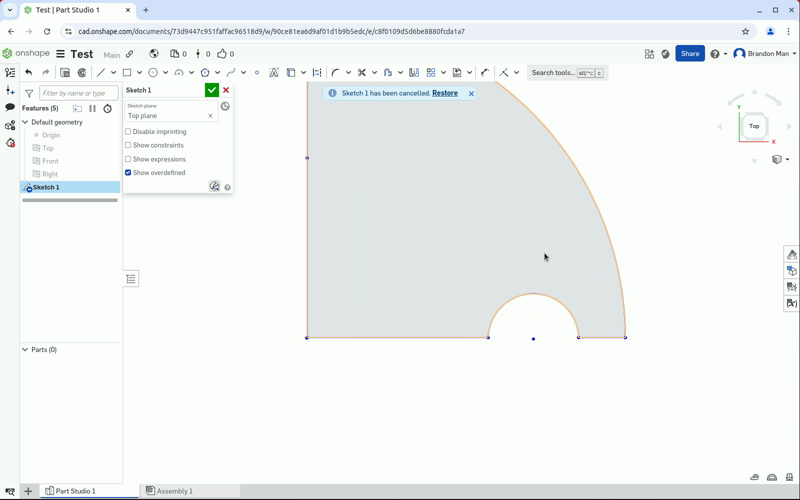
scroll(6)
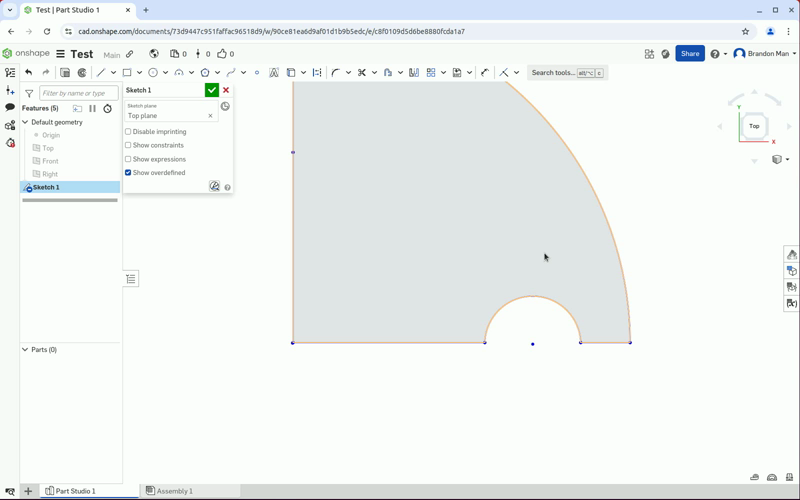
scroll(6)
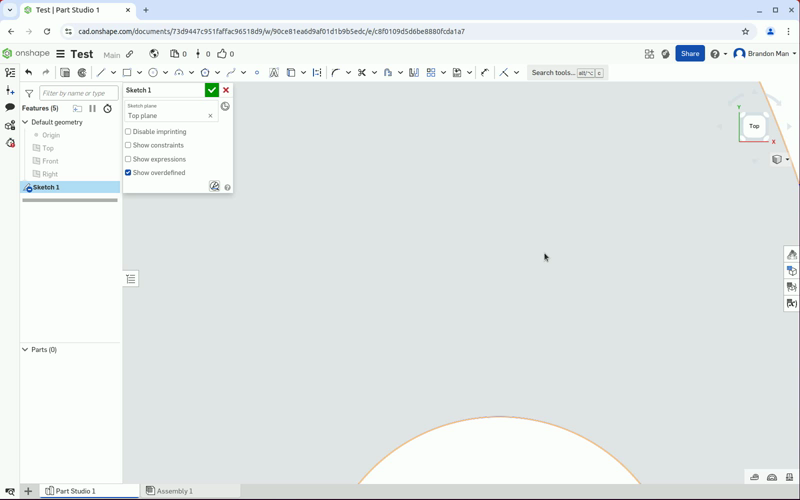
click(544, 252)
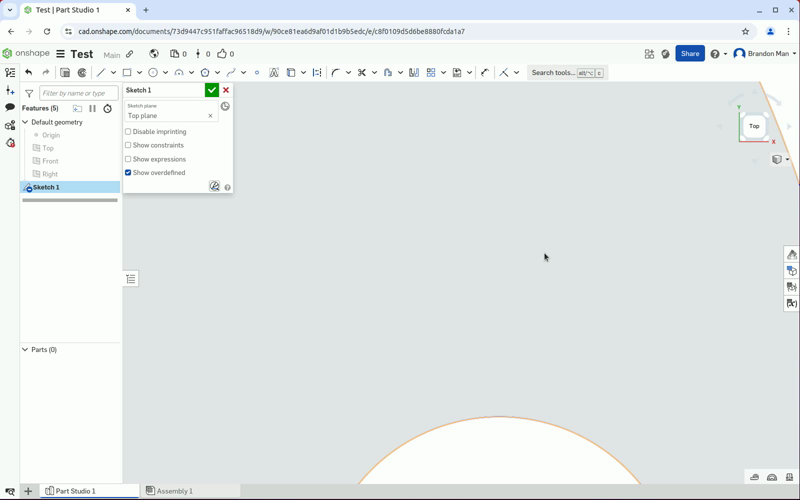
scroll(-6)
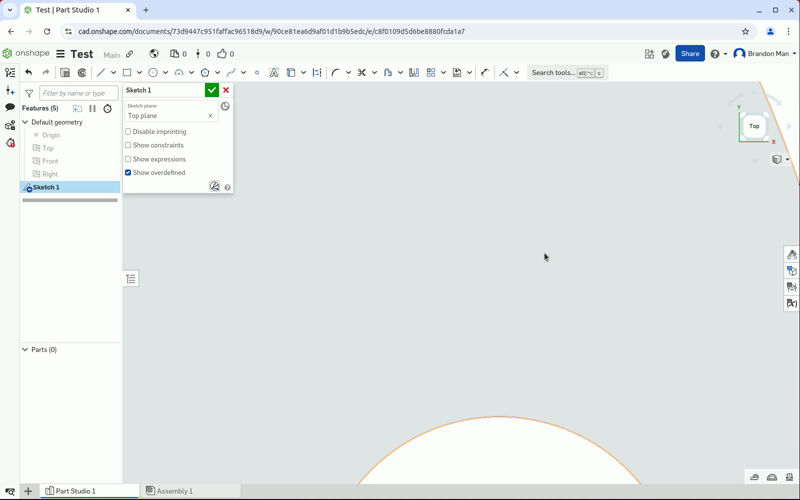
scroll(-6)
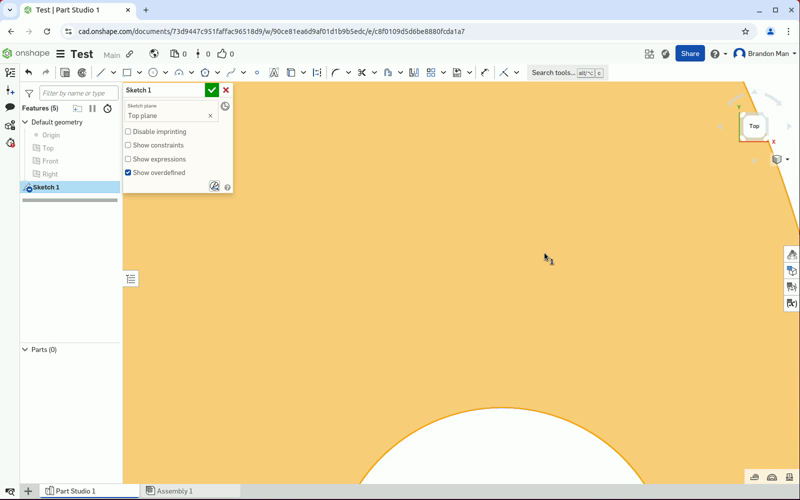
scroll(-6)
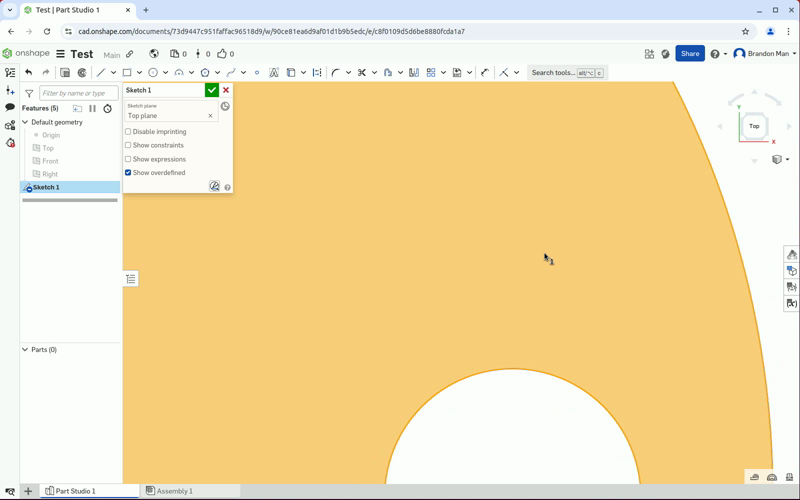
scroll(-6)
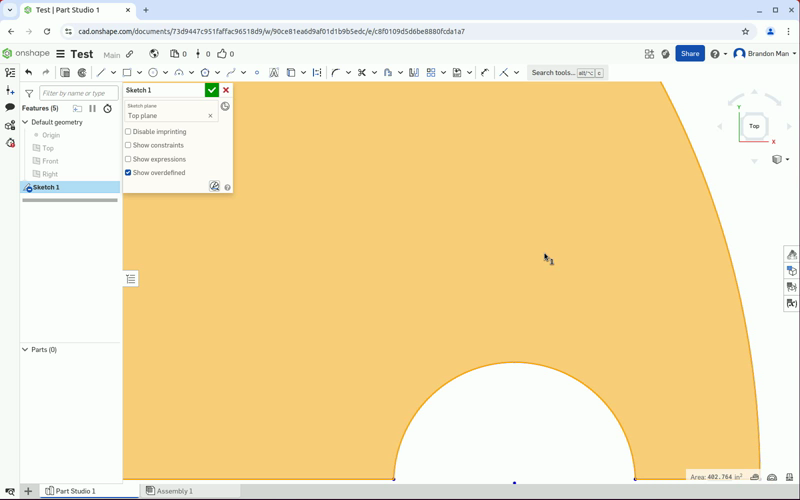
scroll(-6)
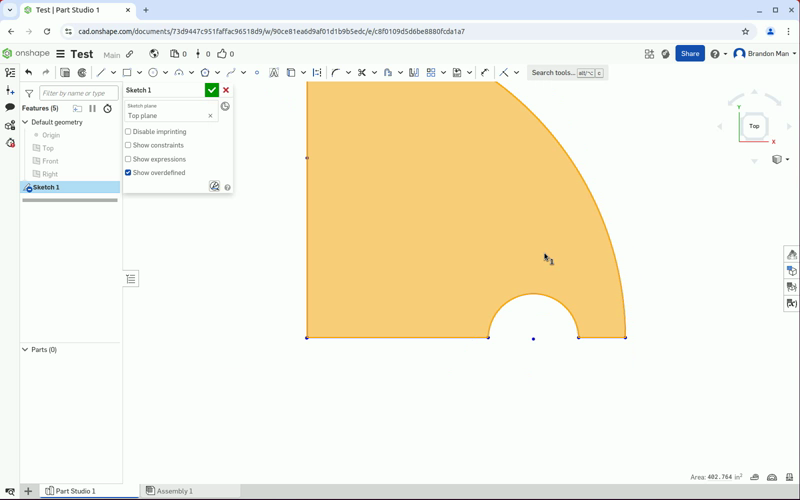
scroll(-6)
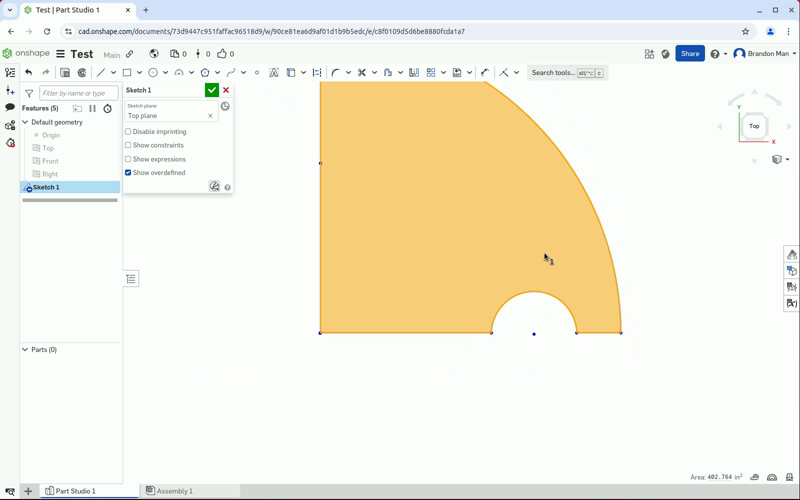
scroll(-6)
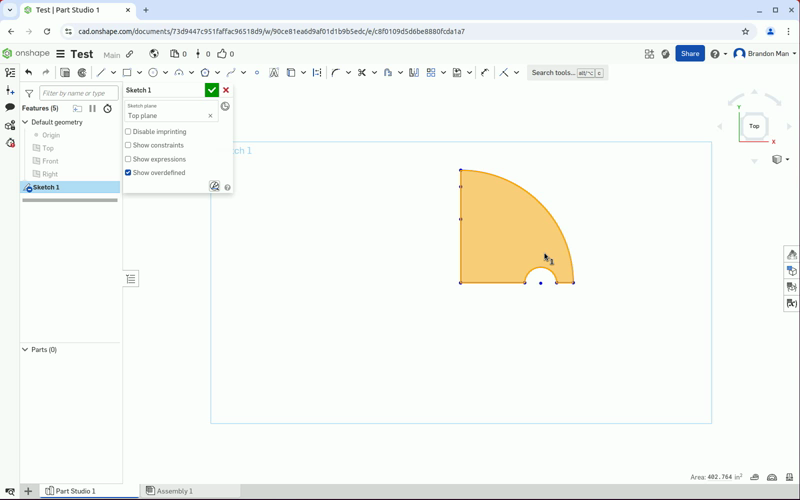
mouse_move(73, 352)
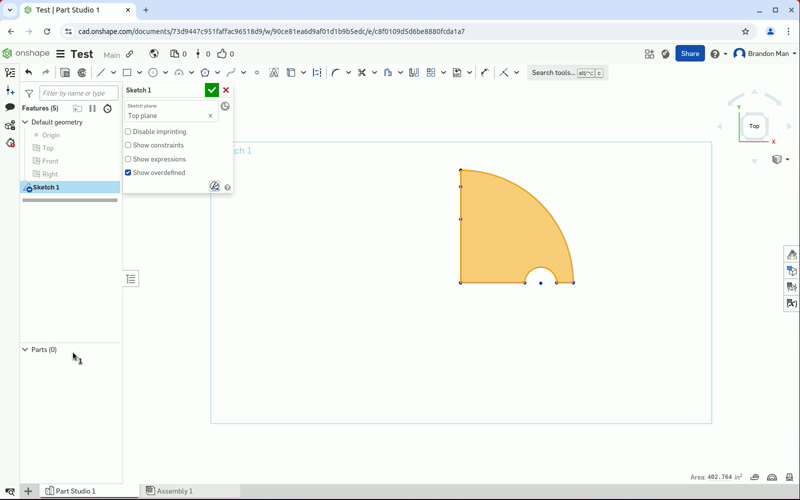
key(shift+y)
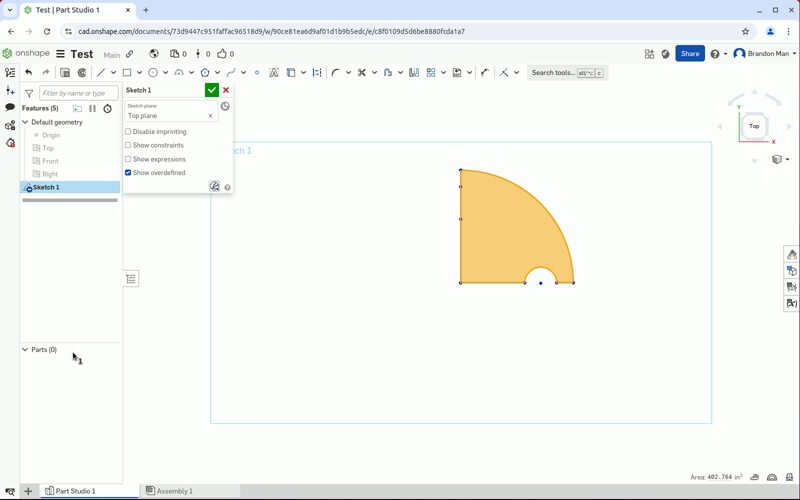
key(shift+e)
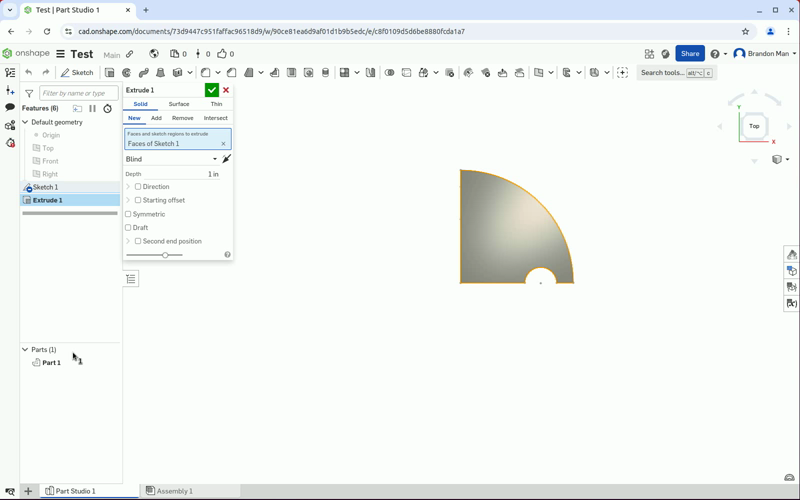
mouse_move(143, 106)
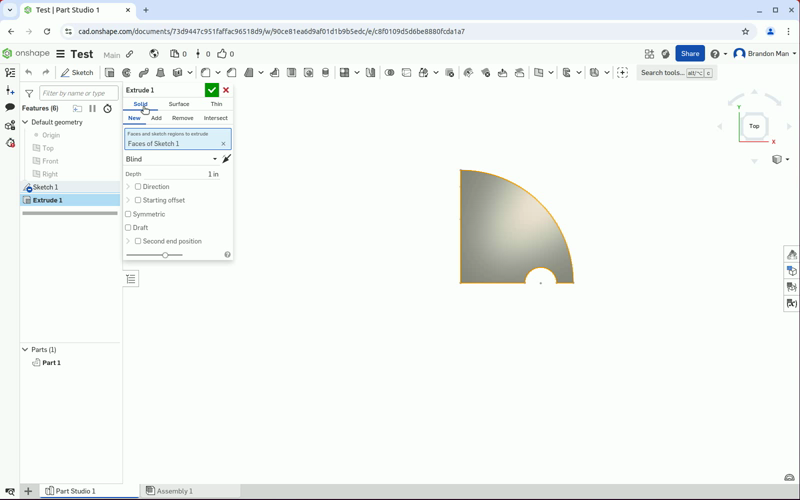
click(143, 106)
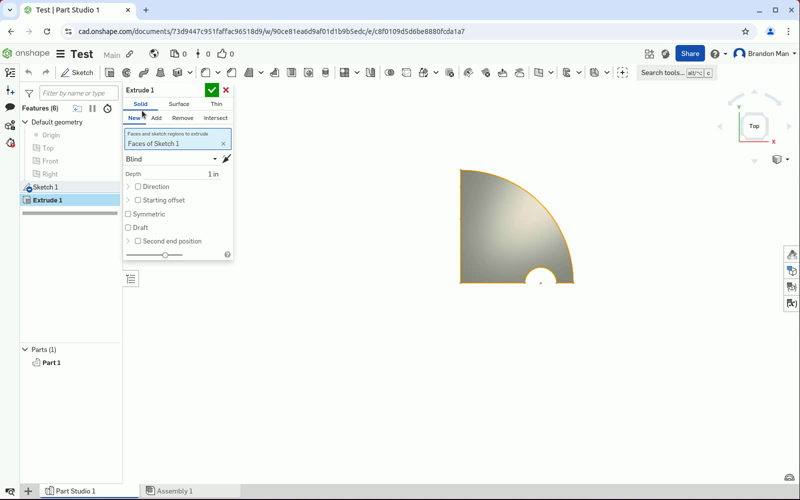
mouse_move(137, 120)
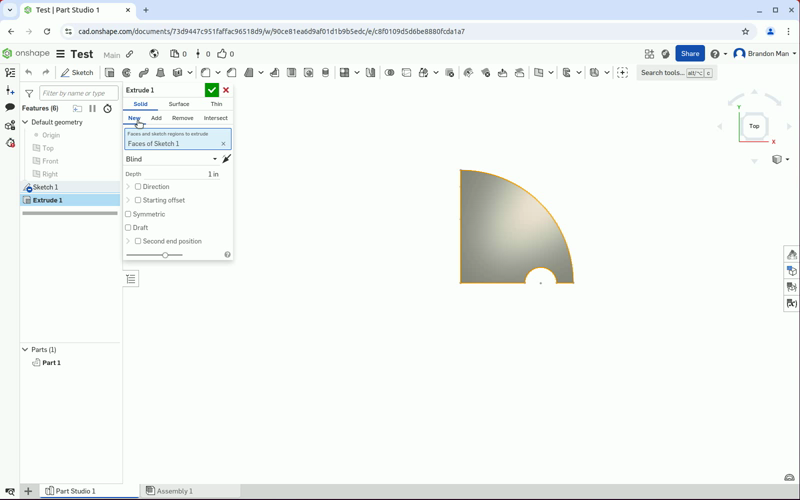
click(137, 120)
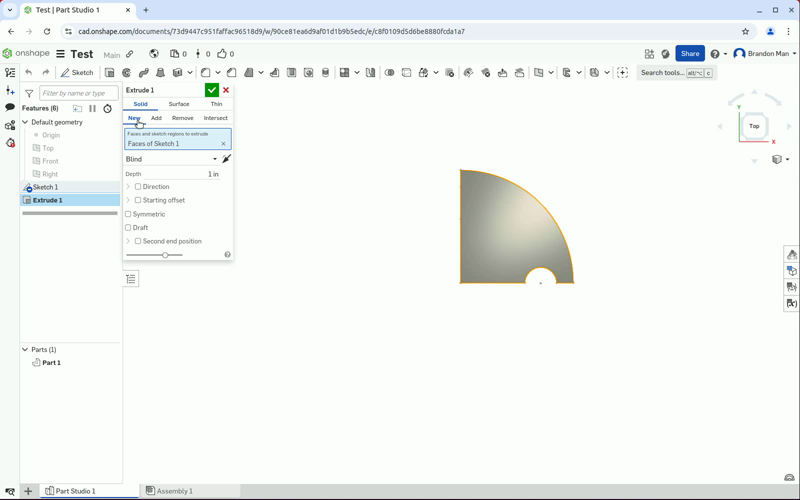
key(tab, 4)
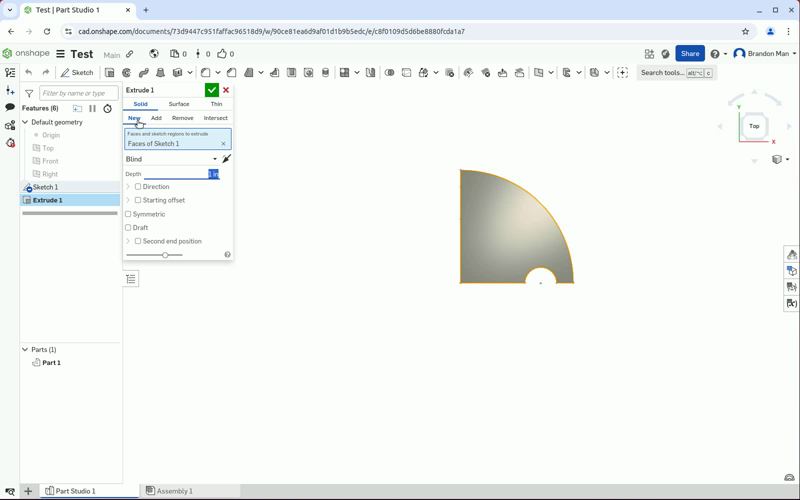
text(9.869)
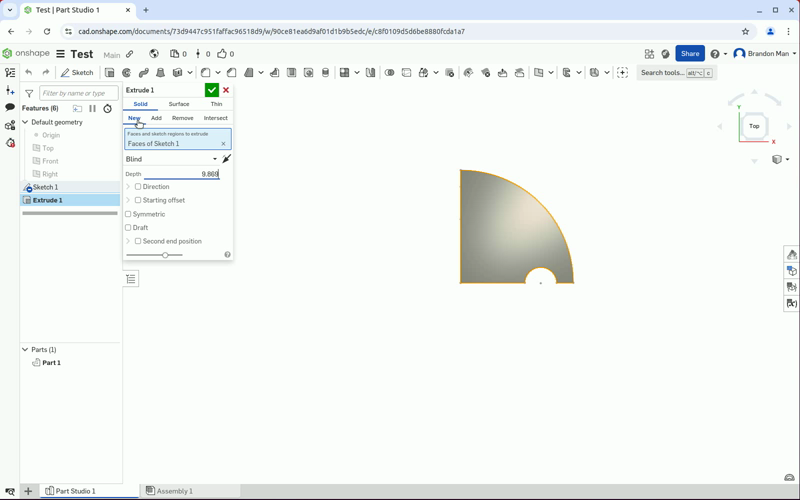
key(enter)
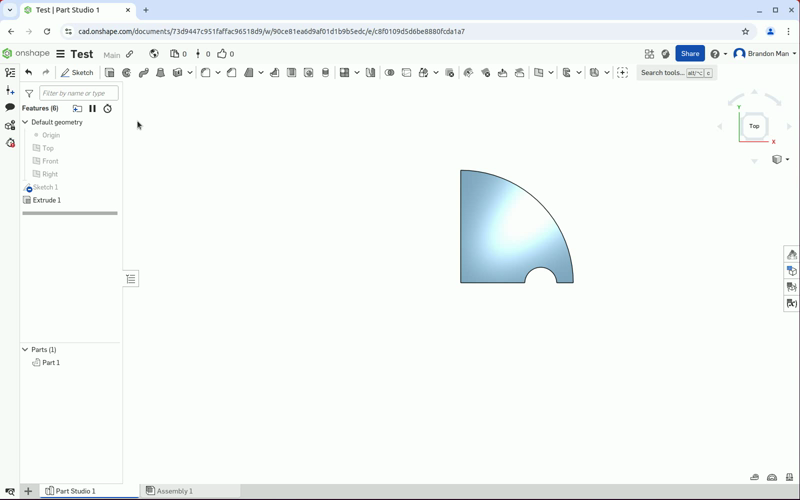
key(shift+h)
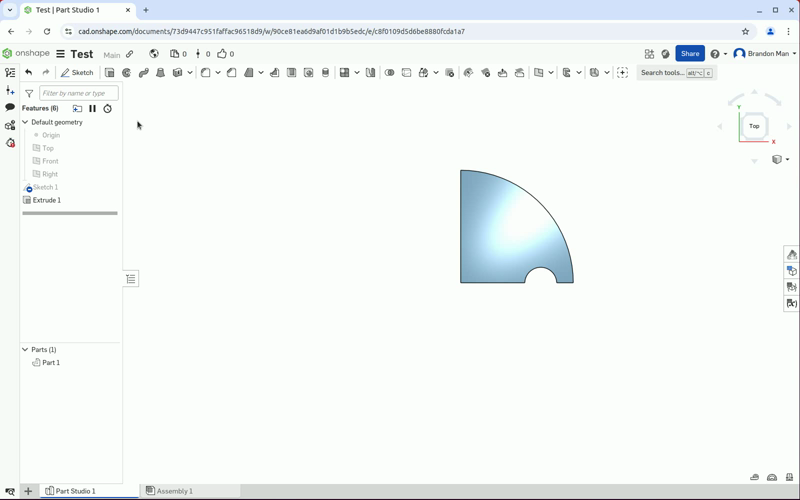
key(shift+h)
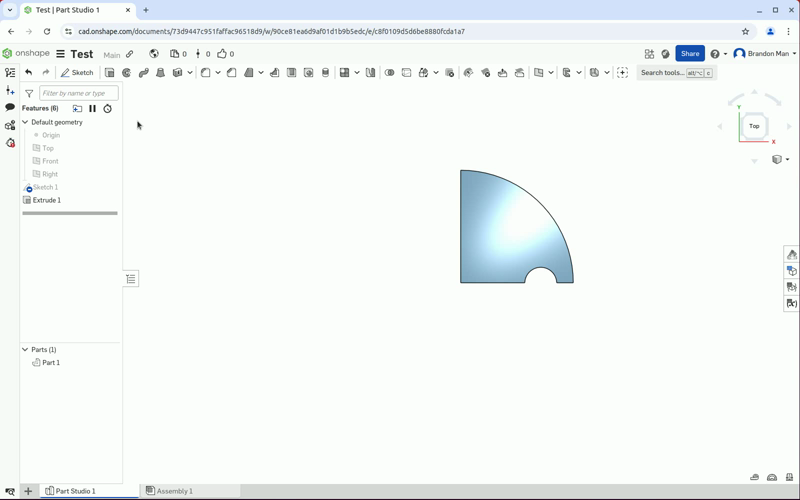
mouse_move(73, 189)
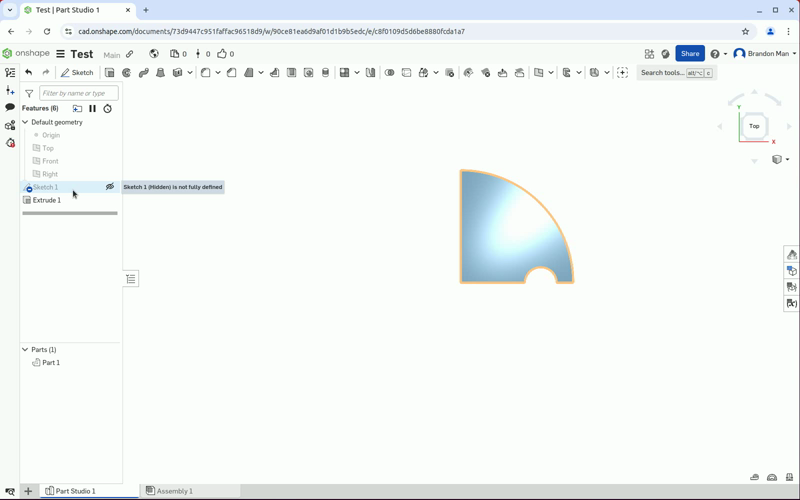
click(73, 189)
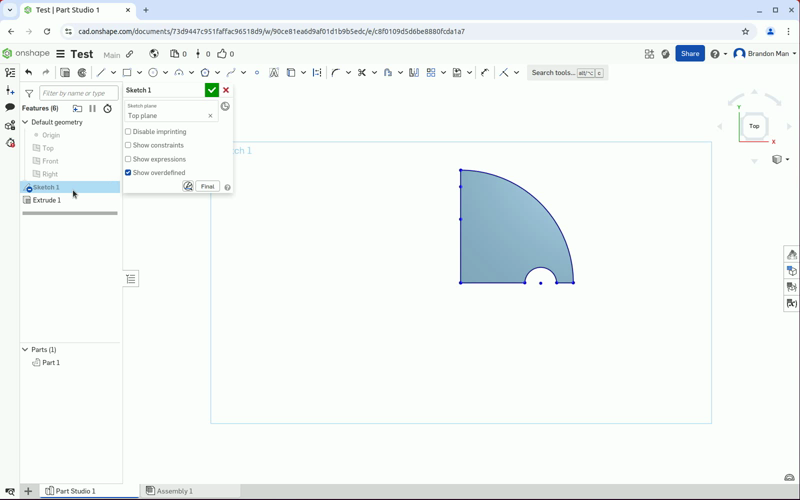
mouse_move(229, 92)
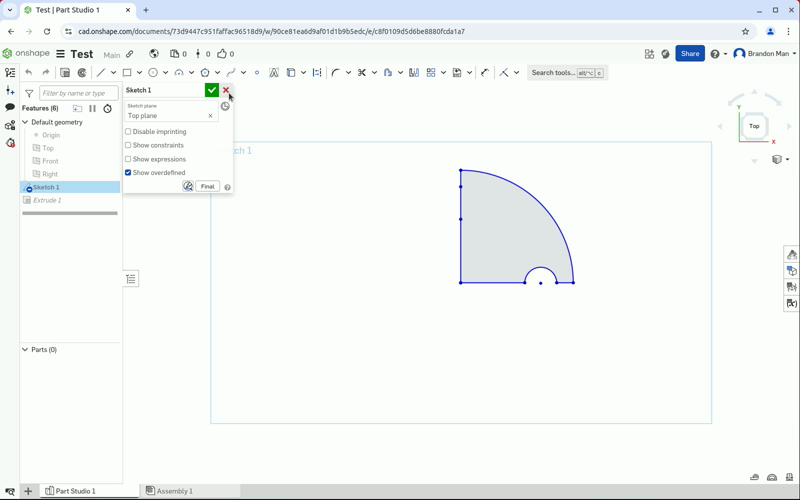
click(229, 92)
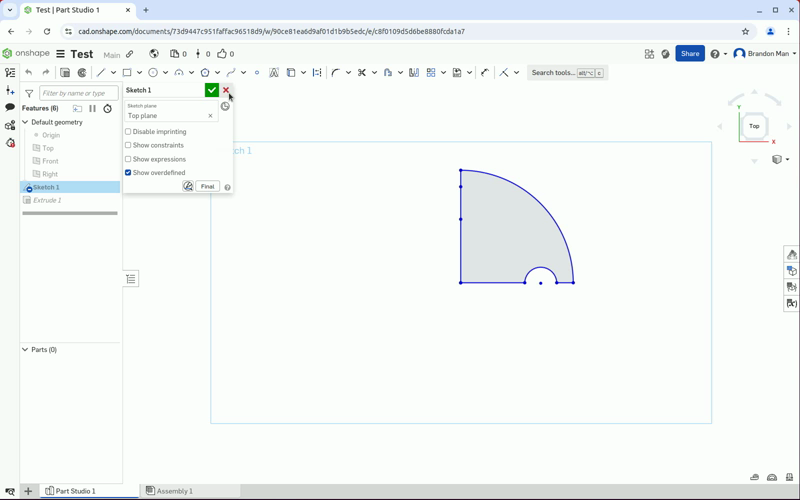
key(shift+s)
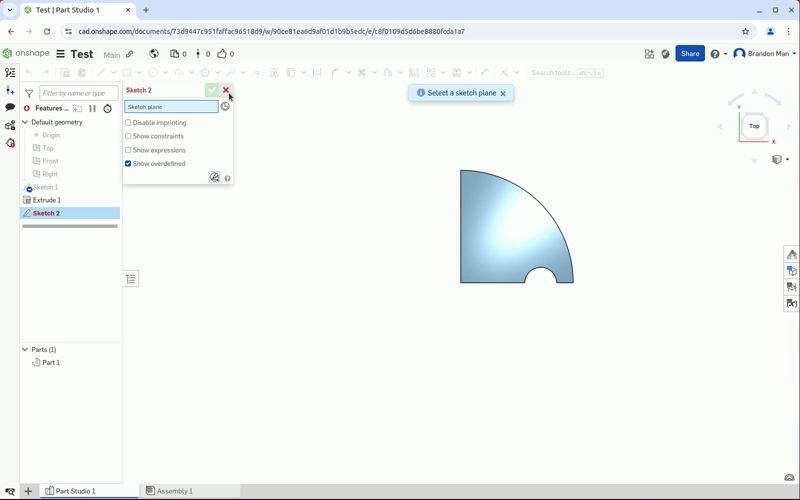
mouse_move(73, 150)
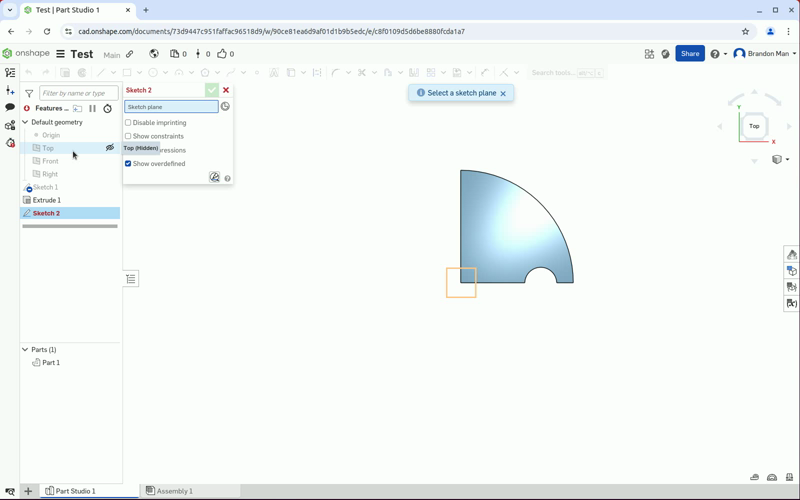
click(73, 150)
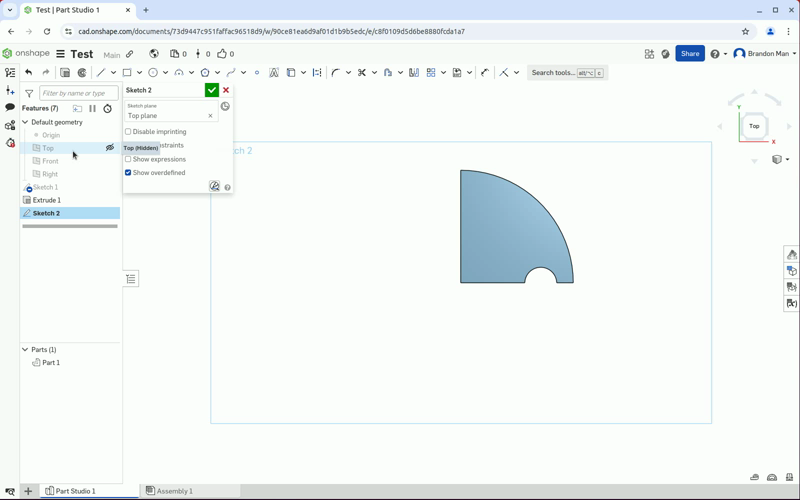
mouse_move(73, 352)
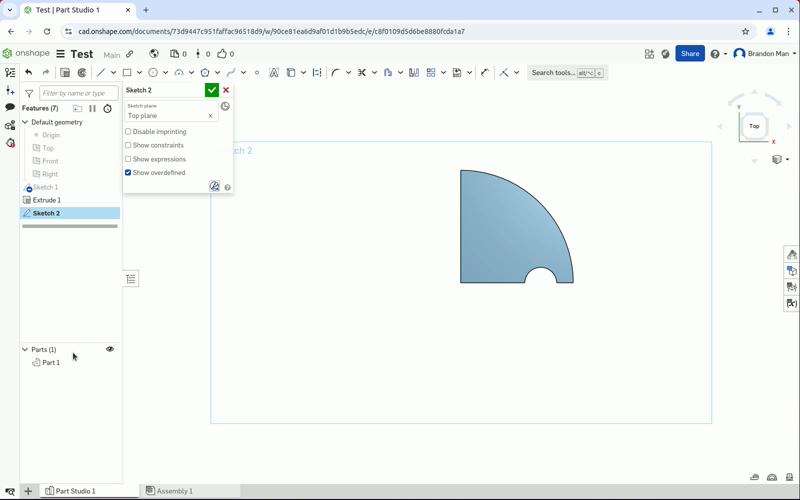
key(y)
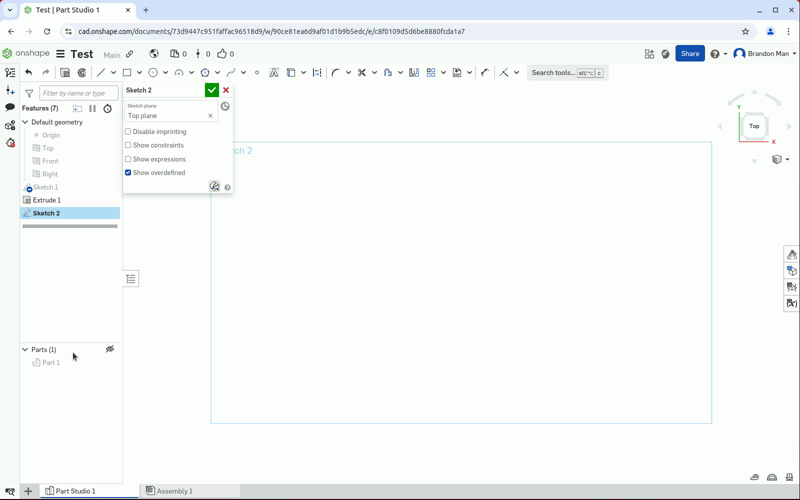
key(a)
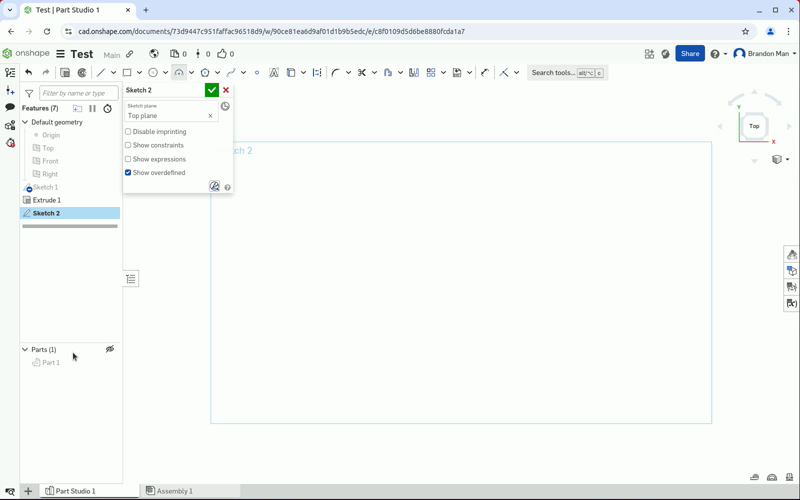
key_down(shift)
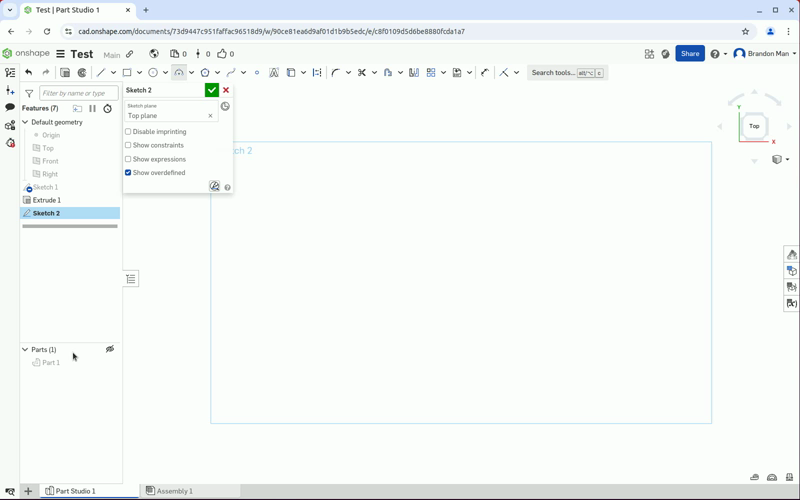
mouse_move(460, 395)
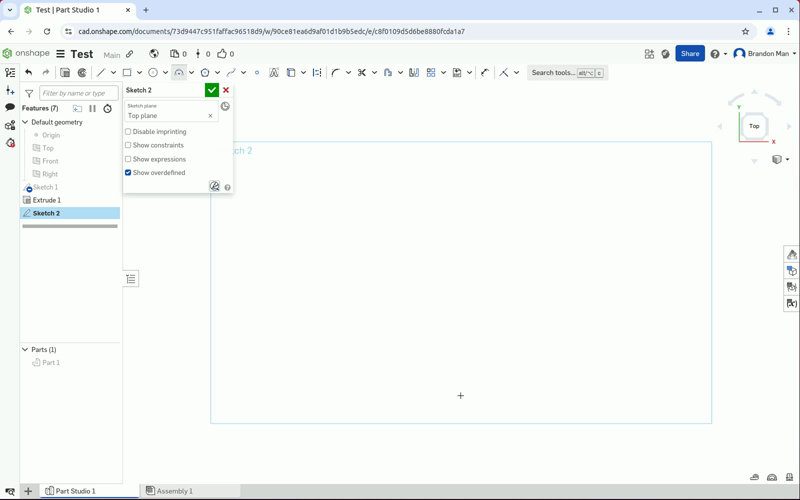
click(460, 395)
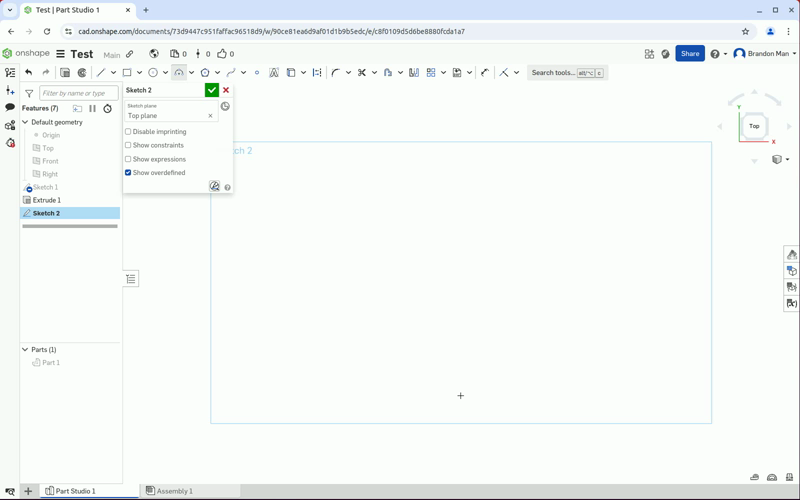
key_up(shift)
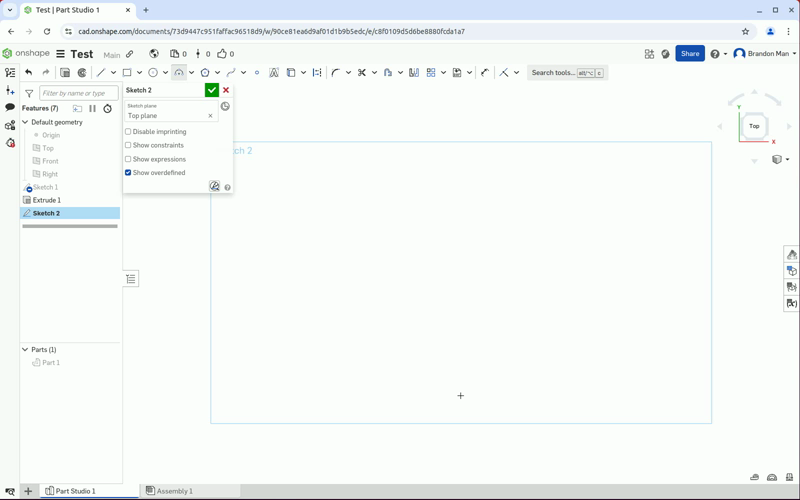
key_down(shift)
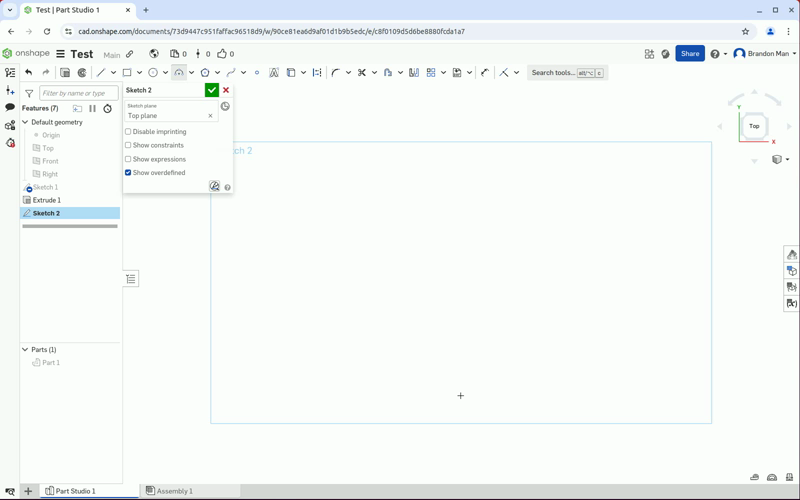
mouse_move(573, 282)
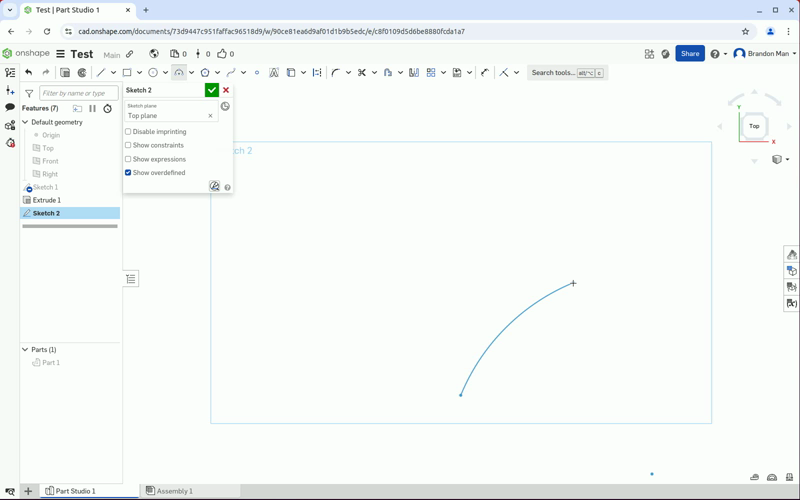
click(573, 282)
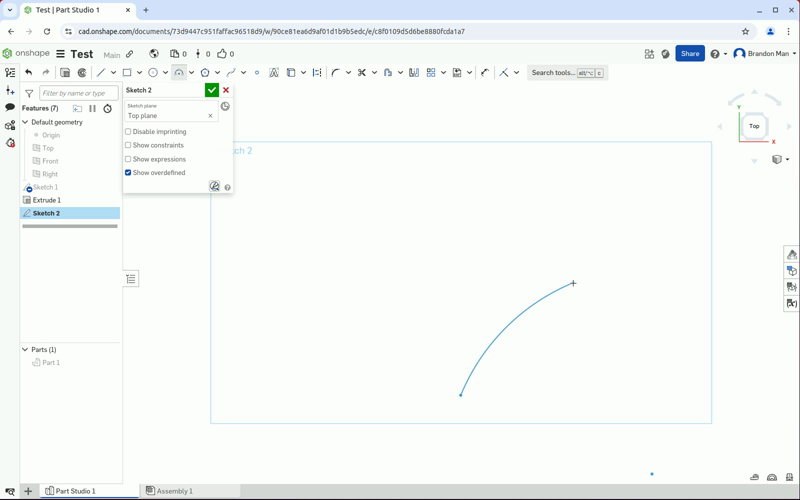
mouse_move(540, 362)
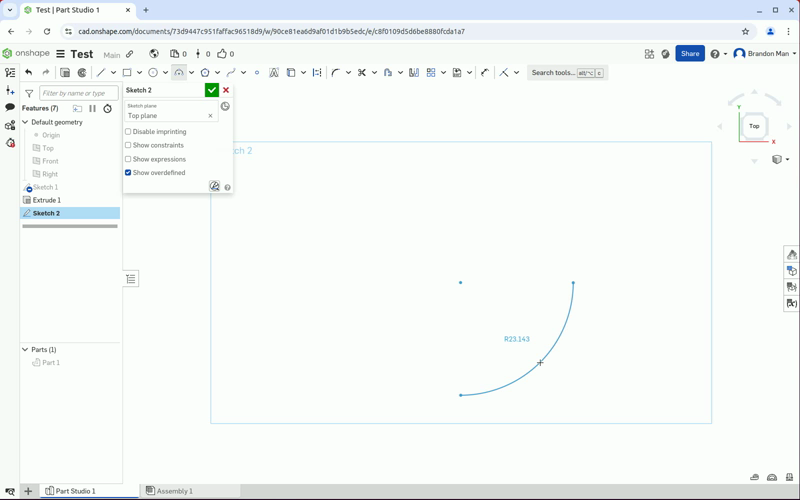
click(540, 362)
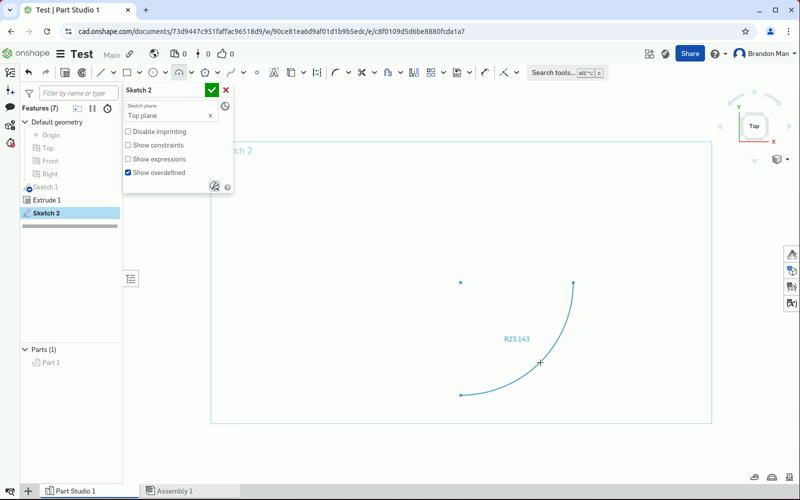
key_up(shift)
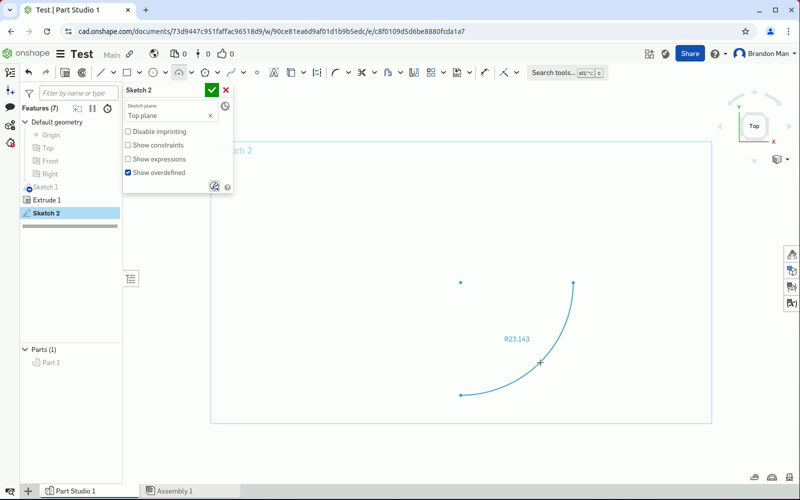
key(esc)
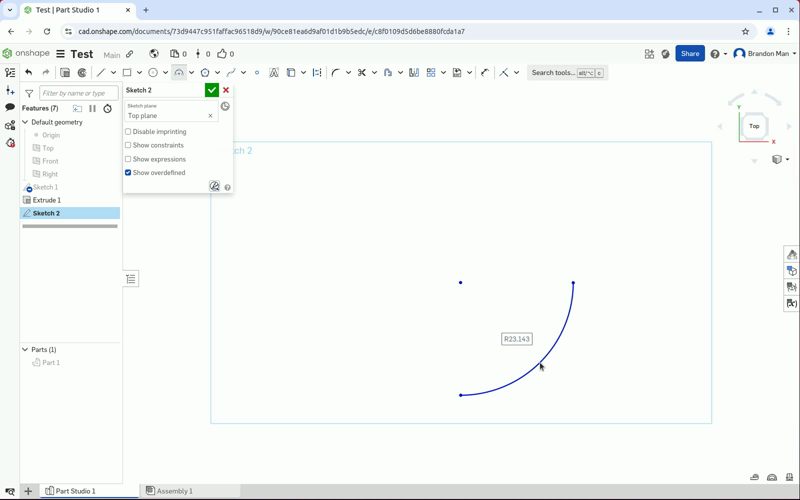
key(l)
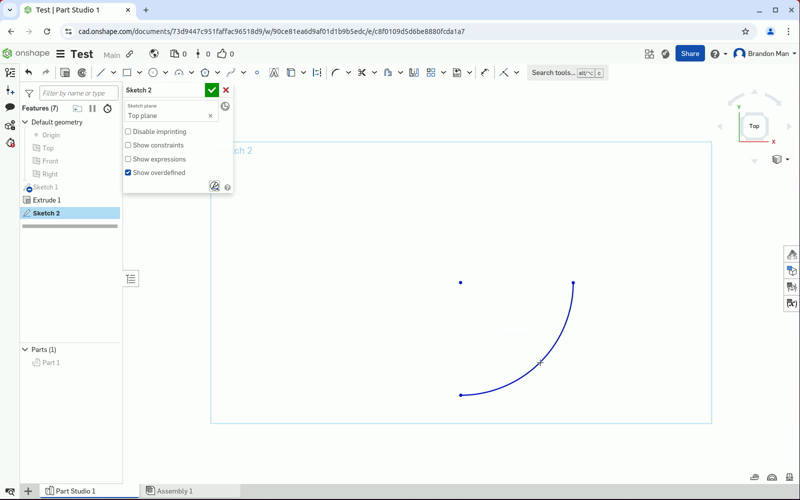
mouse_move(573, 282)
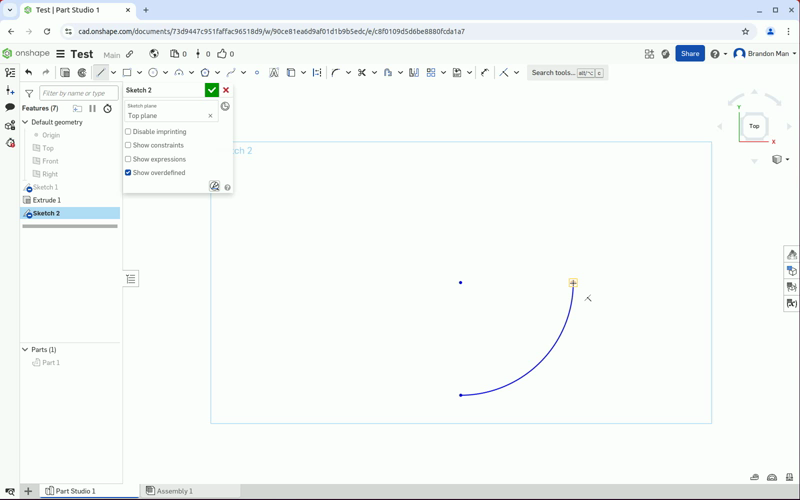
click(573, 282)
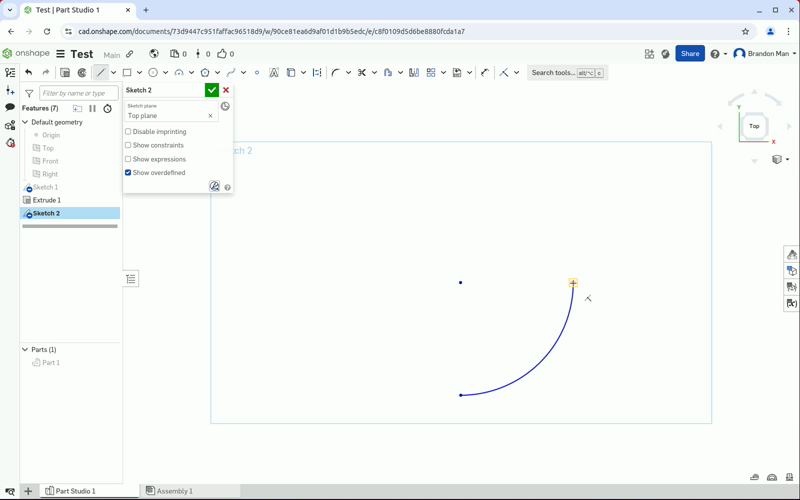
key_down(shift)
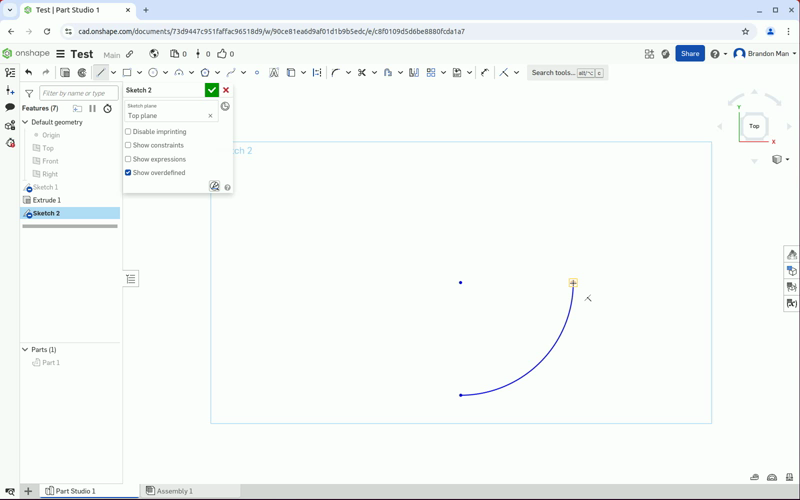
mouse_move(589, 282)
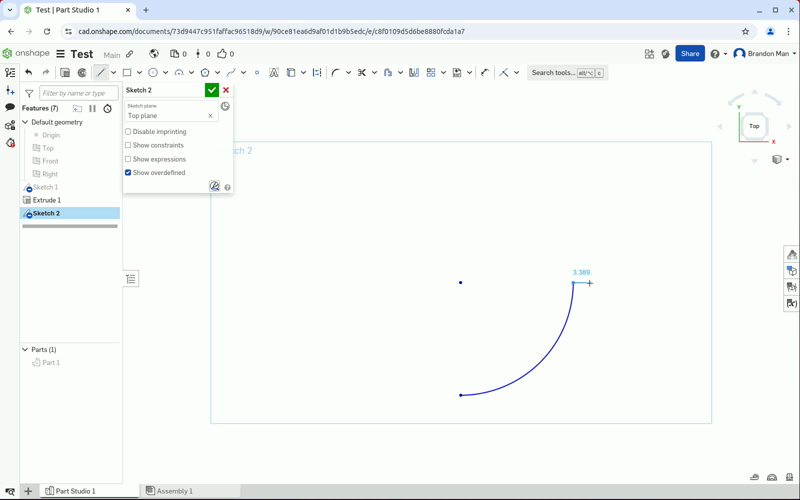
mouse_move(556, 282)
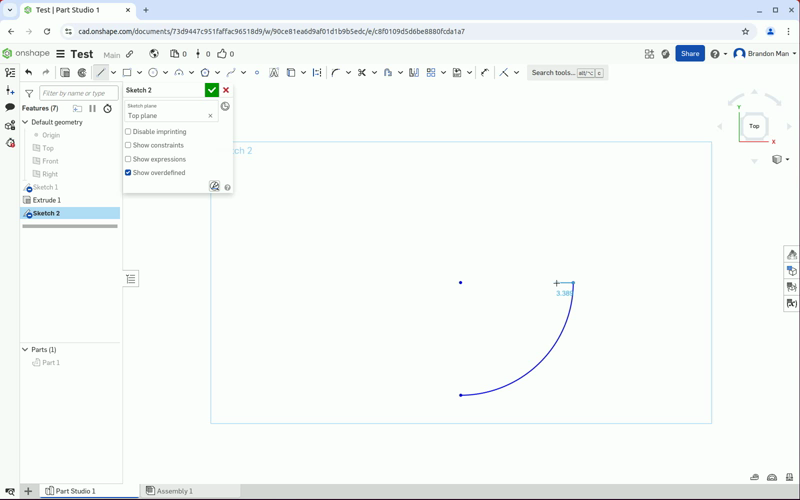
click(556, 282)
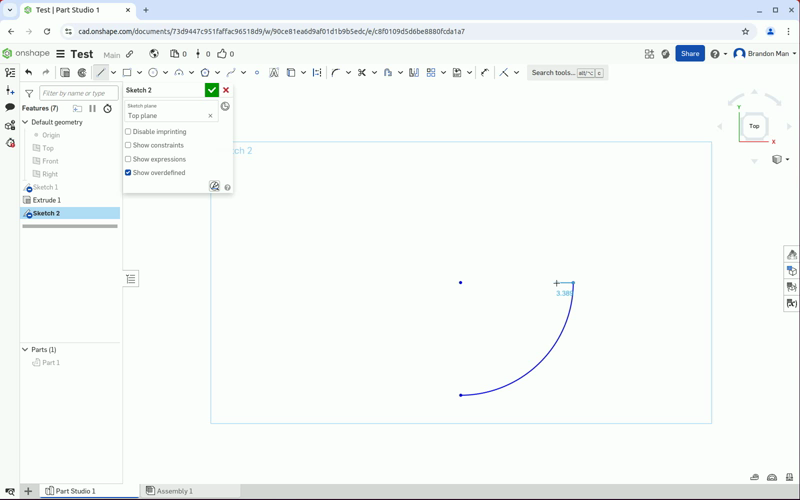
key_up(shift)
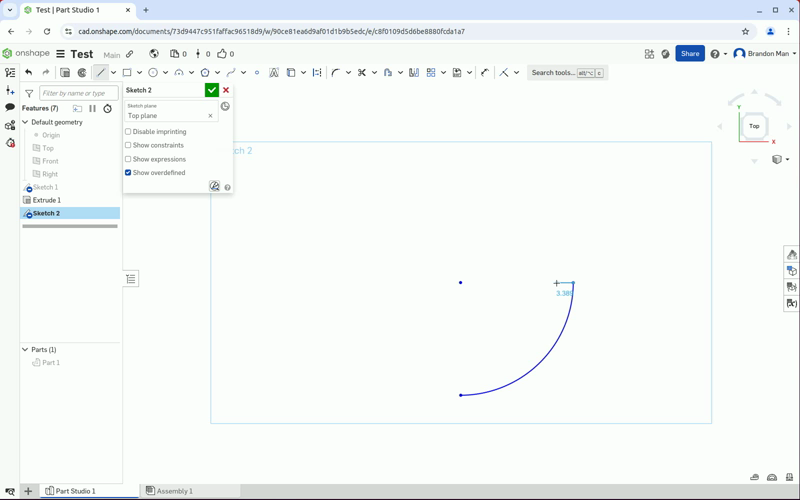
key(esc)
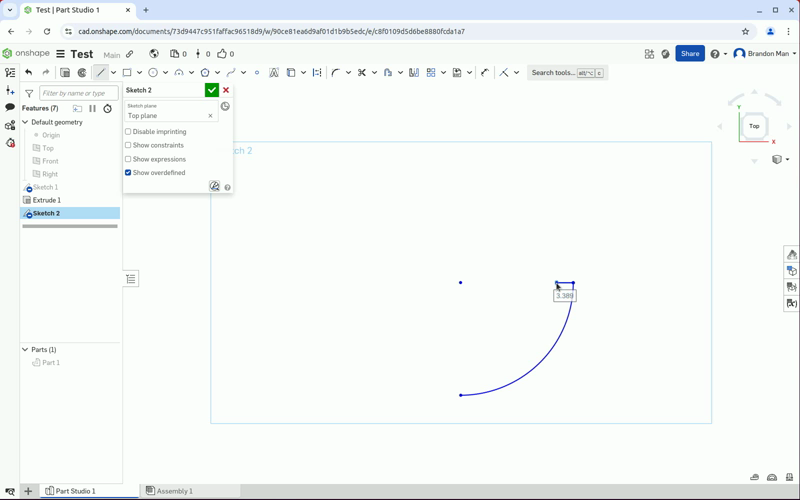
key(a)
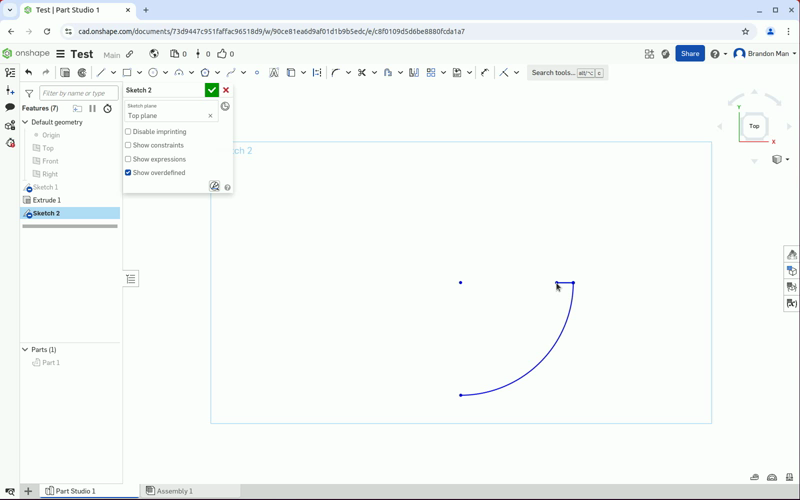
mouse_move(556, 282)
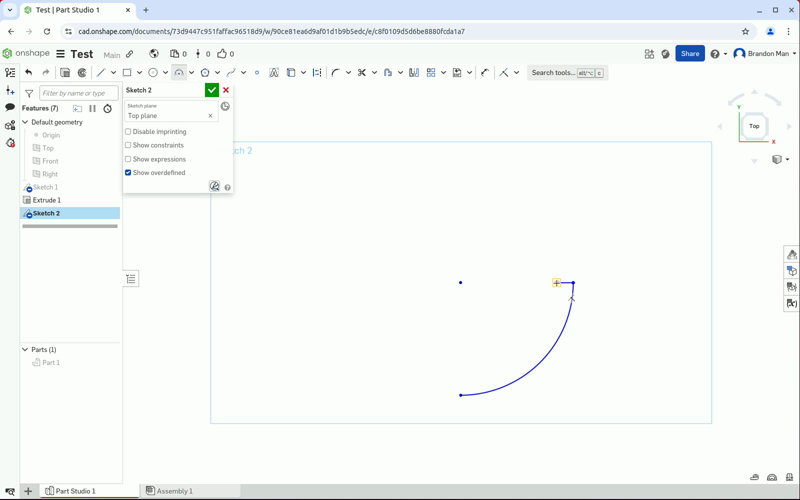
click(556, 282)
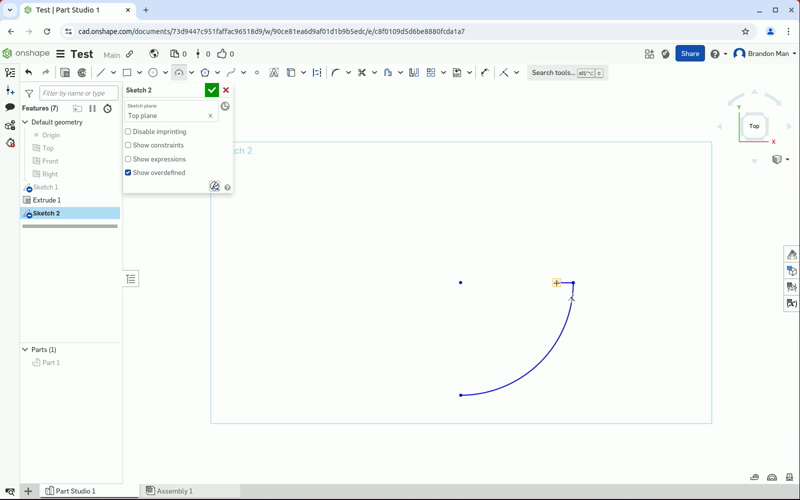
key_down(shift)
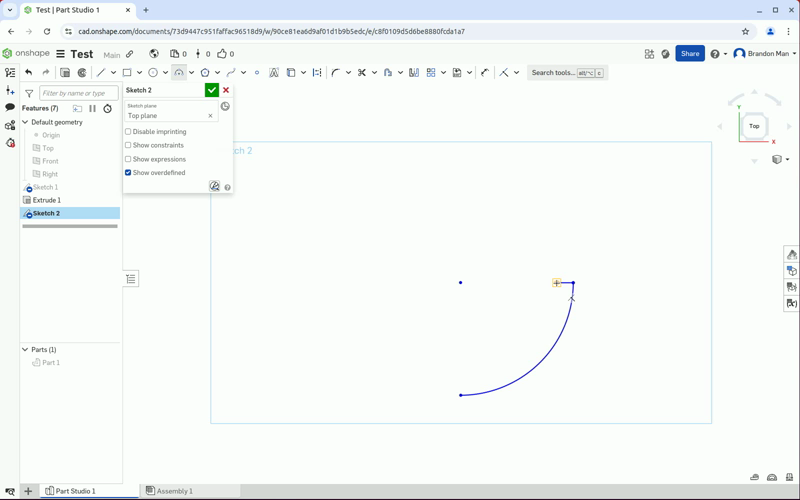
mouse_move(529, 351)
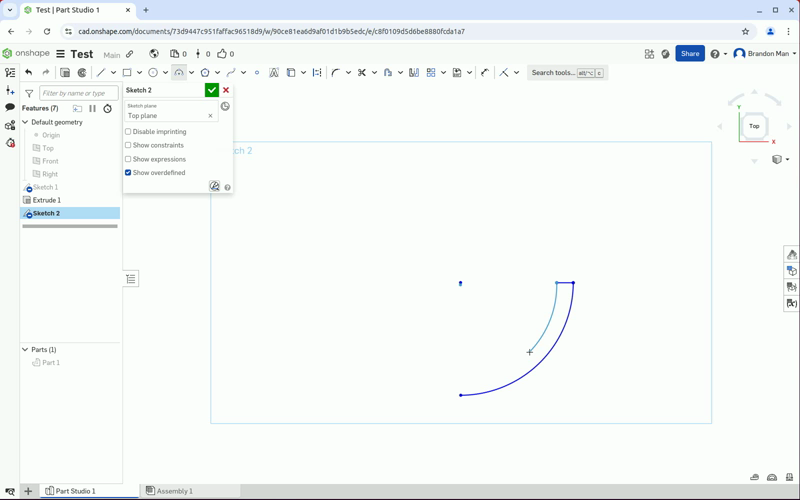
click(529, 351)
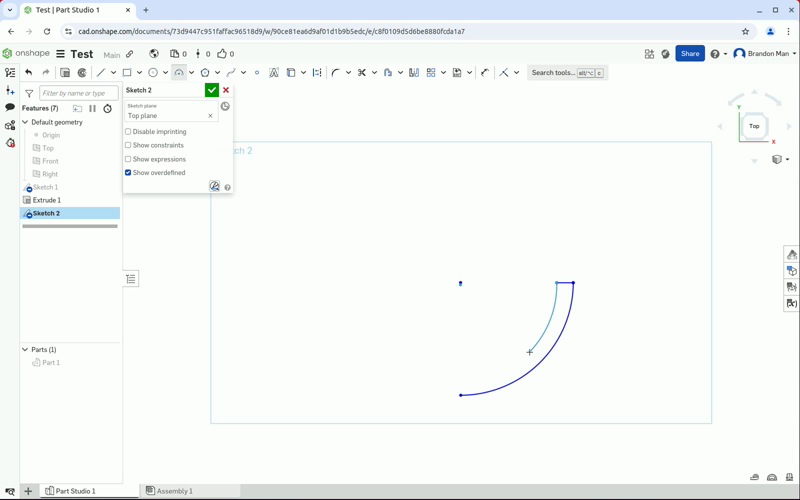
mouse_move(549, 320)
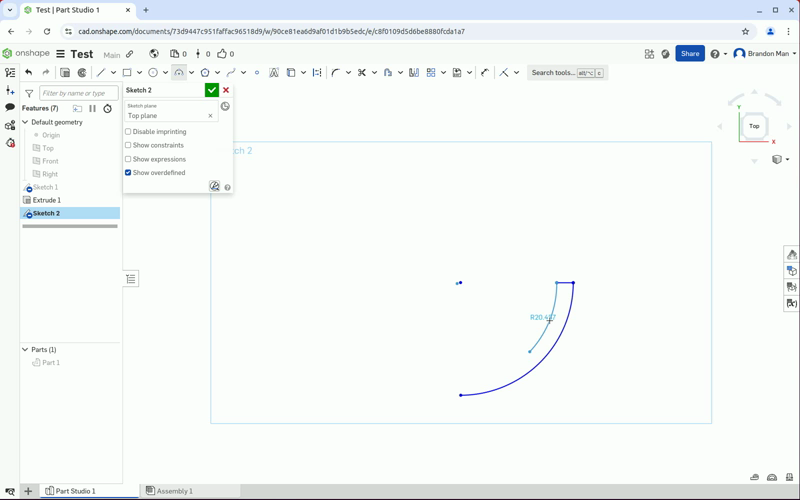
click(549, 320)
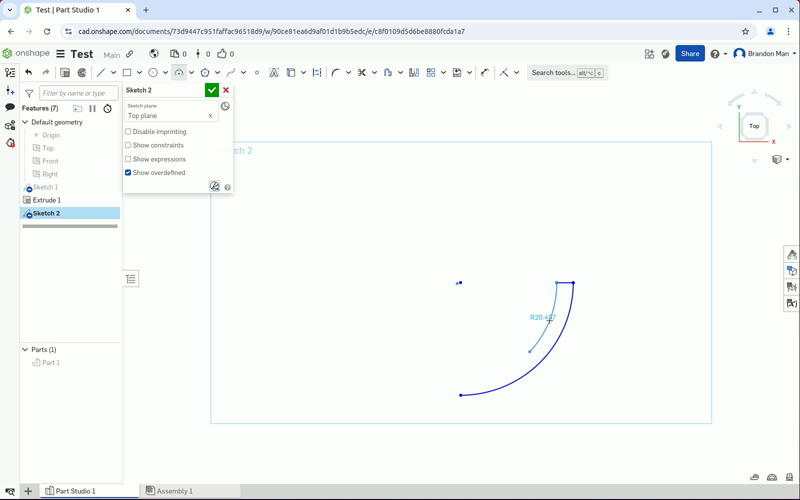
key_up(shift)
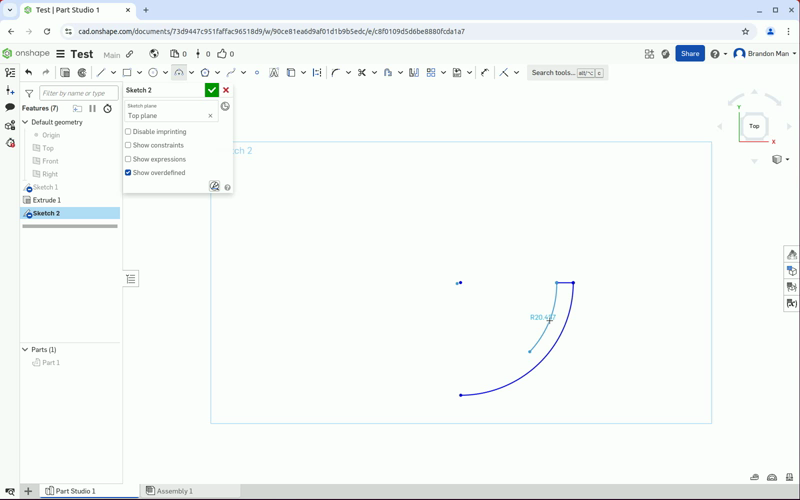
mouse_move(529, 351)
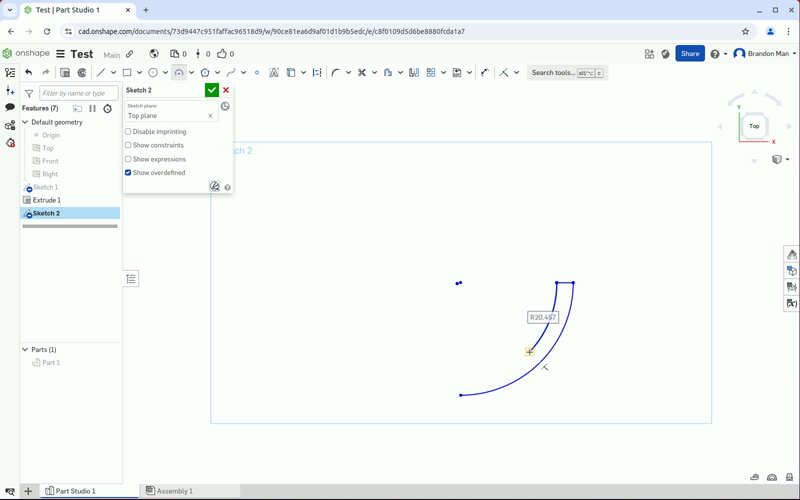
click(529, 351)
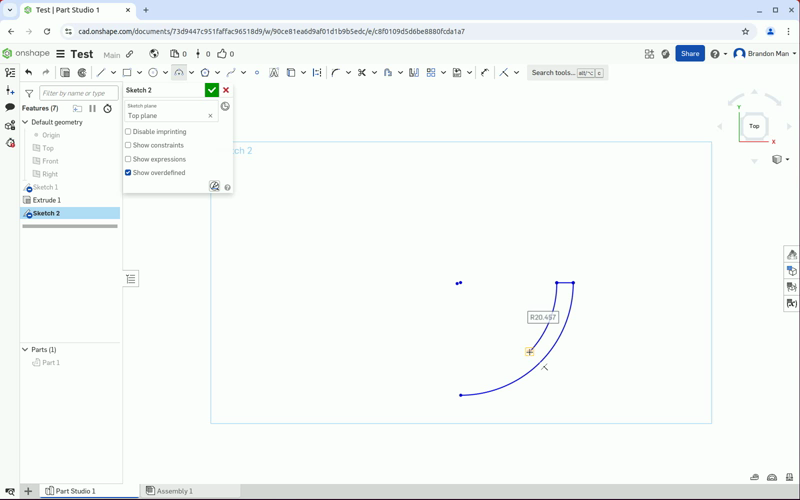
key_down(shift)
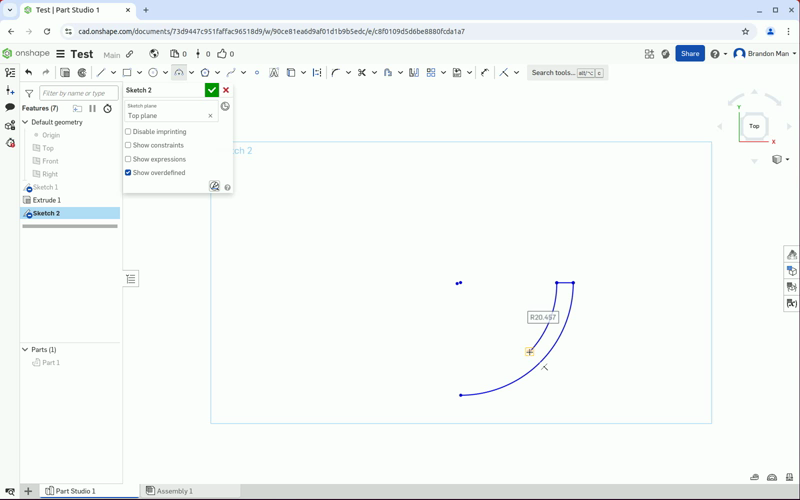
mouse_move(505, 327)
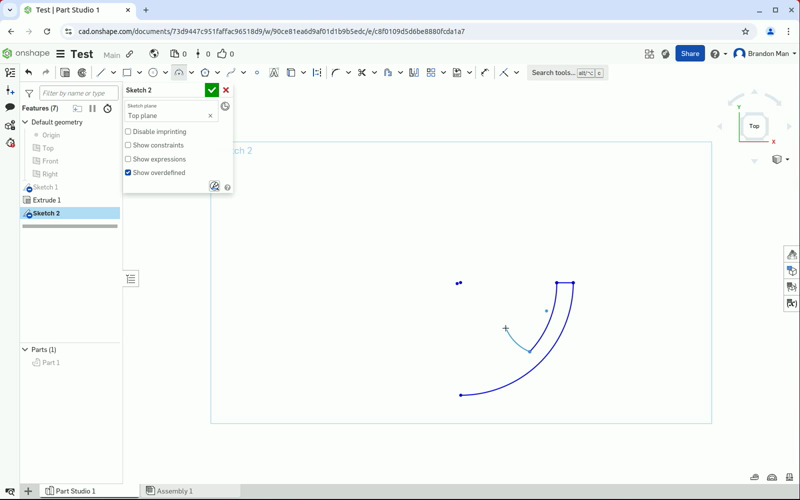
click(505, 327)
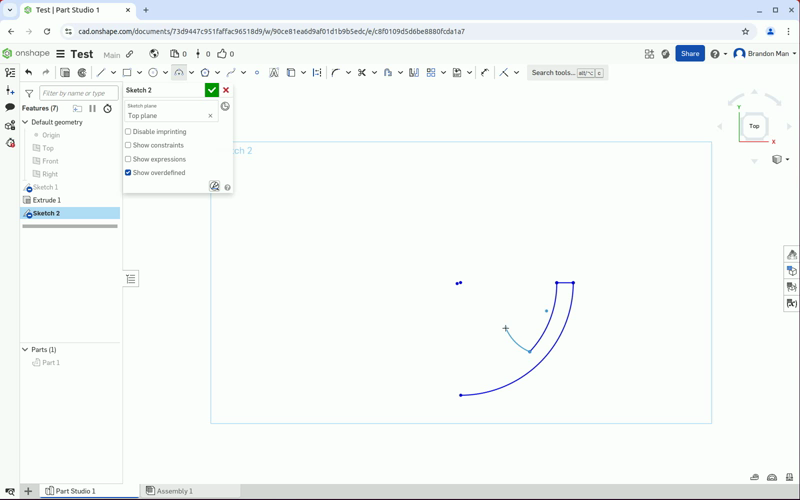
mouse_move(505, 352)
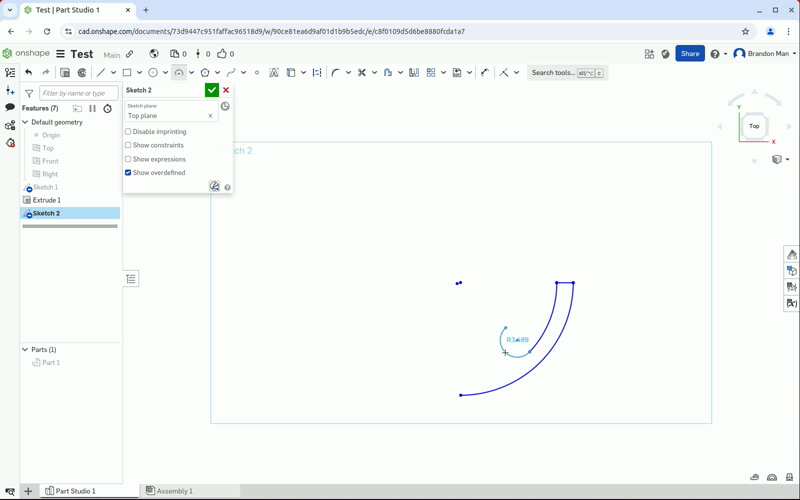
click(505, 352)
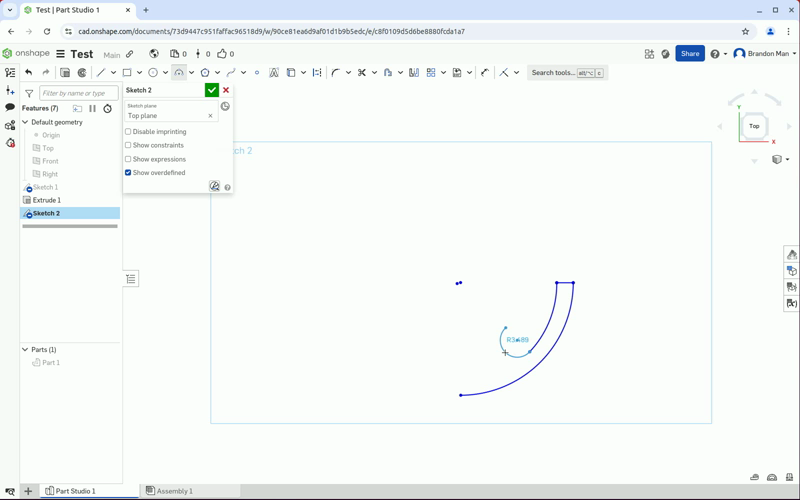
key_up(shift)
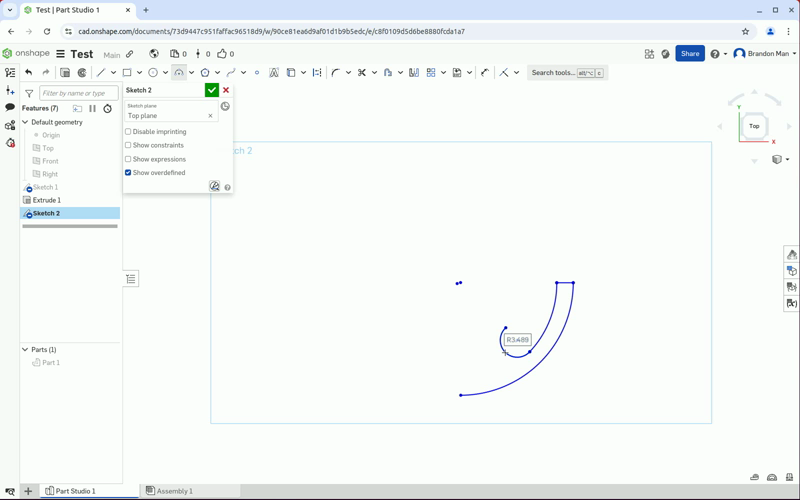
mouse_move(505, 327)
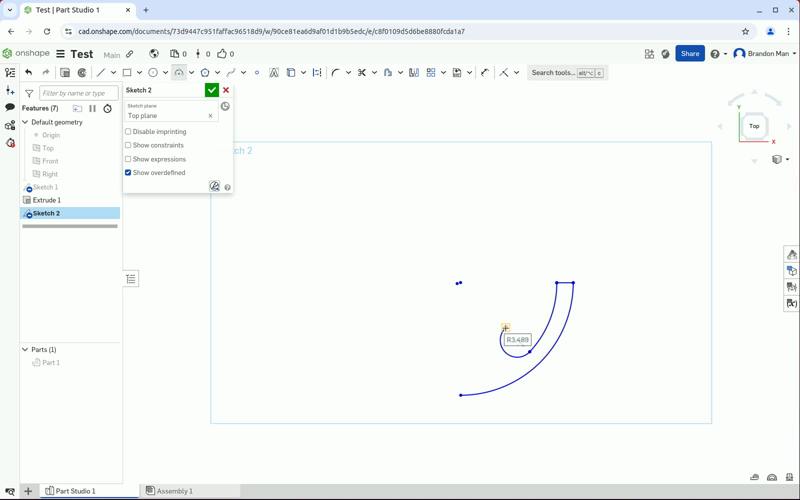
click(505, 327)
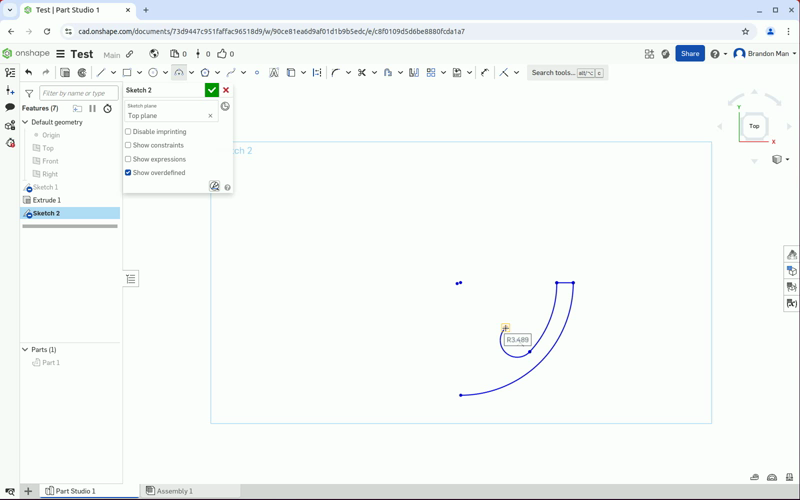
key_down(shift)
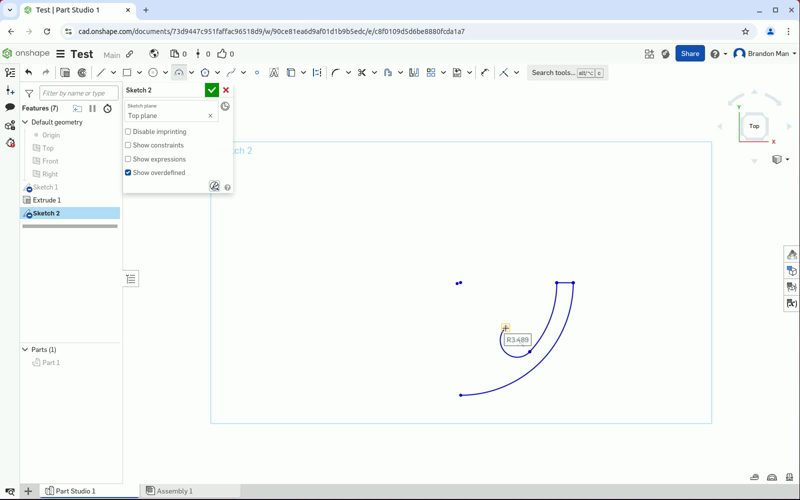
mouse_move(524, 282)
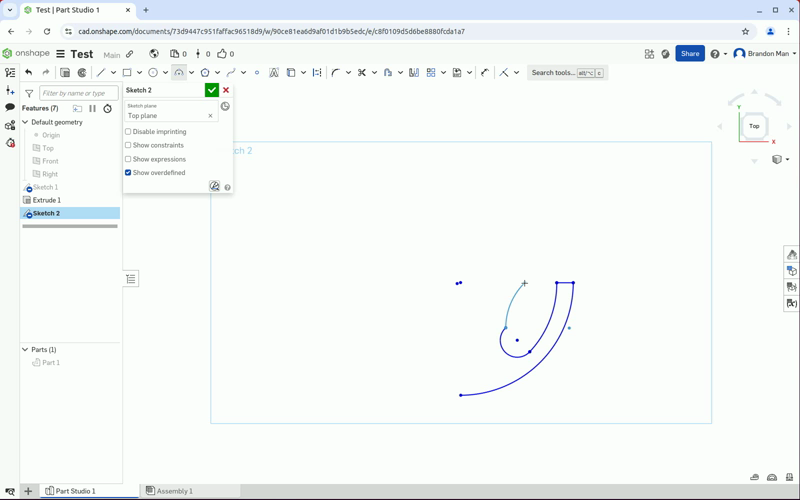
click(524, 282)
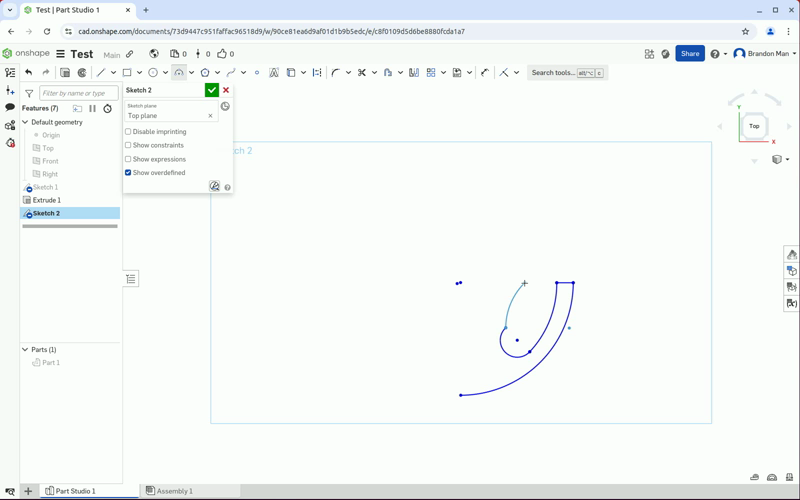
mouse_move(519, 307)
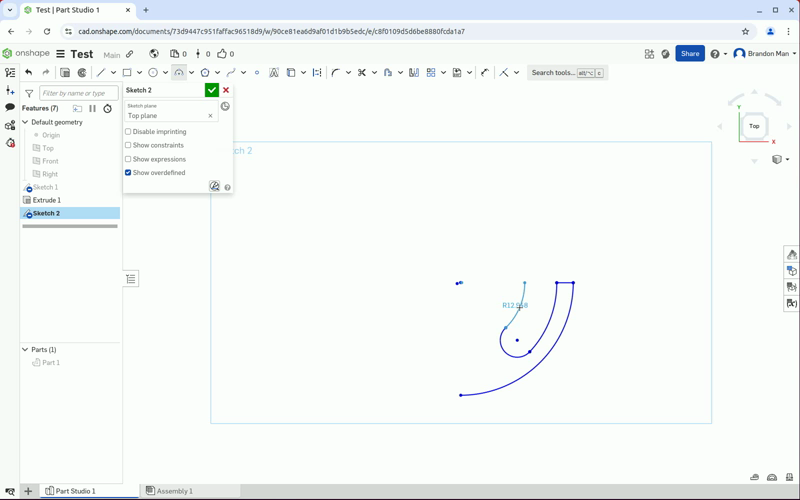
click(519, 307)
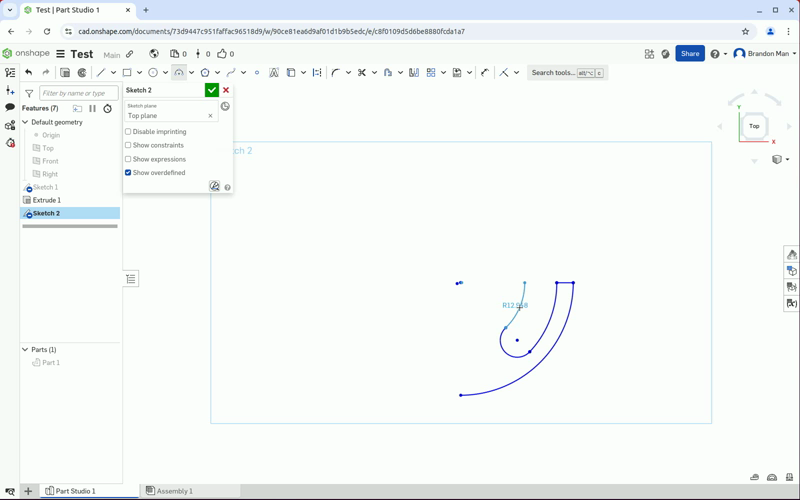
key_up(shift)
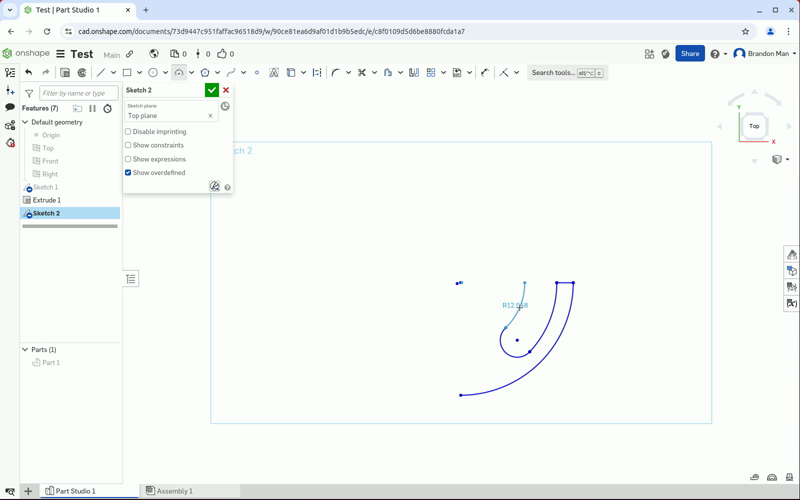
key(esc)
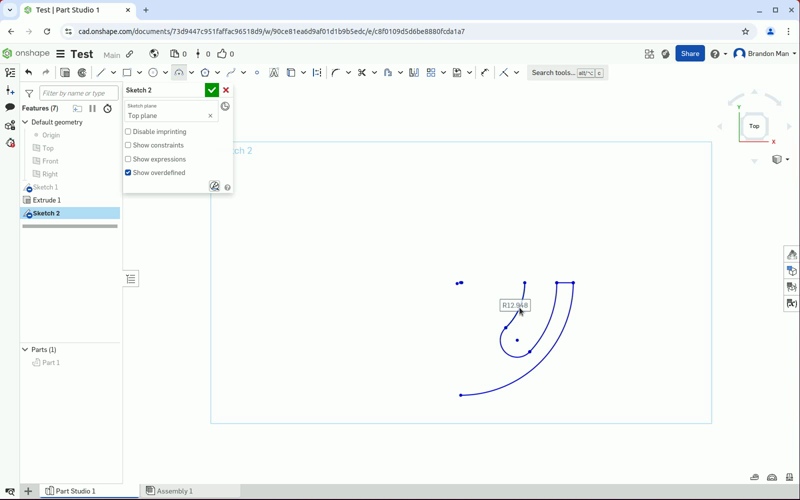
key(l)
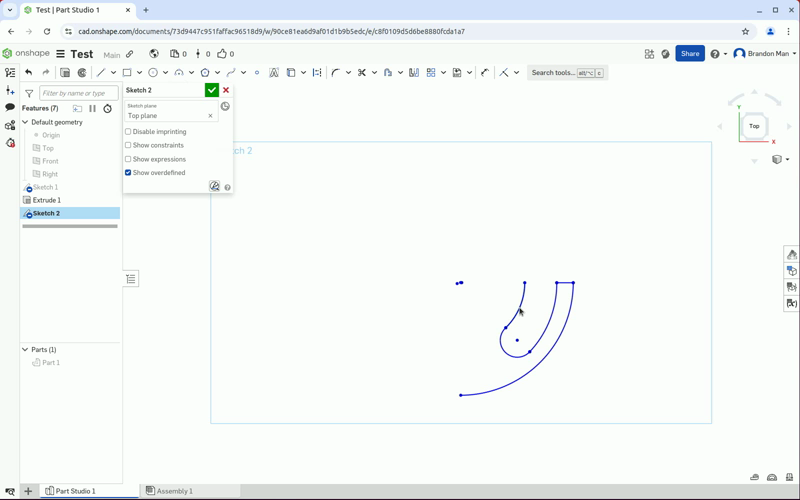
mouse_move(524, 282)
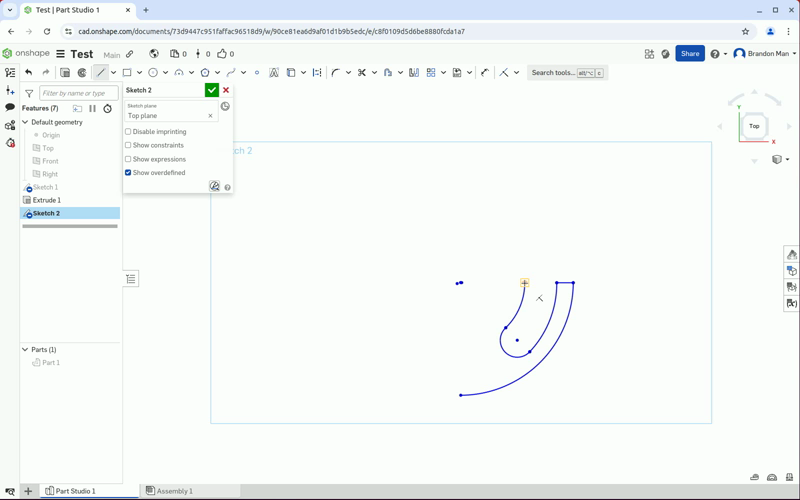
click(524, 282)
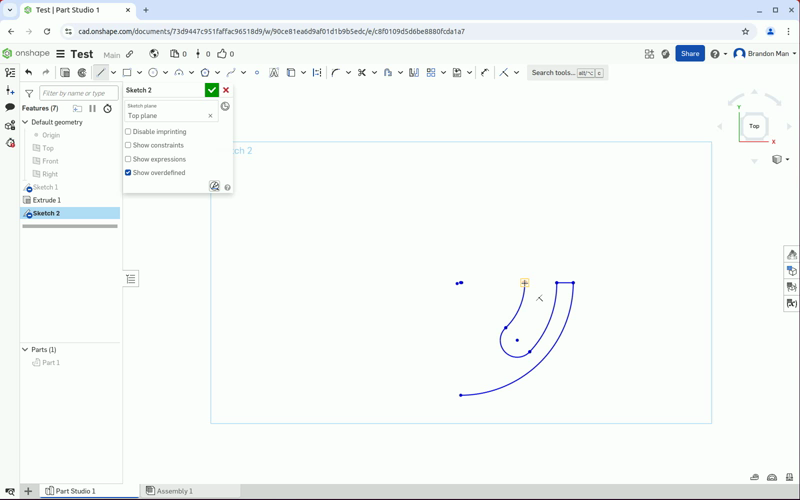
key_down(shift)
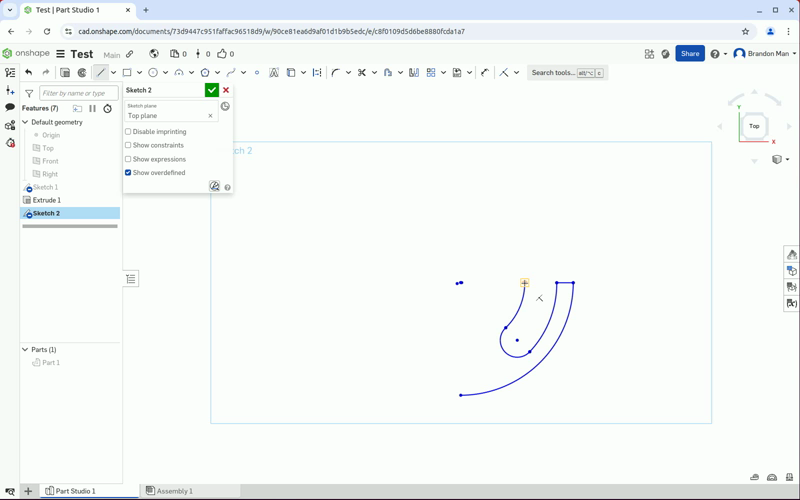
mouse_move(460, 282)
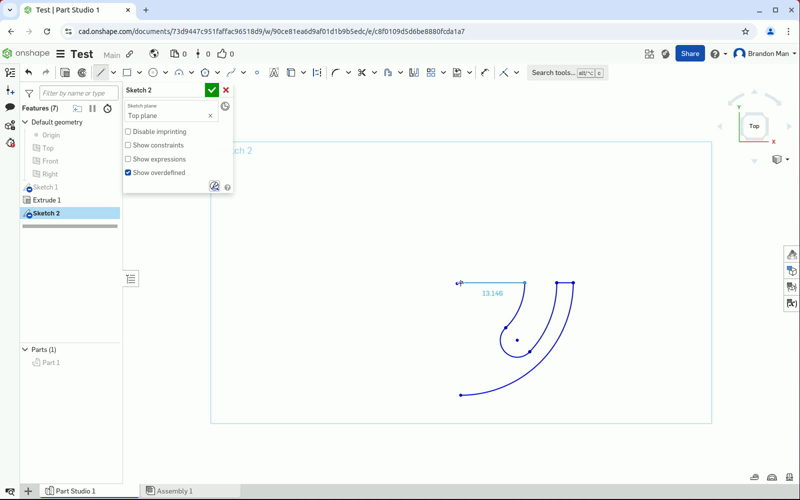
scroll(6)
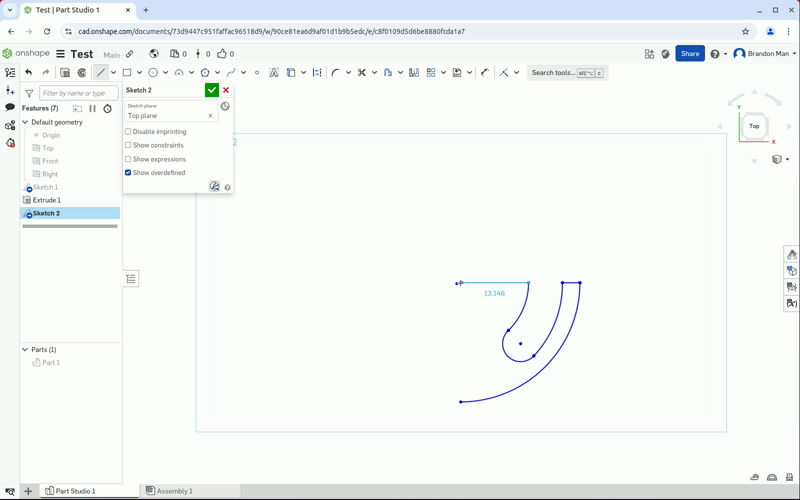
scroll(6)
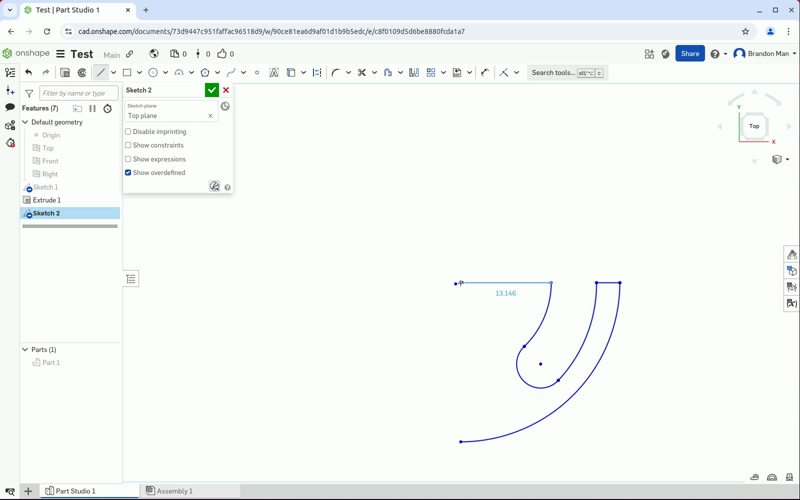
scroll(6)
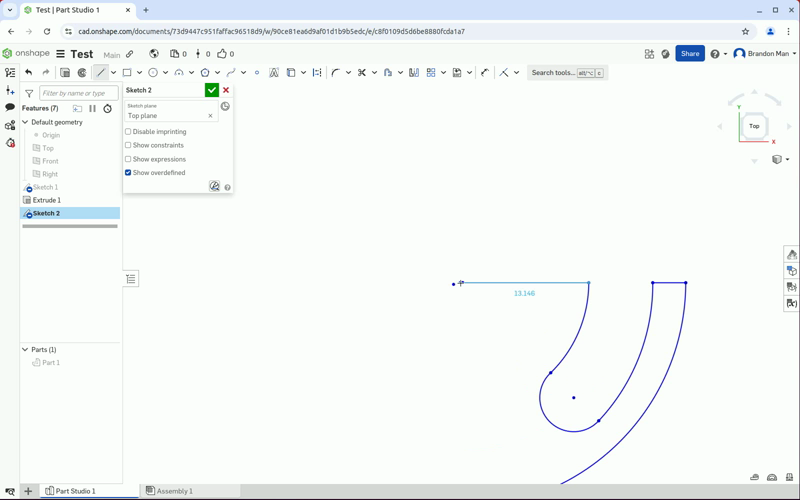
scroll(6)
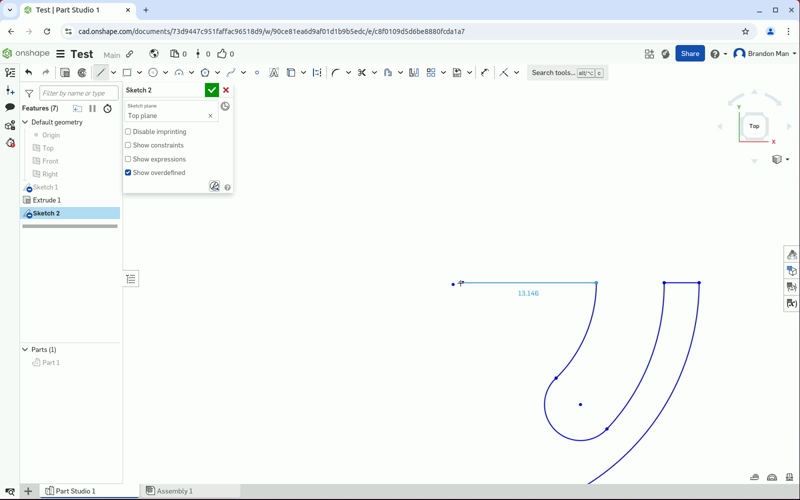
scroll(6)
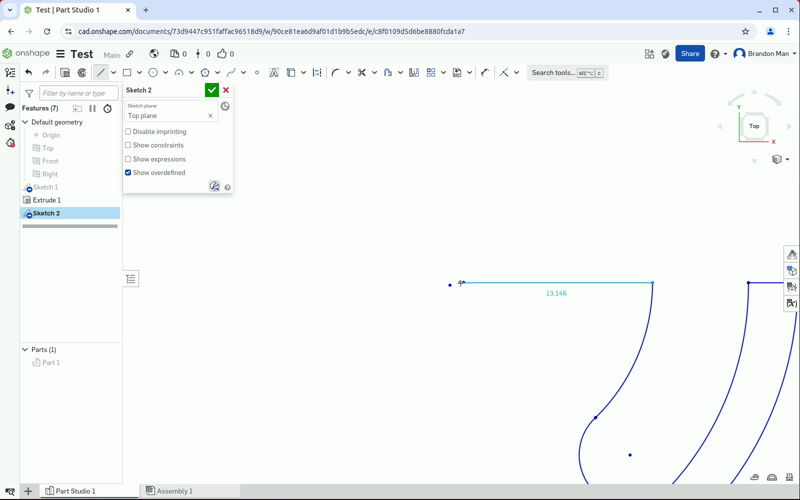
scroll(6)
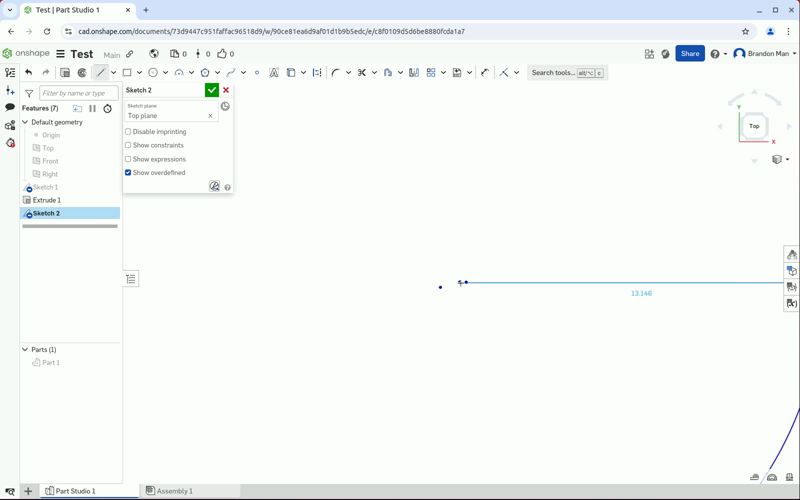
scroll(6)
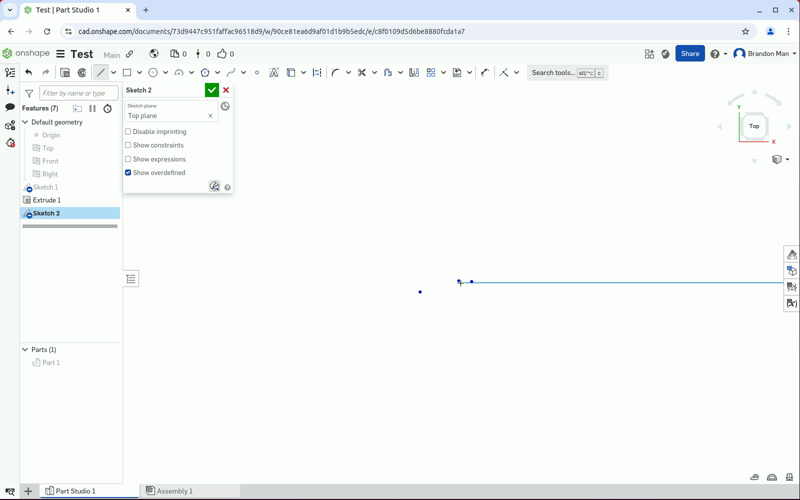
click(460, 282)
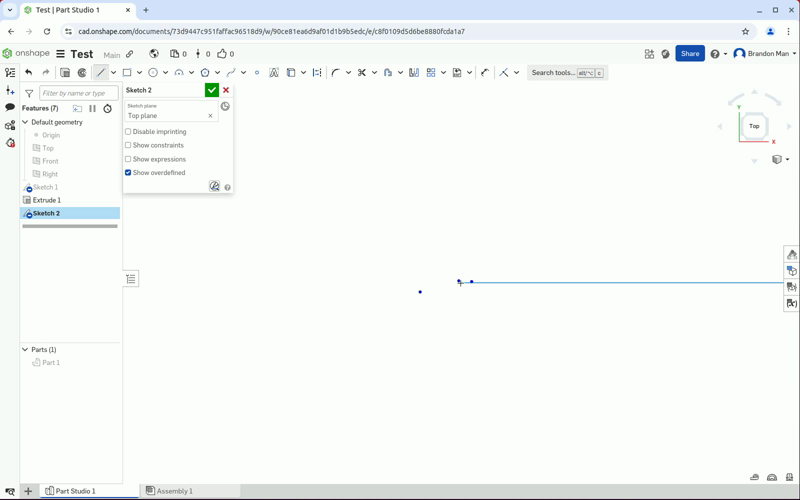
scroll(-6)
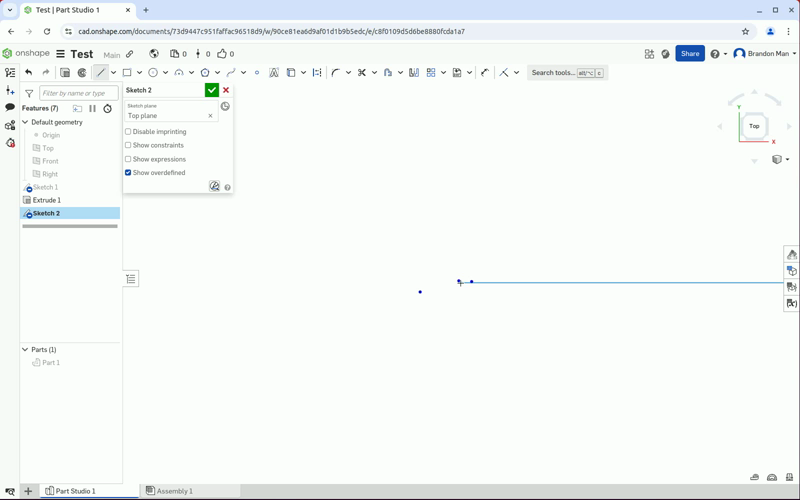
scroll(-6)
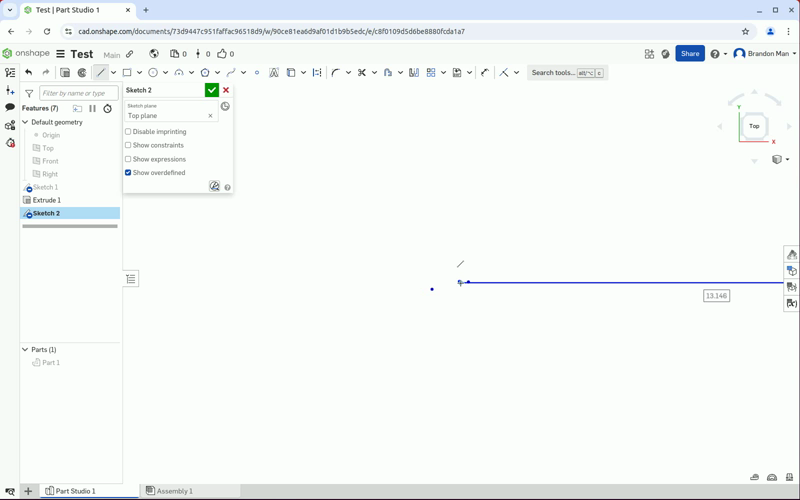
scroll(-6)
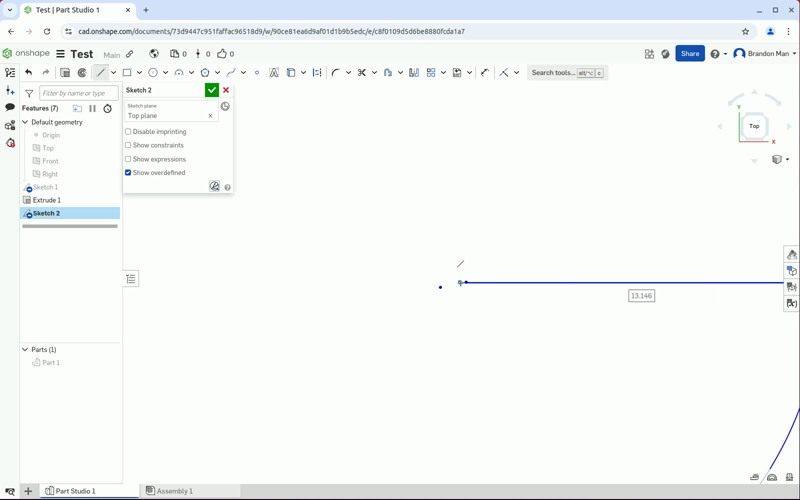
scroll(-6)
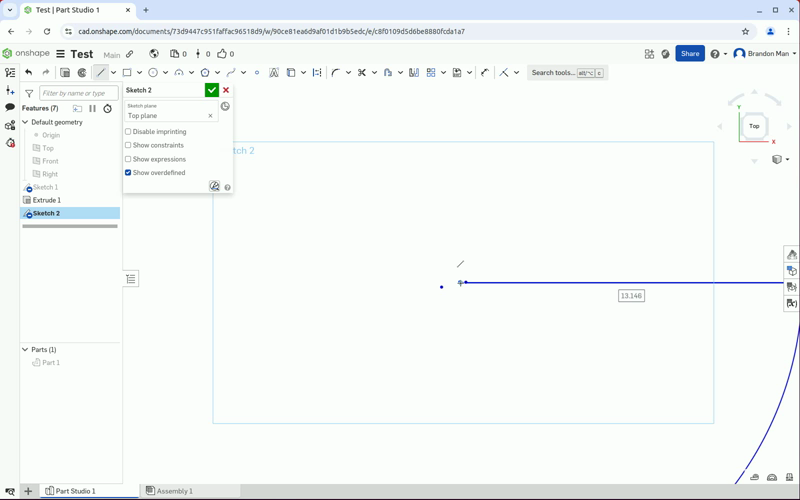
scroll(-6)
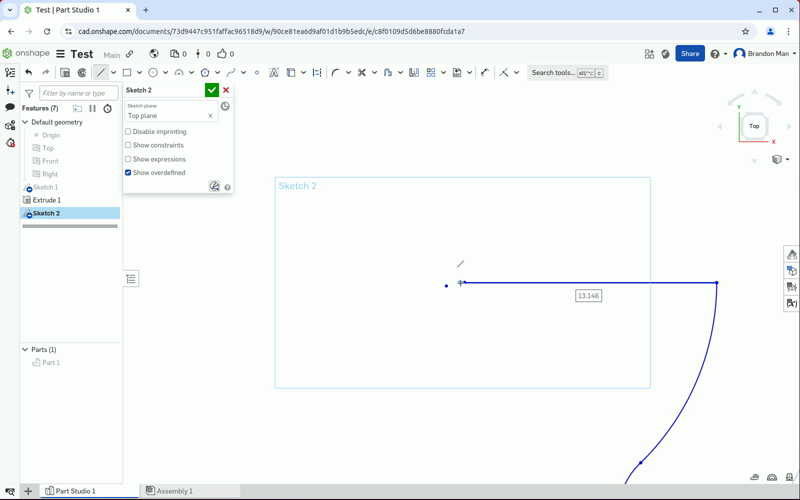
scroll(-6)
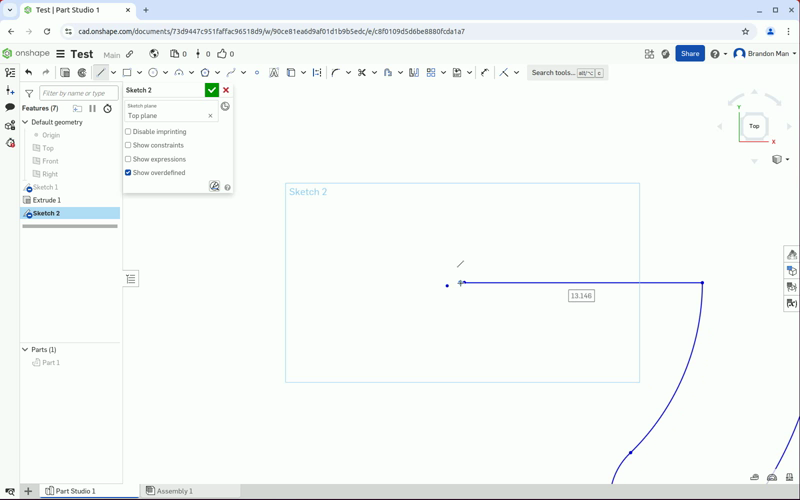
scroll(-6)
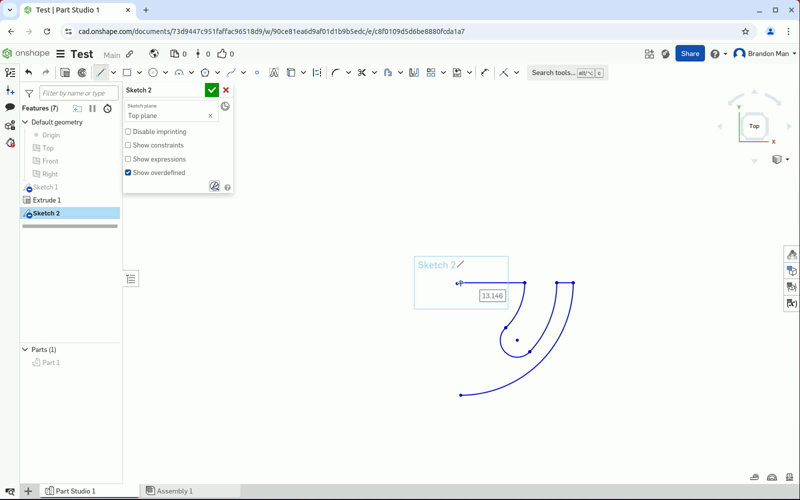
key_up(shift)
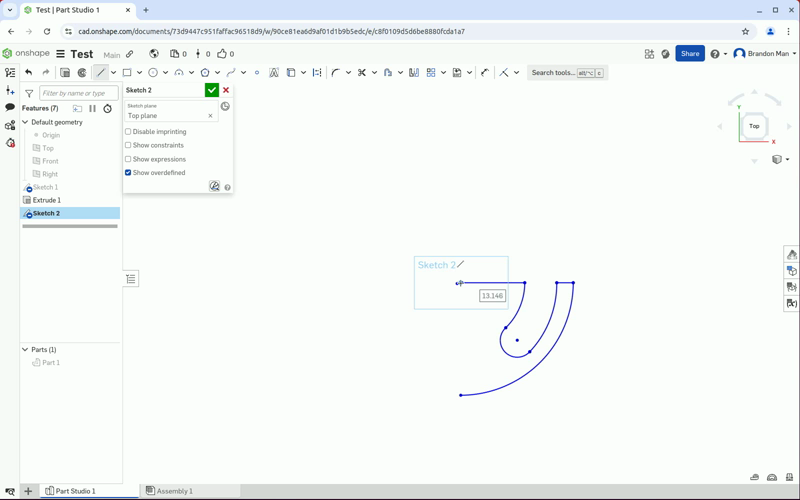
key_down(shift)
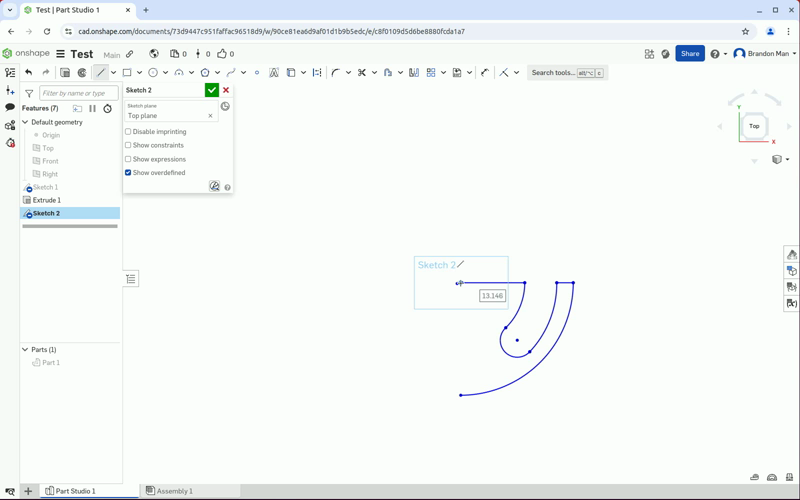
mouse_move(460, 346)
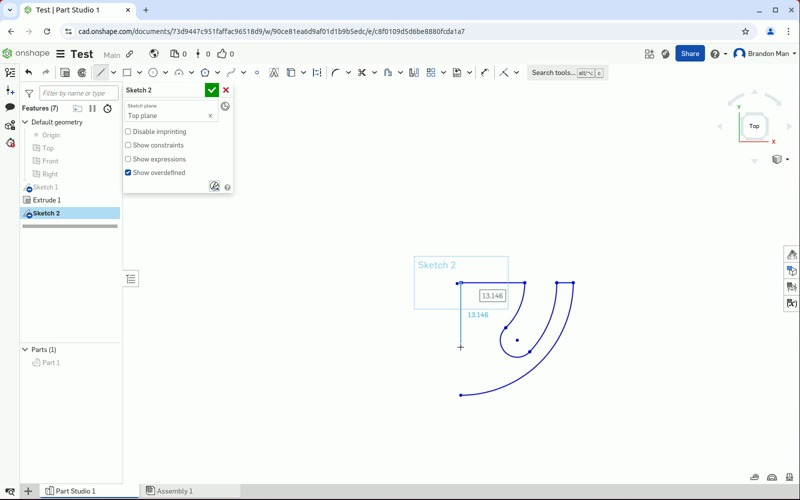
click(460, 346)
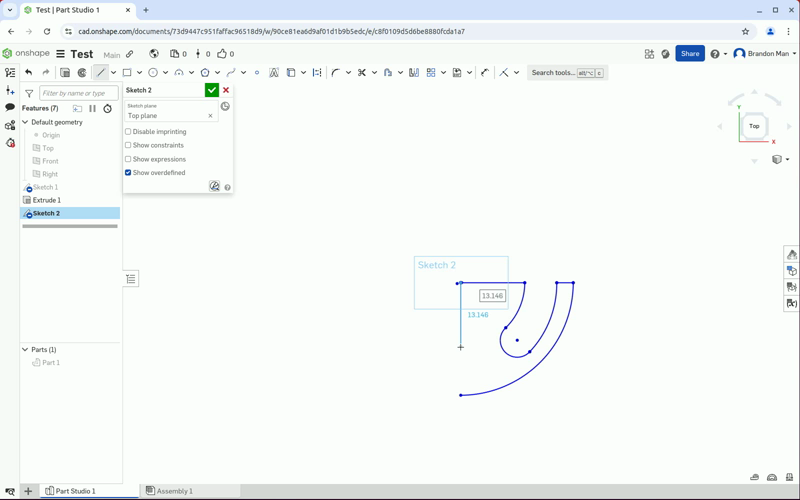
key_up(shift)
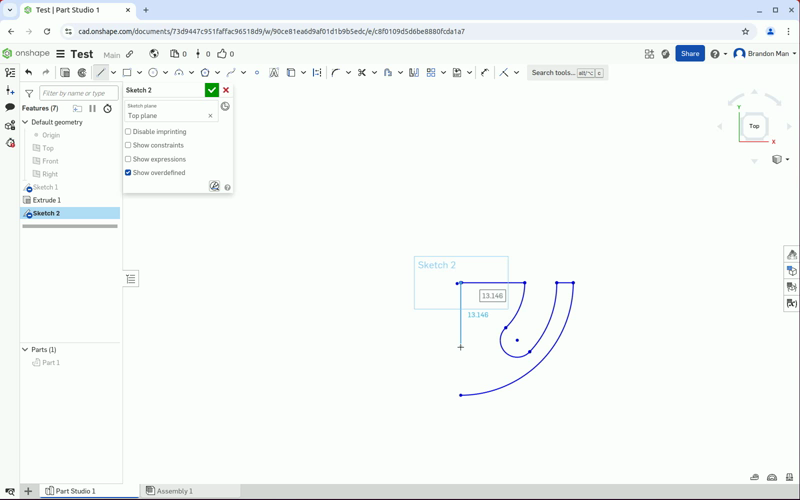
key_down(shift)
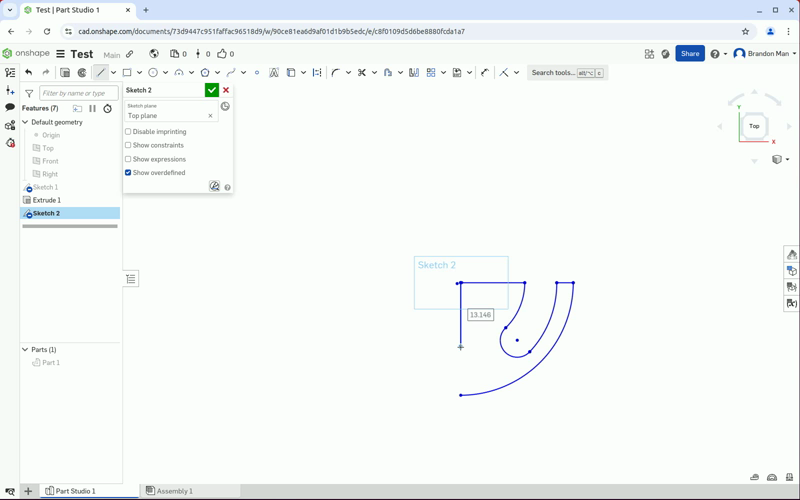
mouse_move(490, 346)
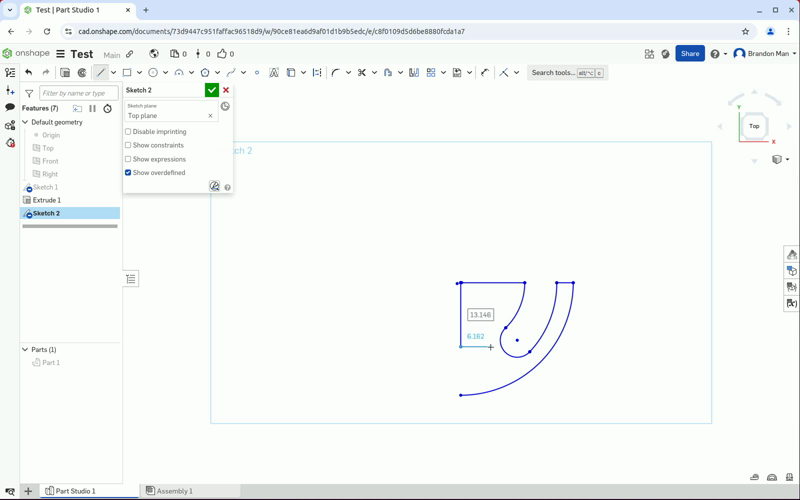
mouse_move(460, 378)
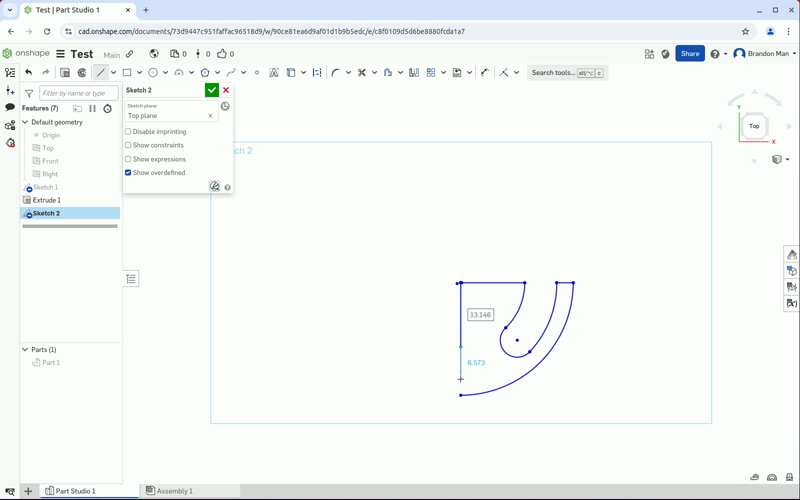
click(460, 378)
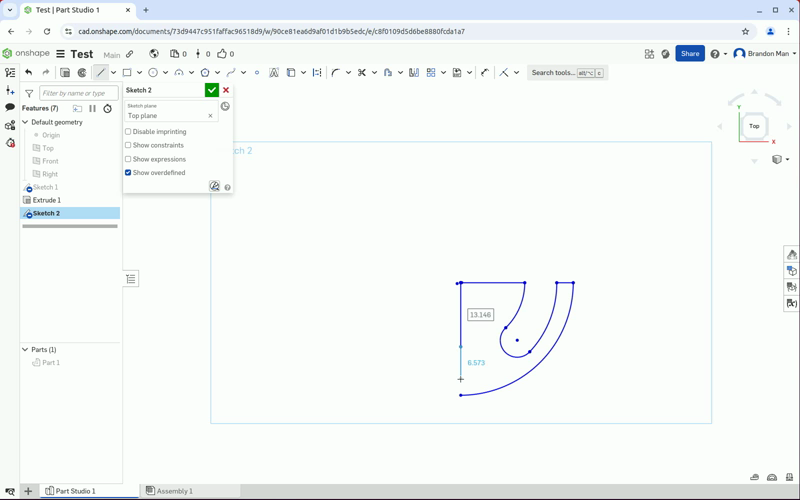
key_up(shift)
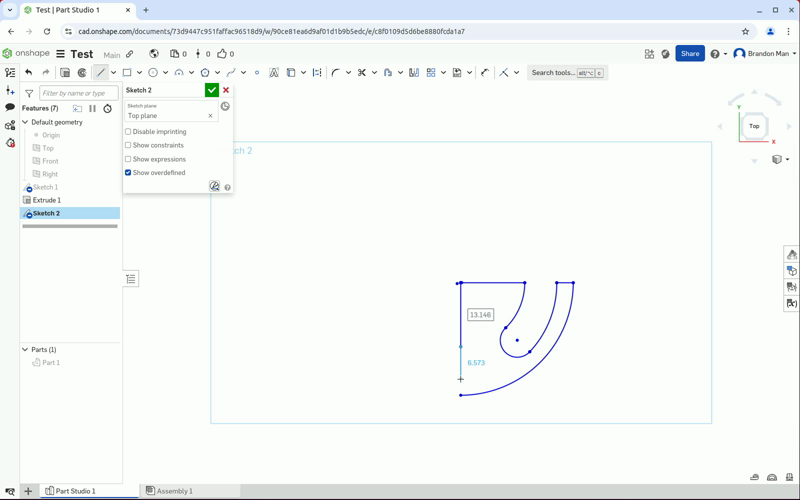
mouse_move(490, 378)
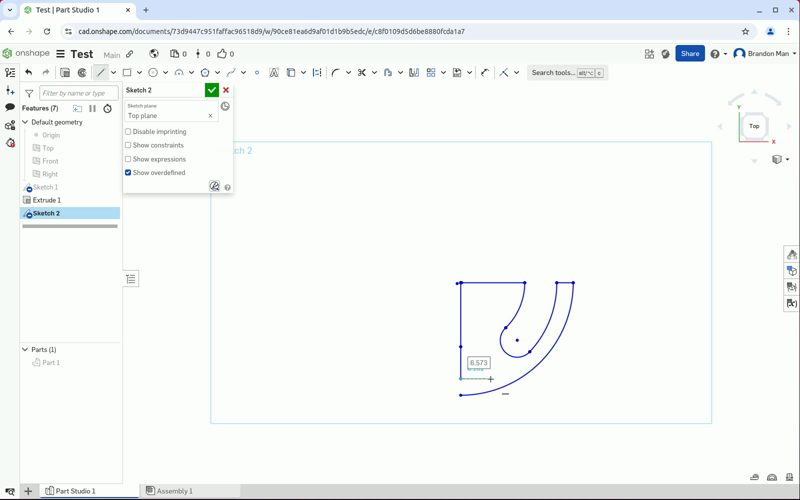
key_down(shift)
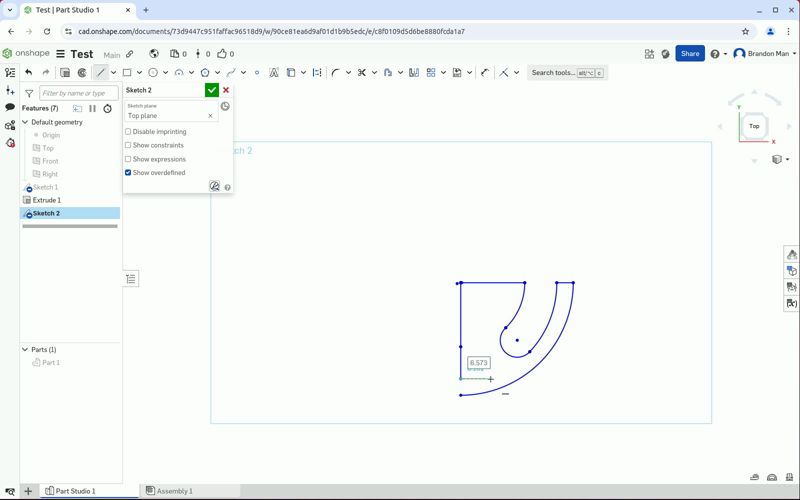
mouse_move(460, 395)
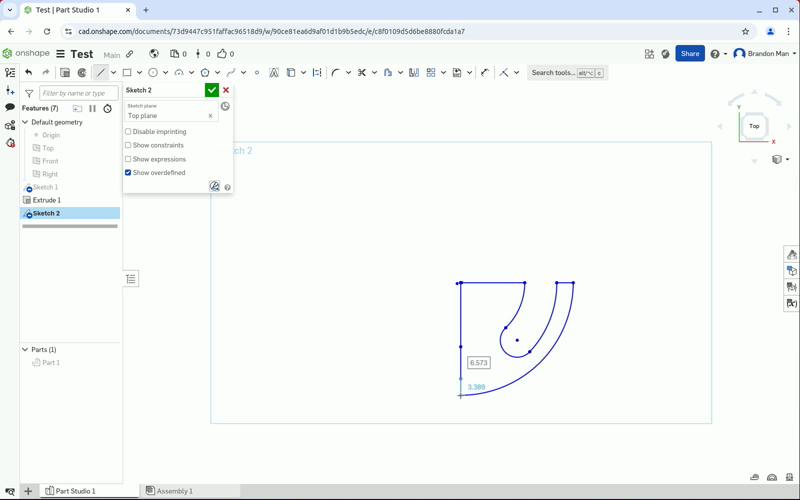
key_up(shift)
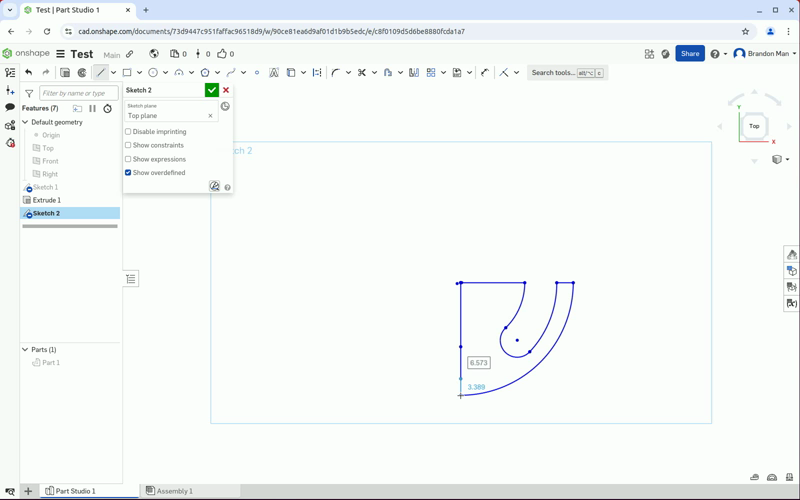
click(460, 395)
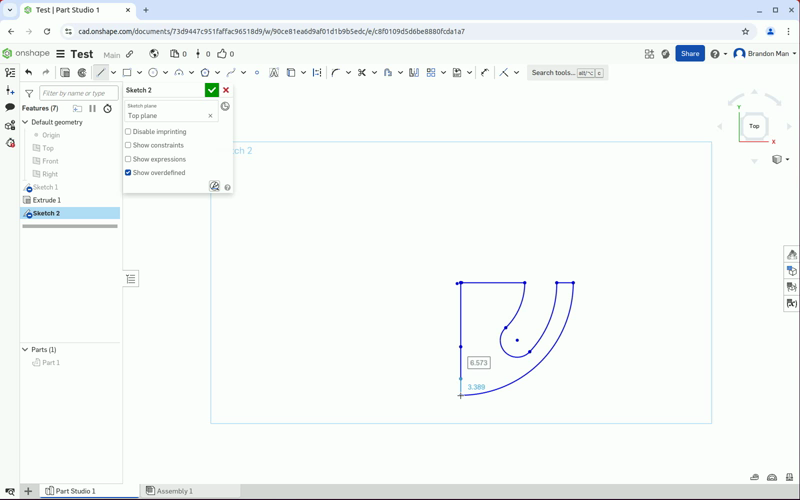
key(esc)
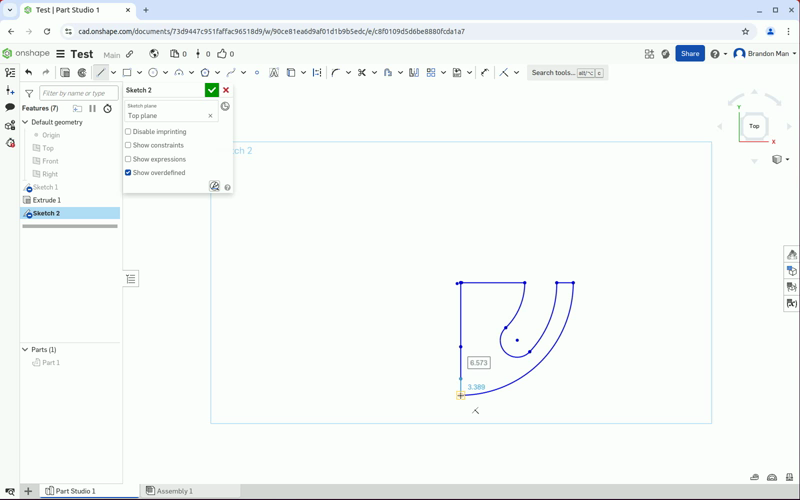
mouse_move(482, 325)
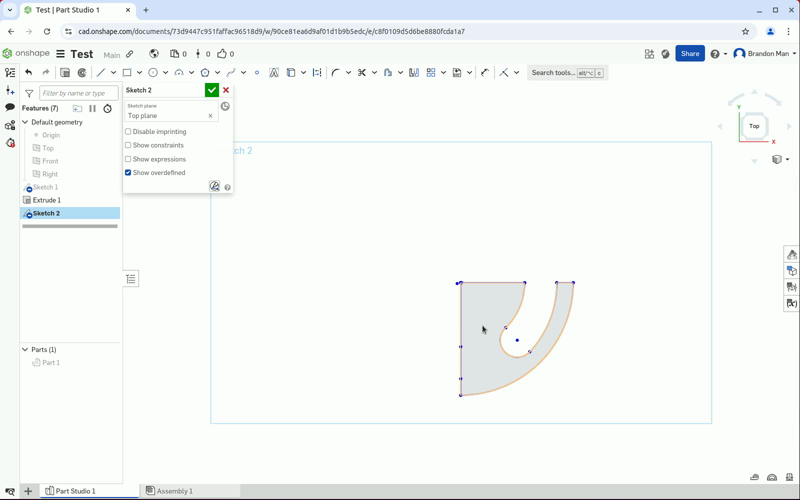
scroll(6)
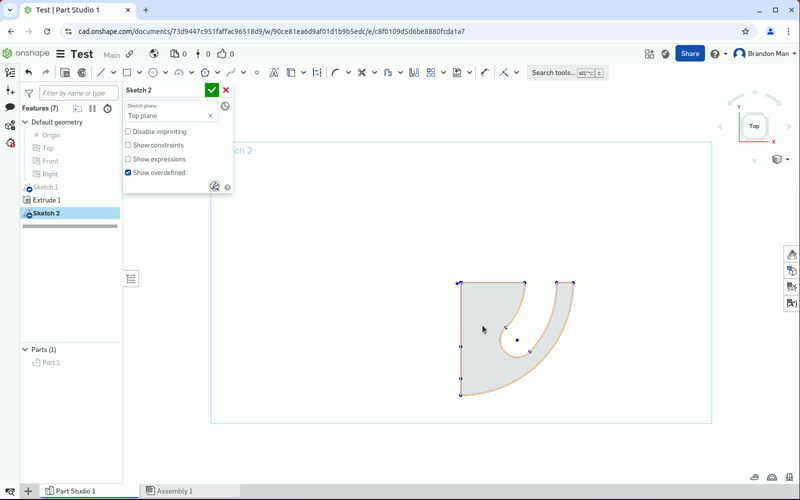
scroll(6)
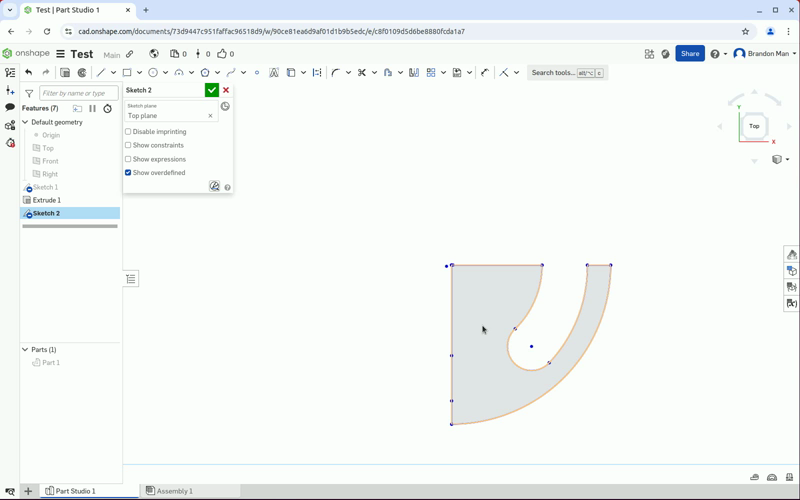
scroll(6)
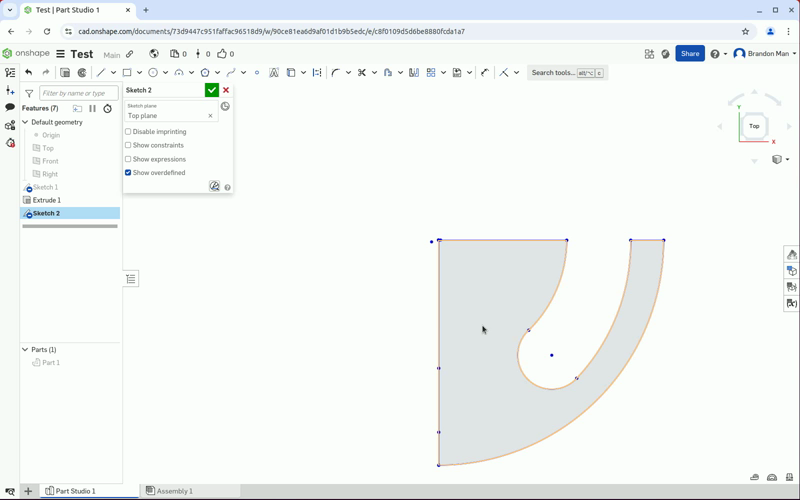
scroll(6)
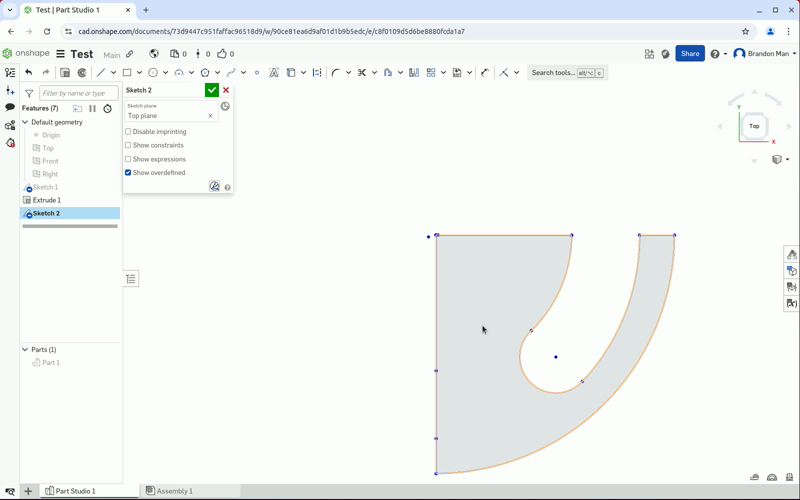
scroll(6)
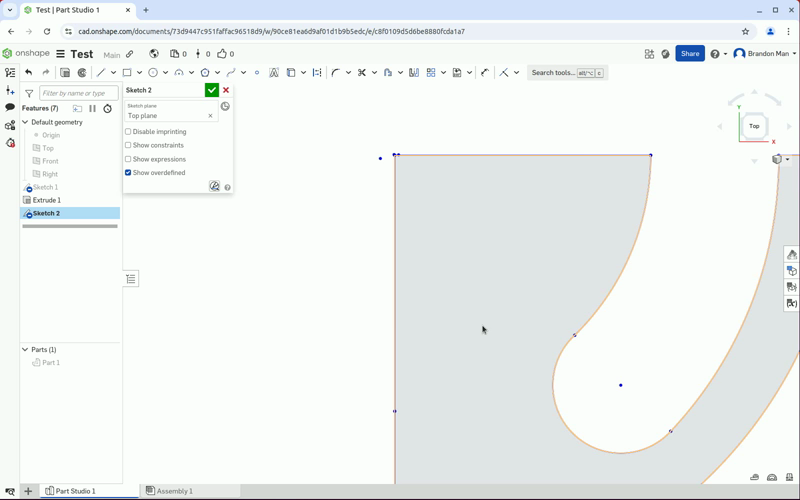
scroll(6)
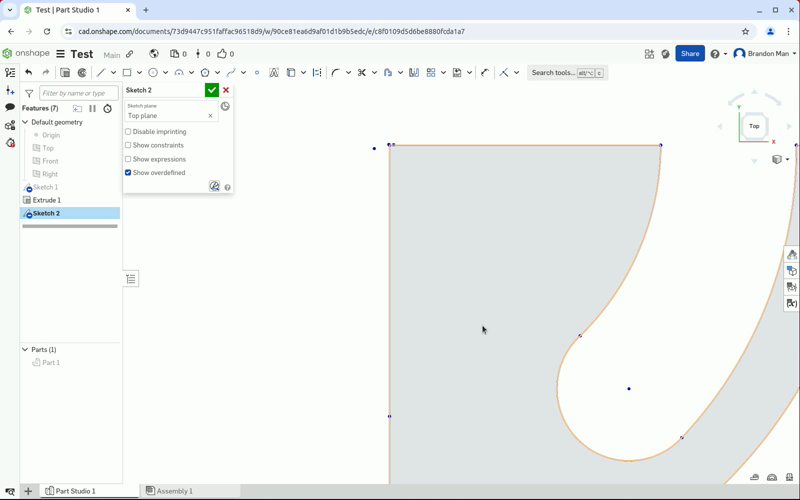
scroll(6)
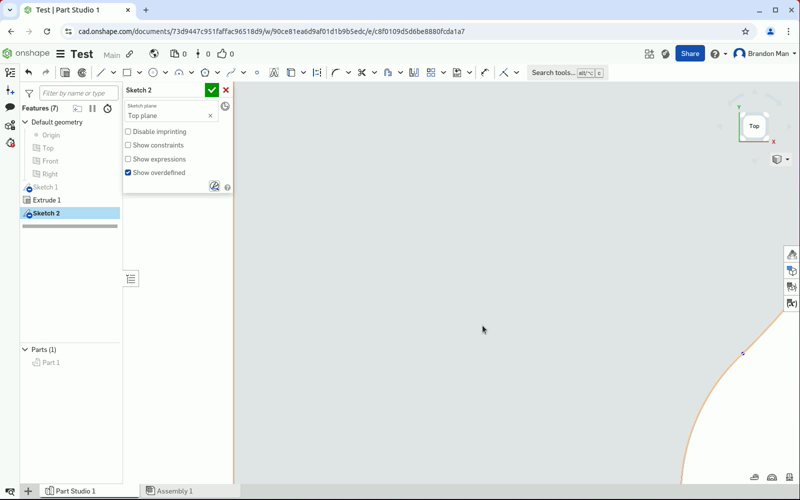
click(482, 325)
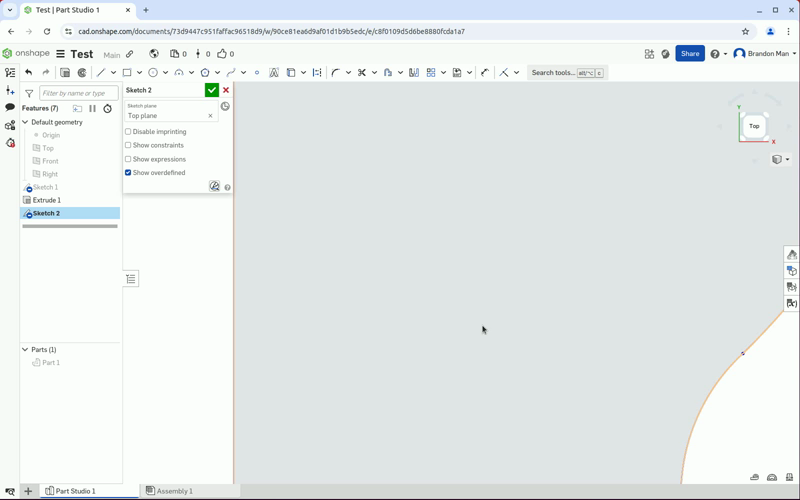
scroll(-6)
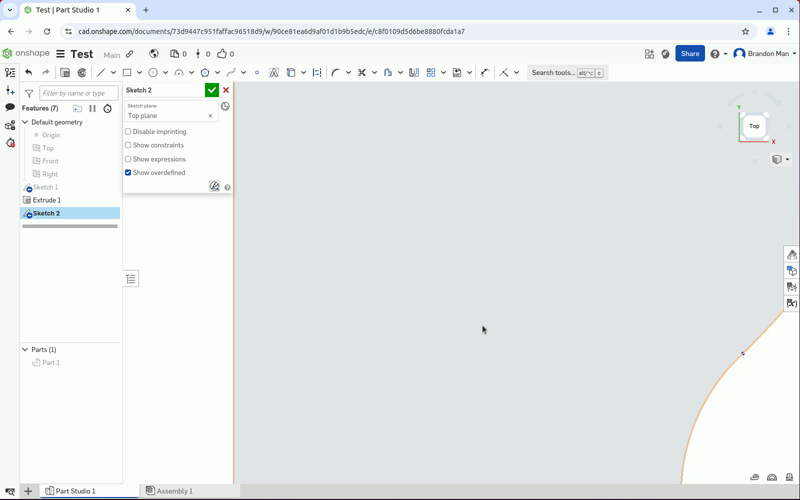
scroll(-6)
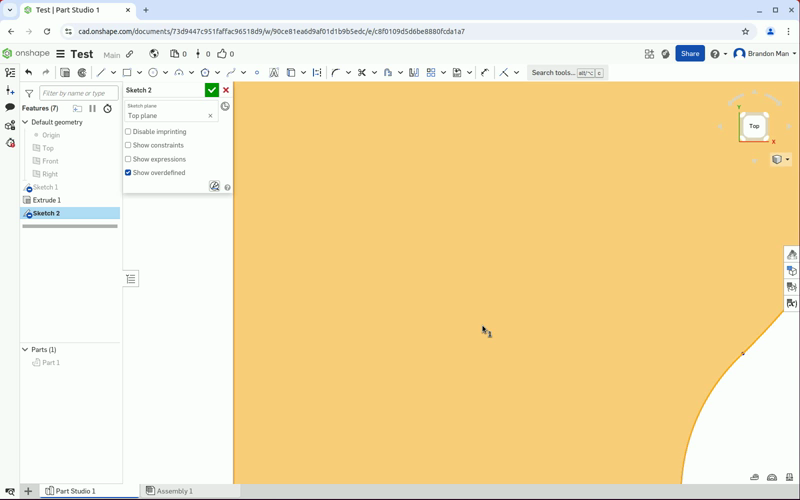
scroll(-6)
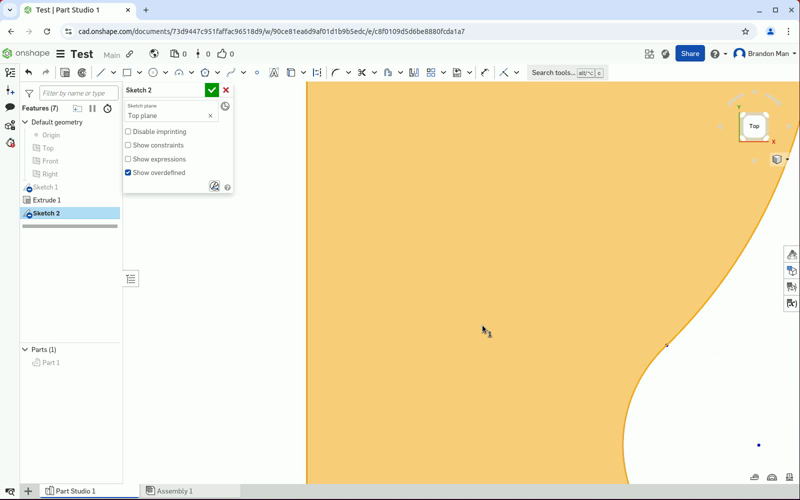
scroll(-6)
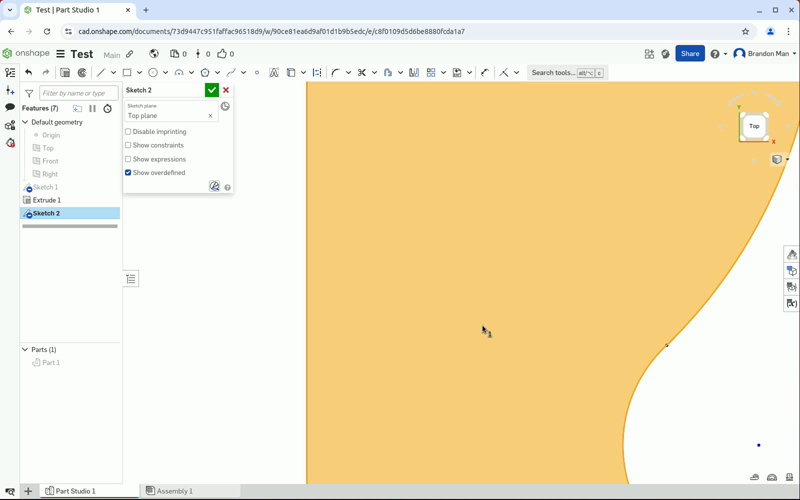
scroll(-6)
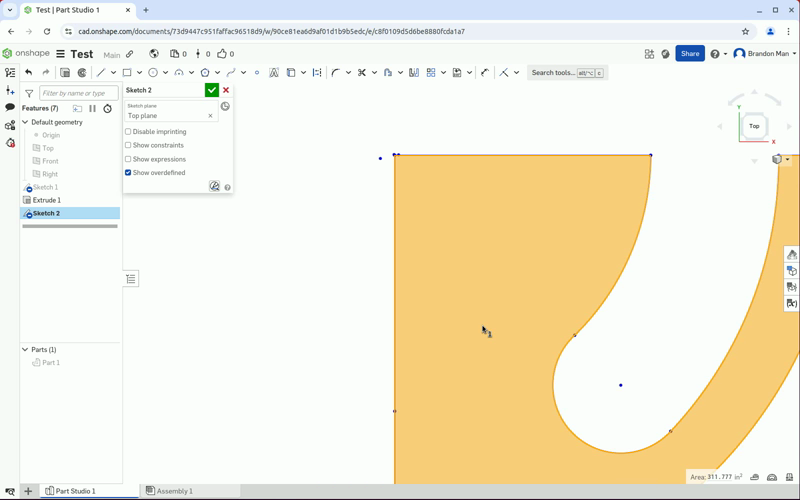
scroll(-6)
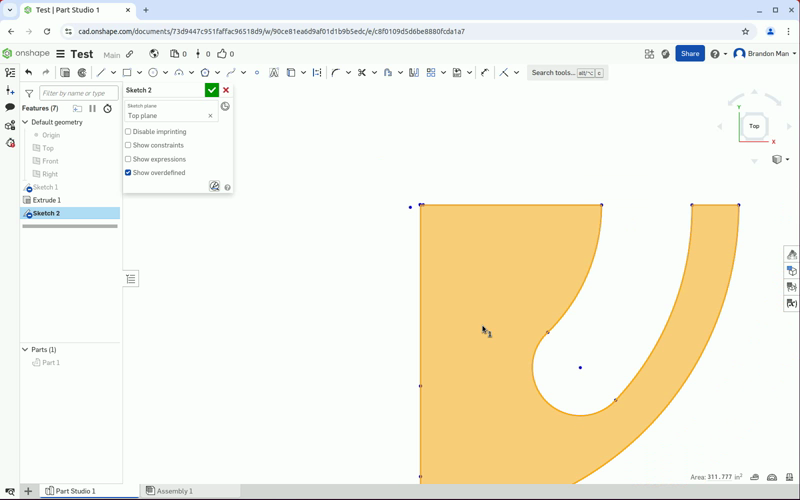
scroll(-6)
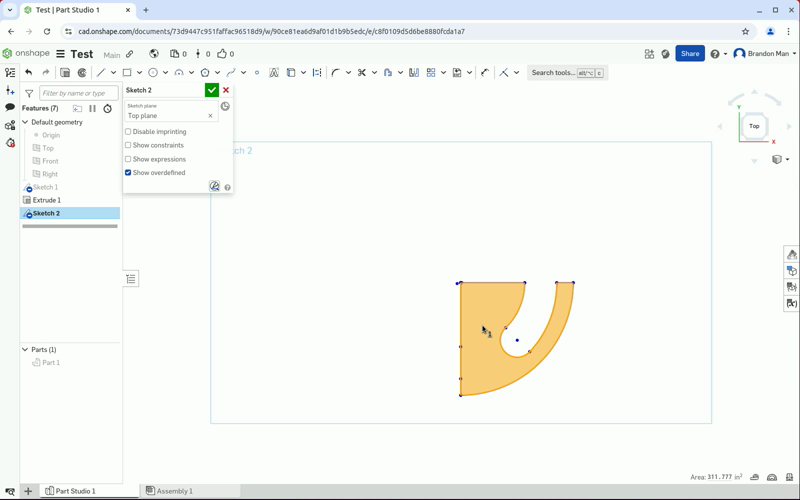
mouse_move(73, 352)
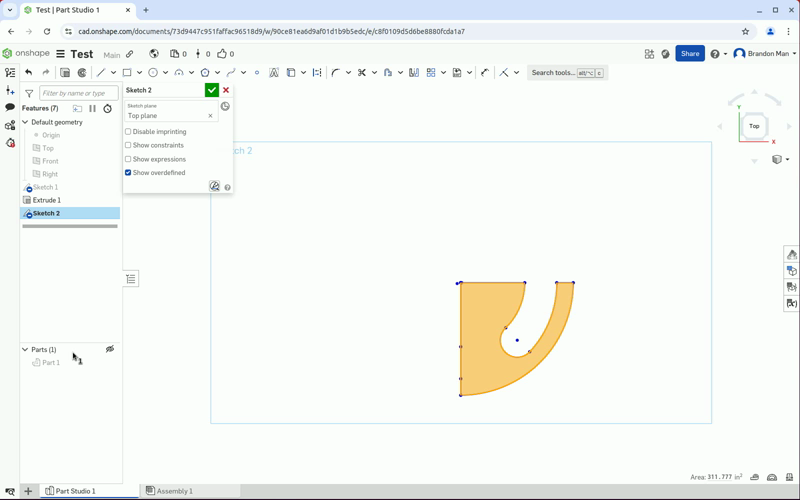
key(shift+y)
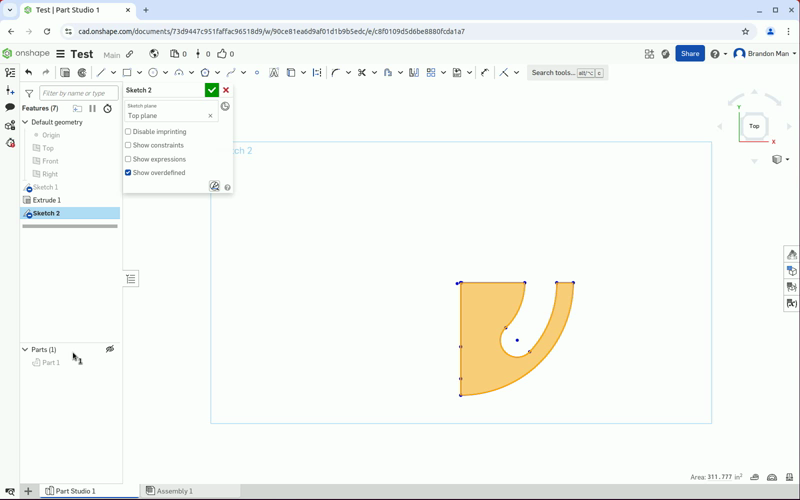
key(shift+e)
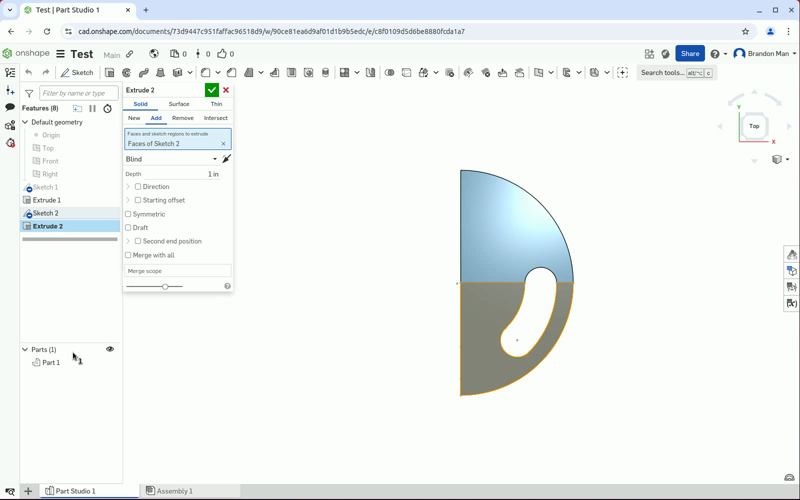
mouse_move(143, 106)
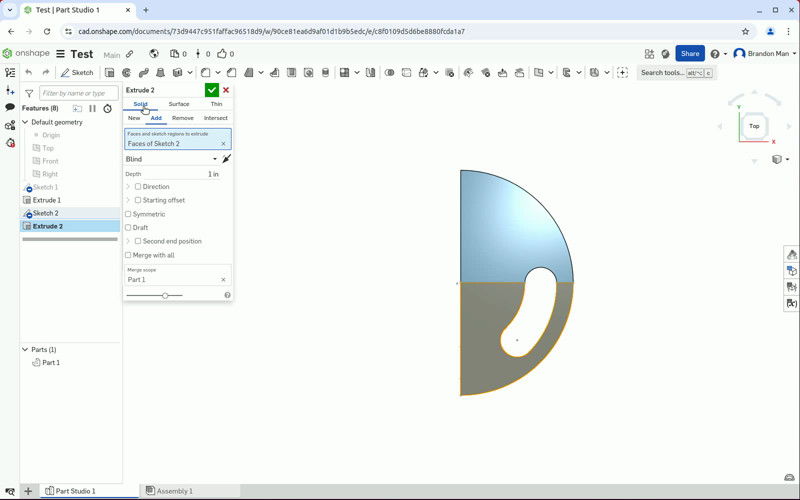
click(143, 106)
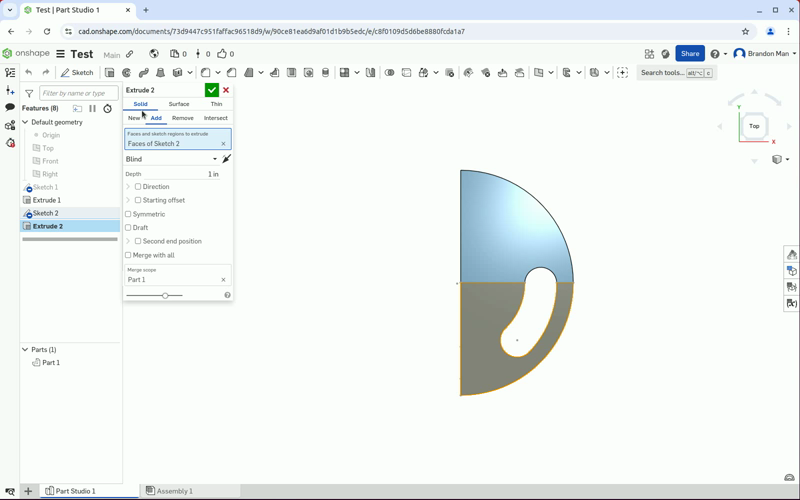
mouse_move(137, 120)
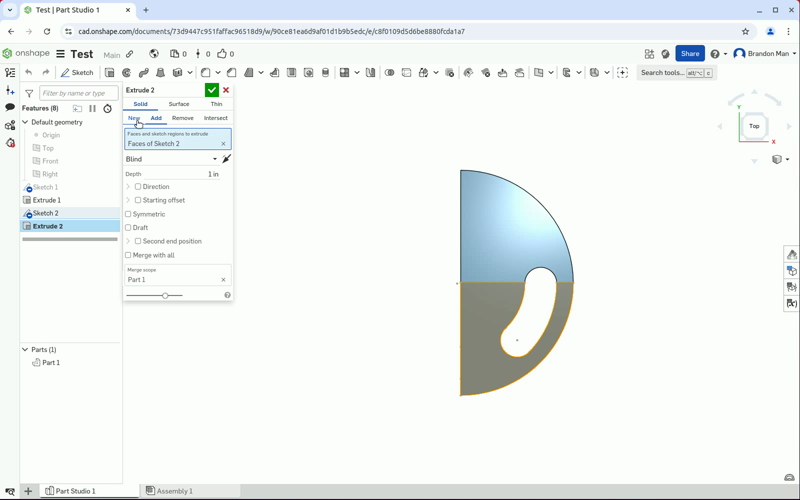
click(137, 120)
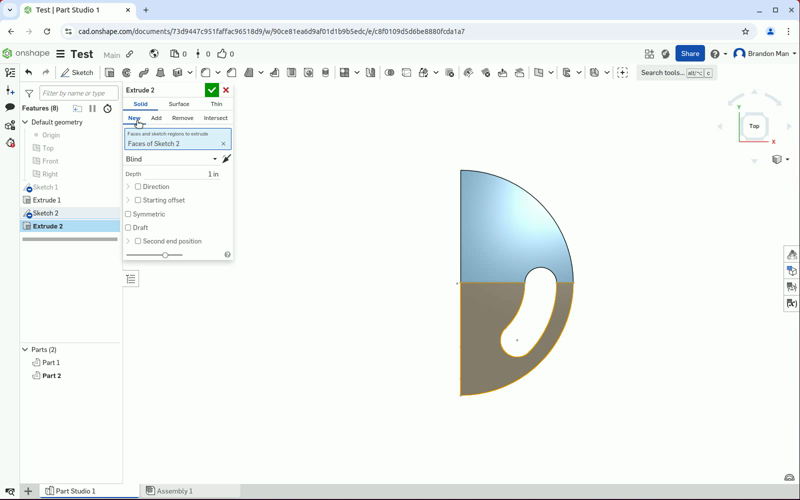
key(tab, 4)
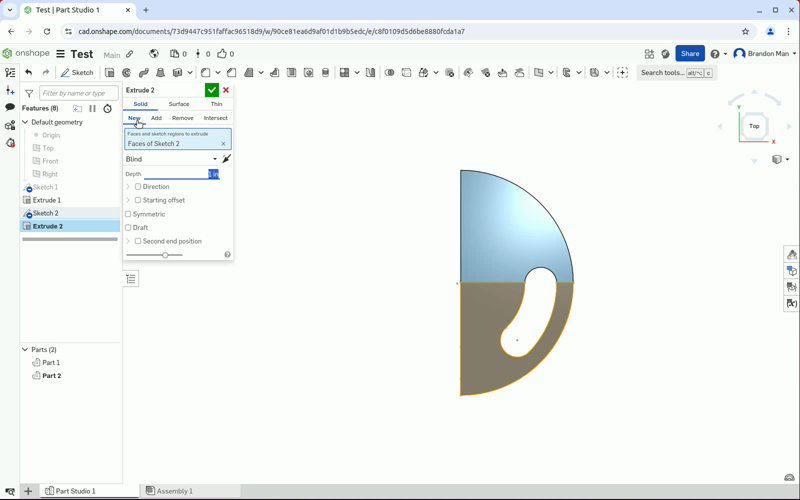
text(9.869)
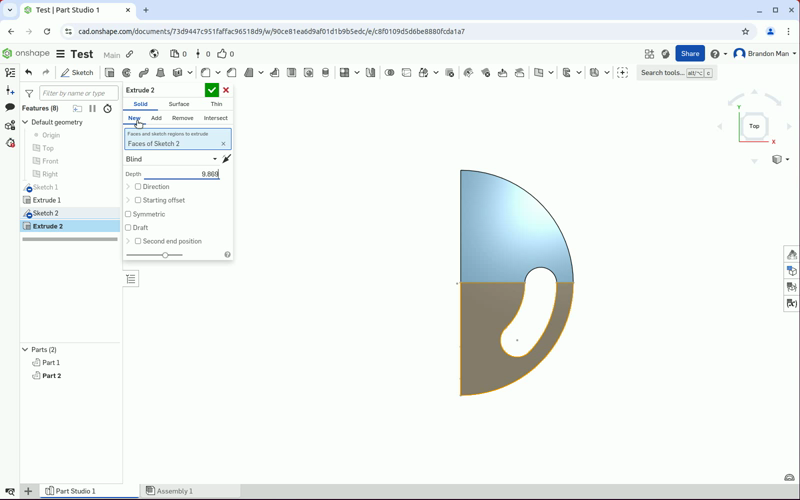
key(enter)
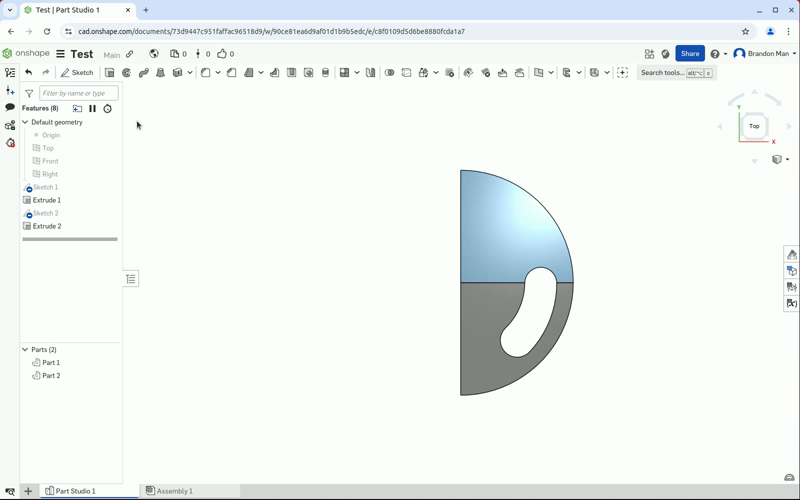
key(shift+h)
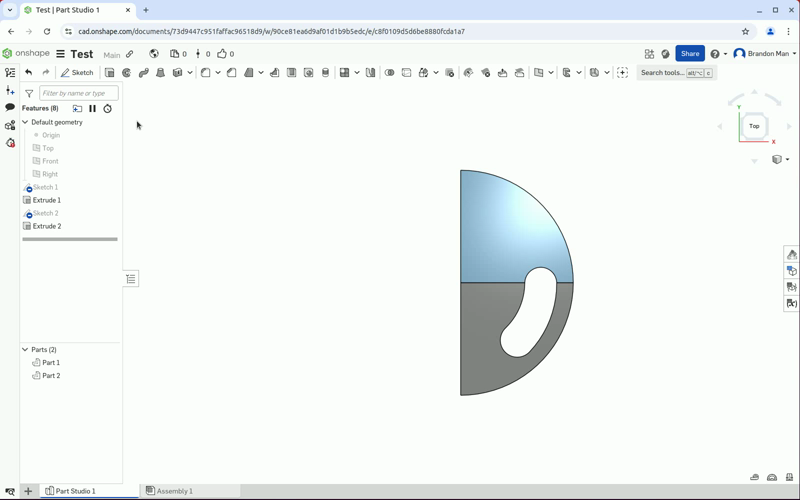
key(shift+h)
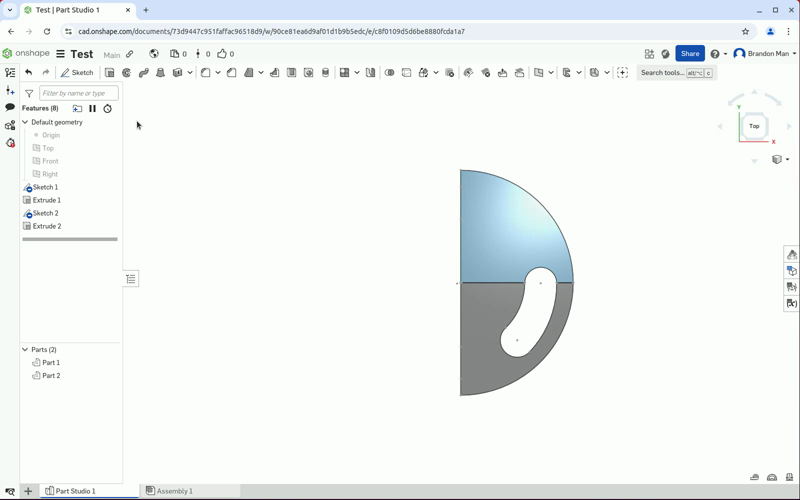
key(shift+7)
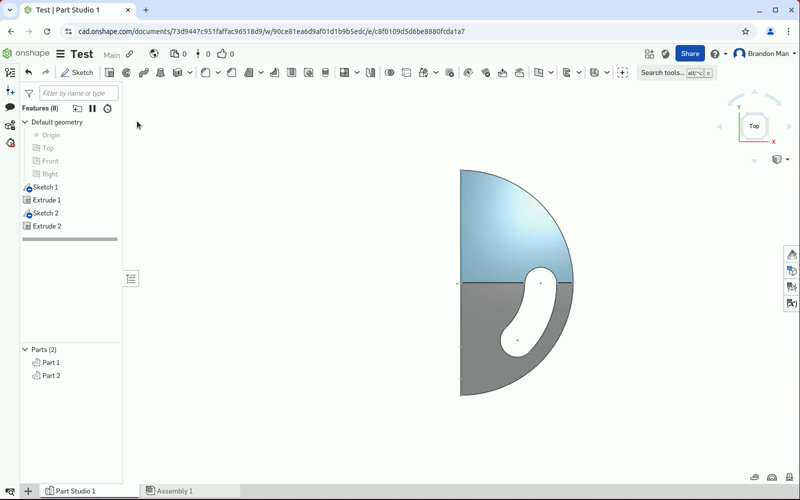
key(up, 3)
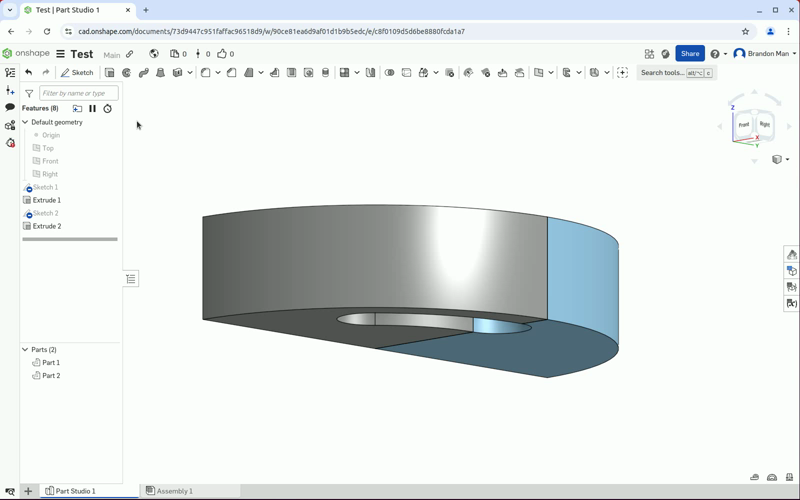
key(left, 3)
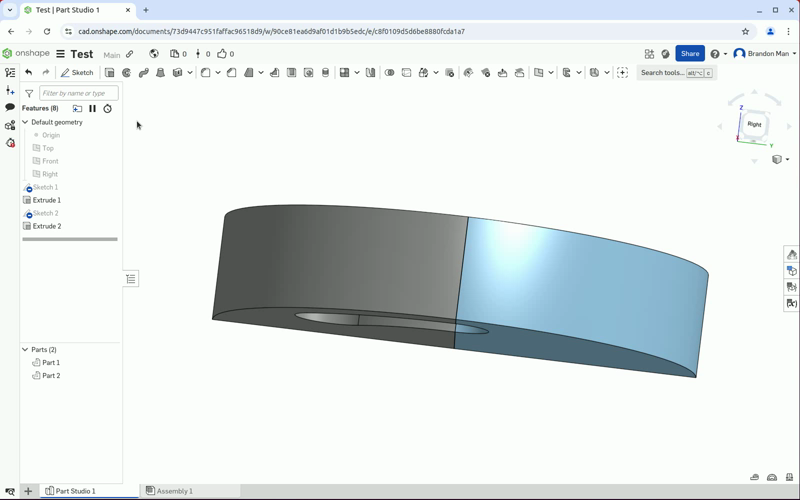
key(right, 3)
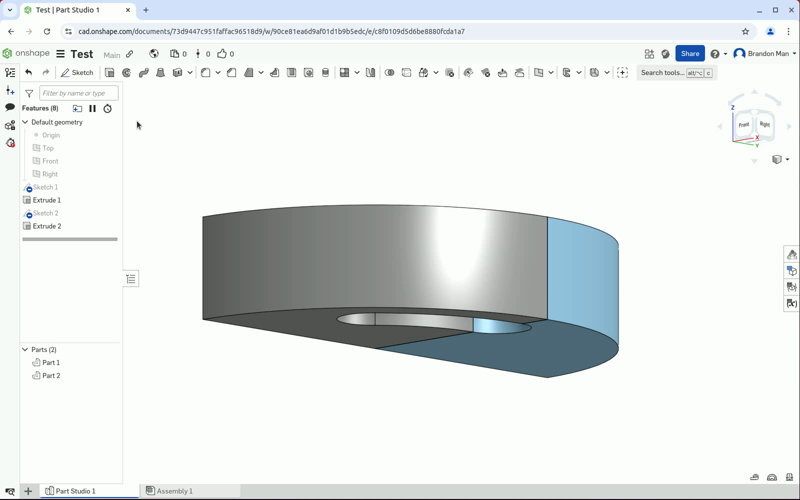
key(down, 3)
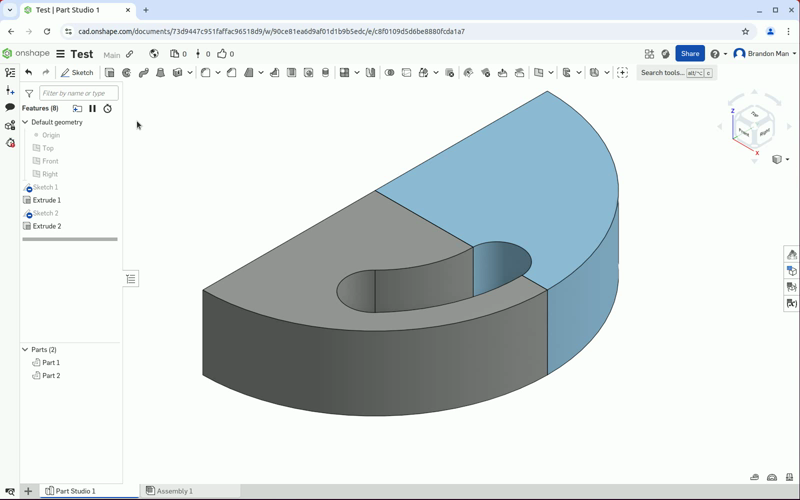
mouse_move(73, 189)
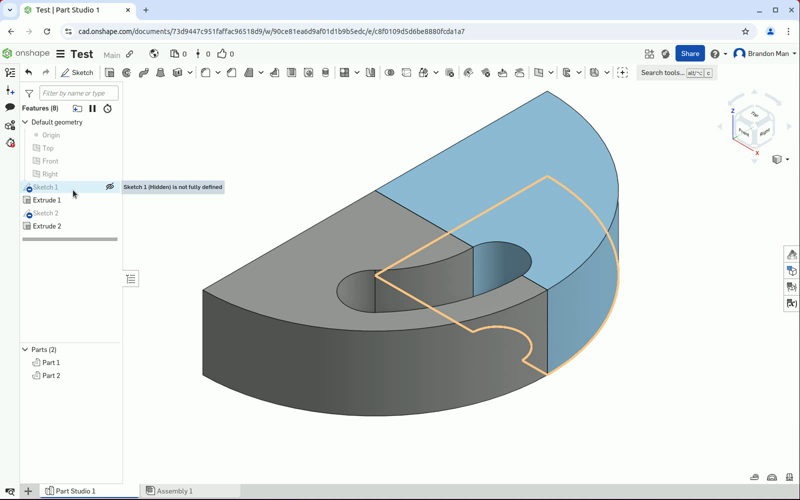
click(73, 189)